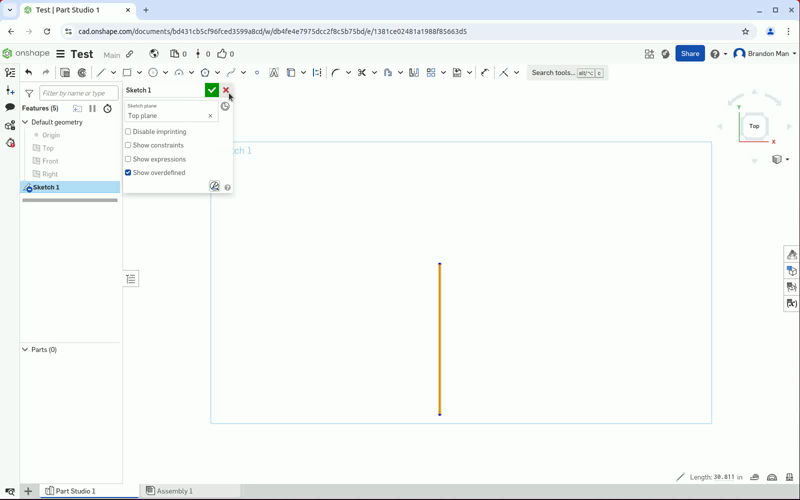
key(shift+h)
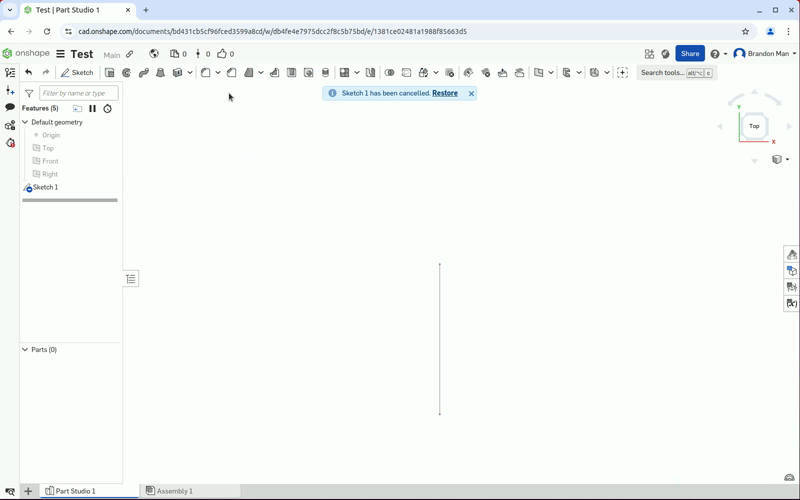
key(shift+s)
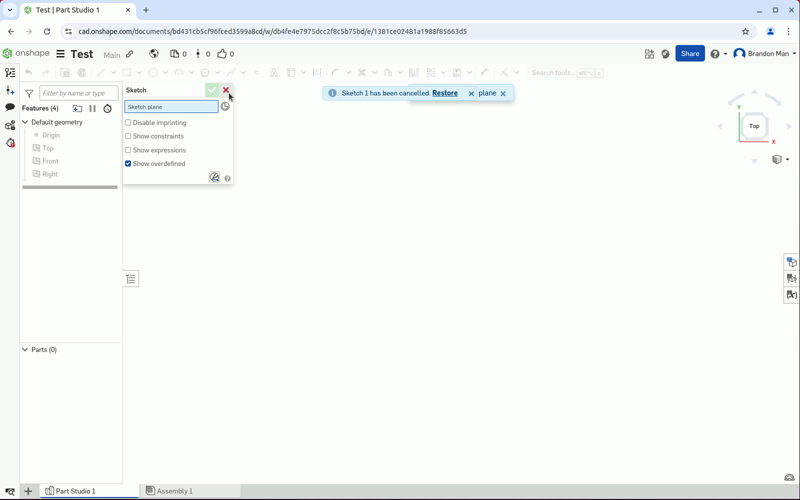
mouse_move(73, 150)
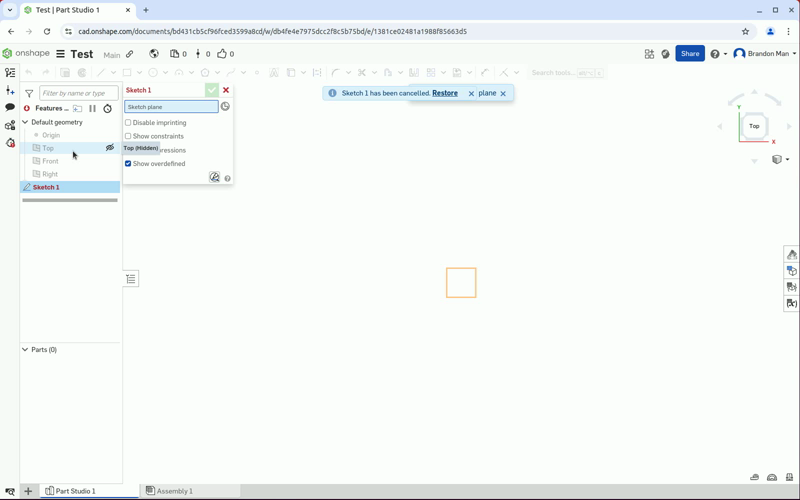
click(73, 150)
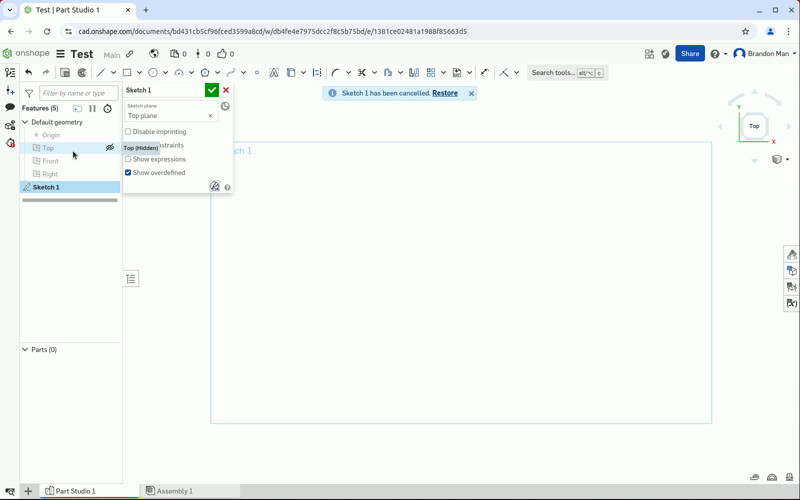
mouse_move(73, 352)
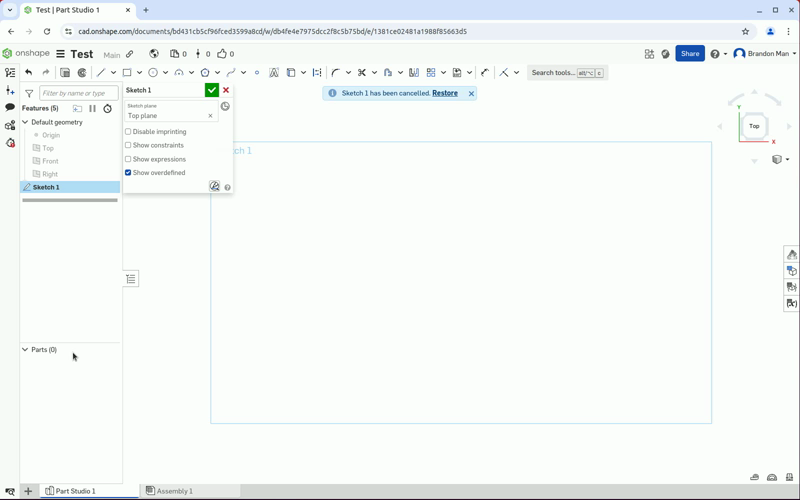
key(y)
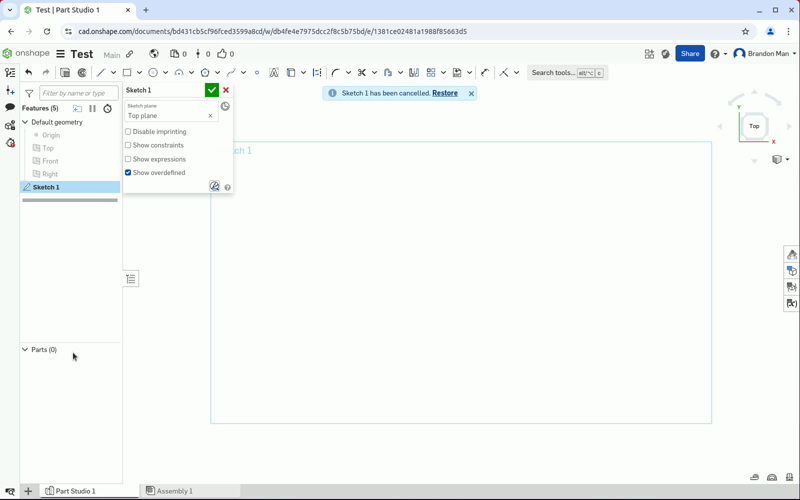
key(c)
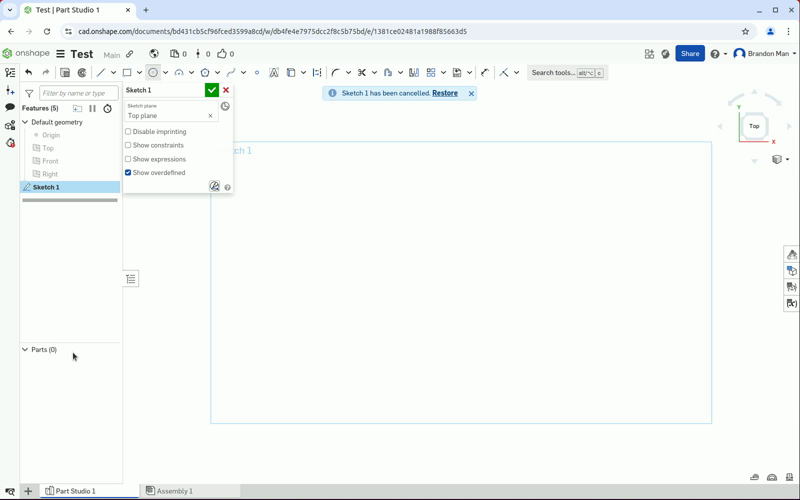
key_down(shift)
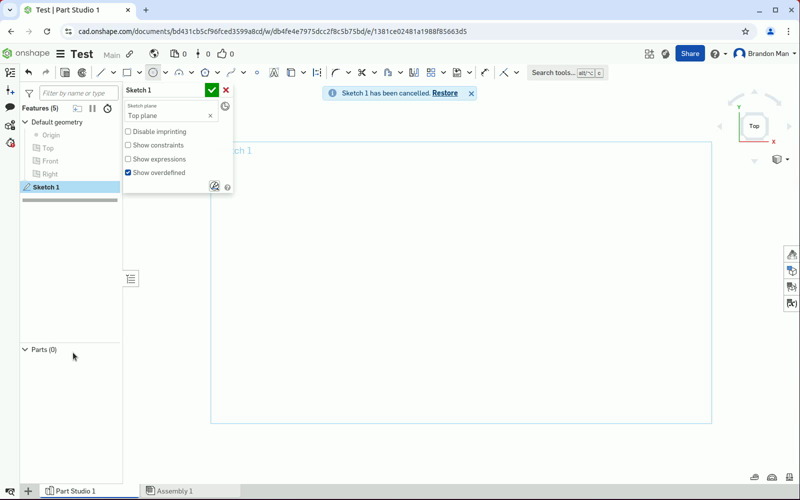
mouse_move(460, 282)
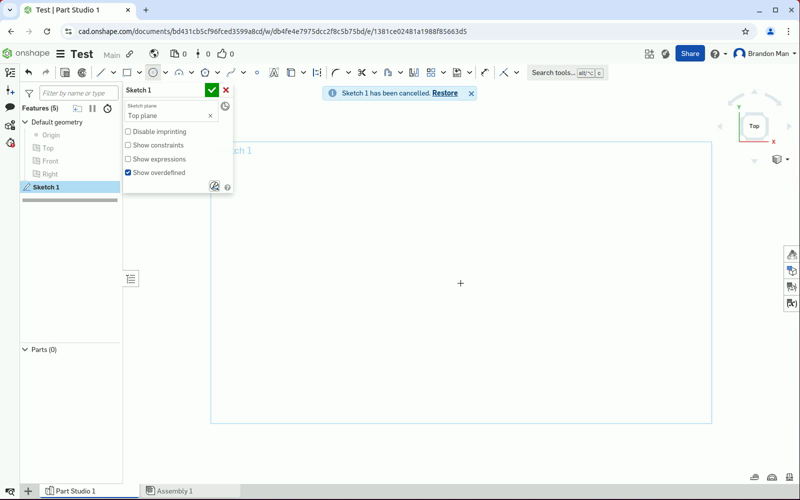
click(460, 282)
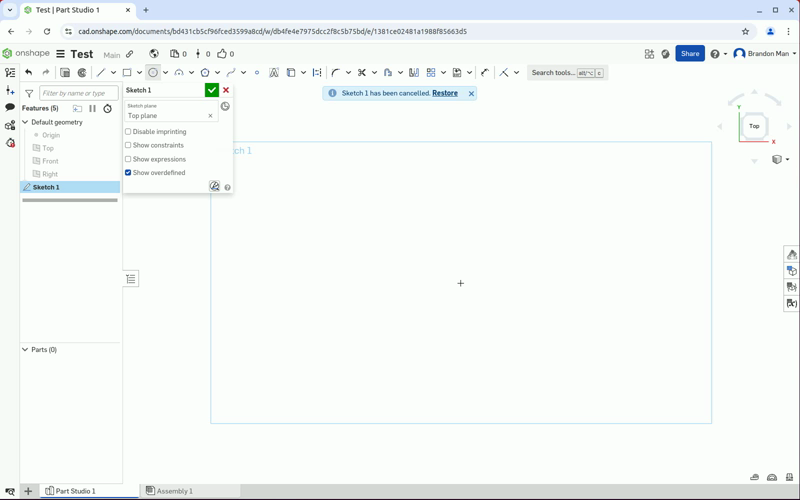
key_up(shift)
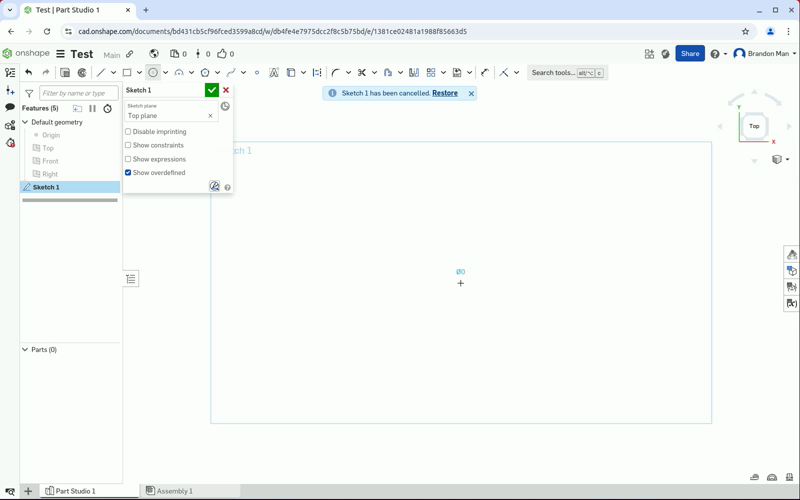
mouse_move(507, 282)
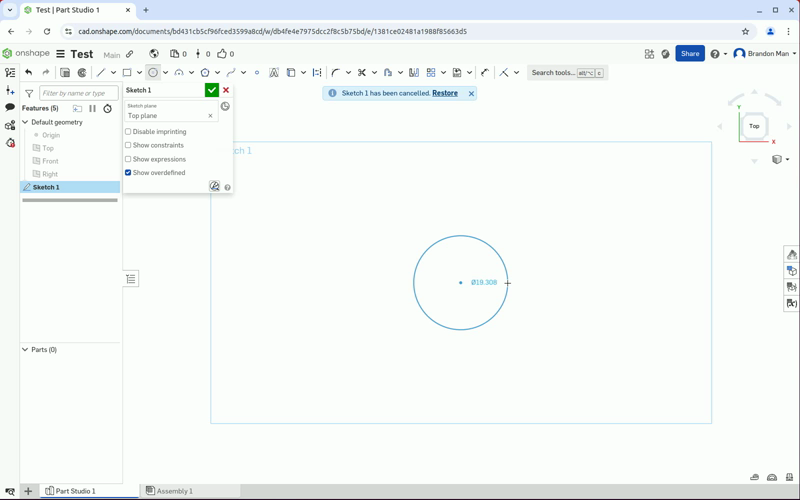
click(507, 282)
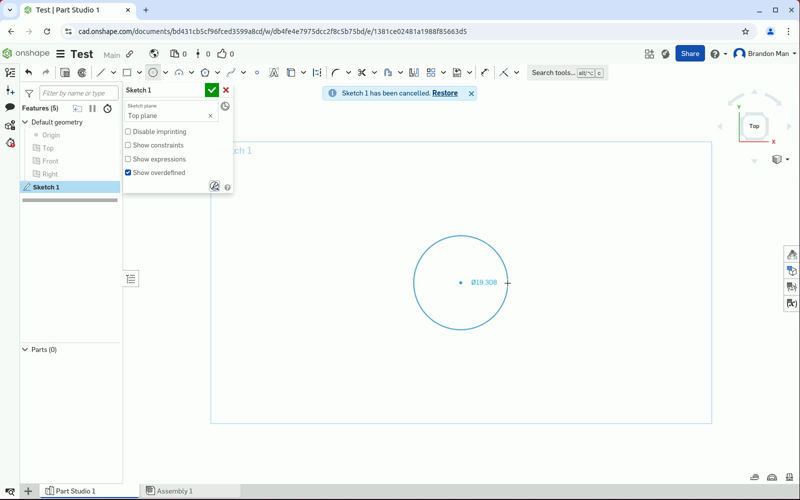
key(esc)
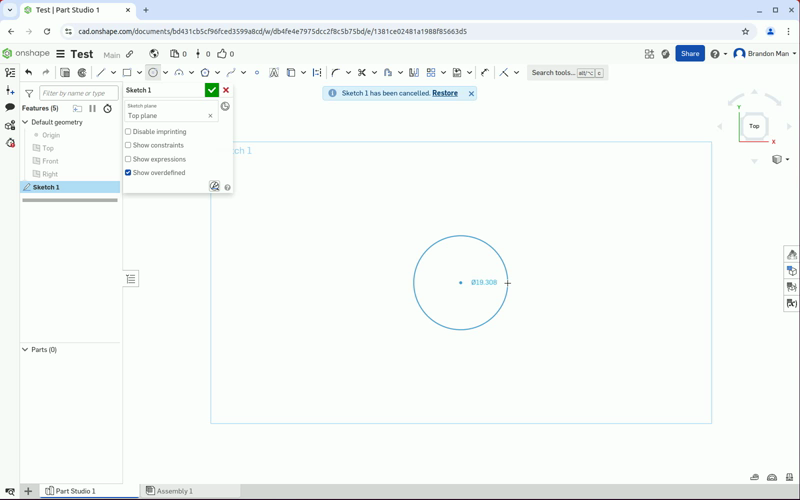
key(c)
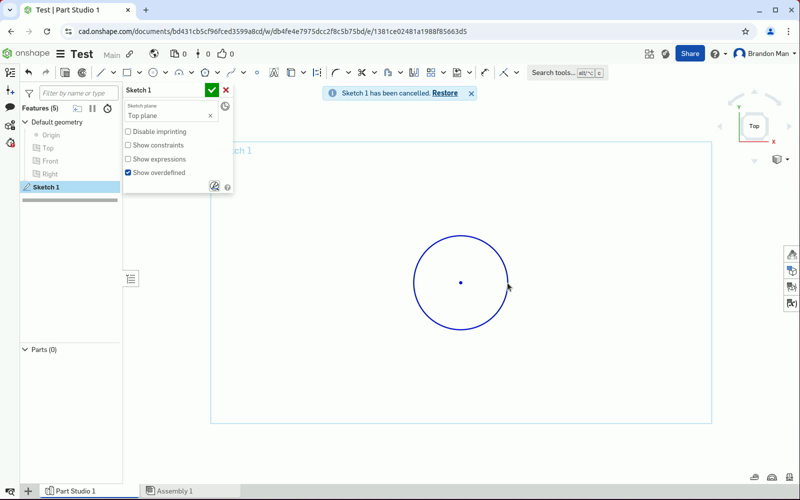
key_down(shift)
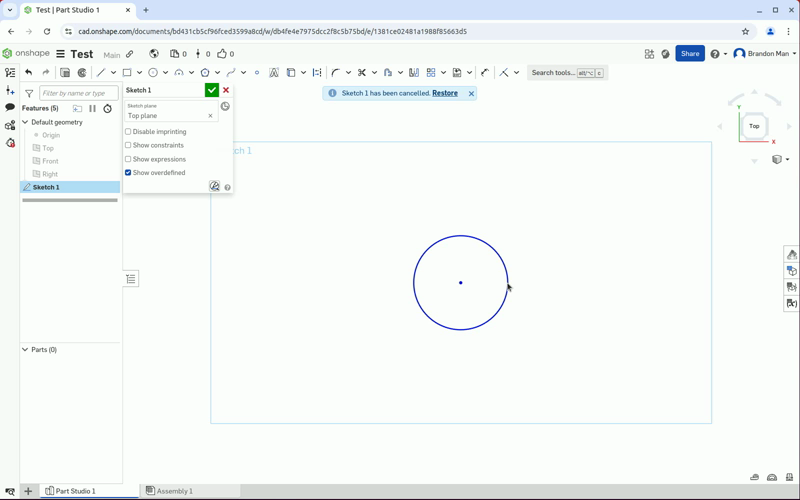
mouse_move(460, 282)
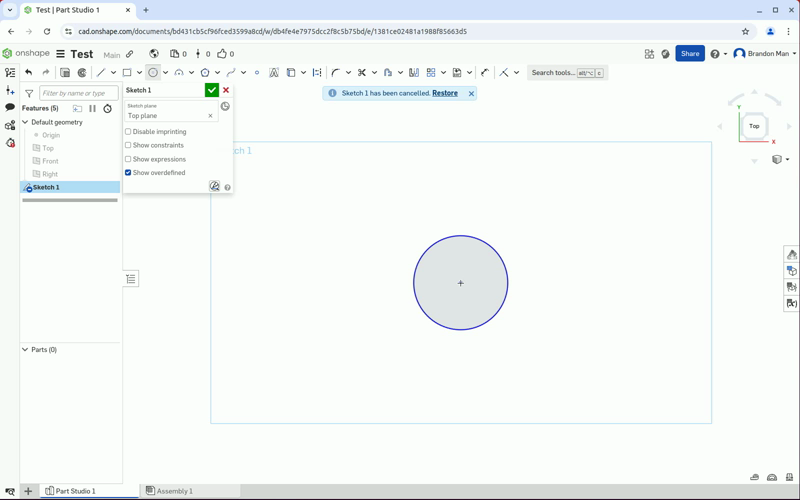
click(460, 282)
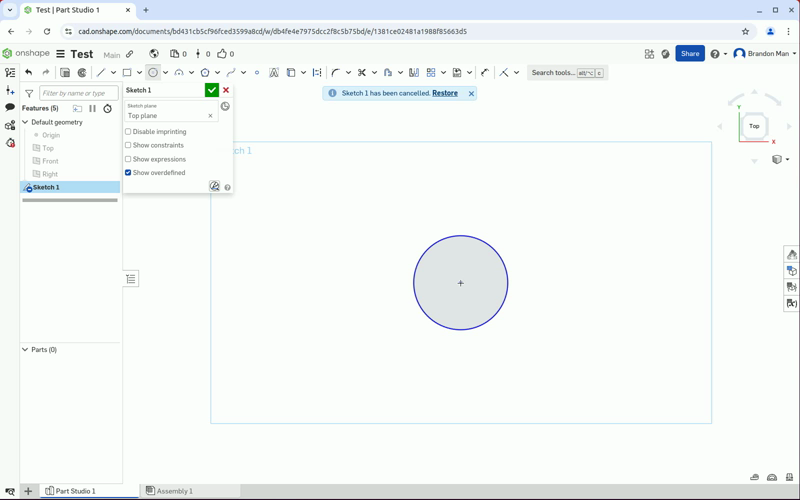
key_up(shift)
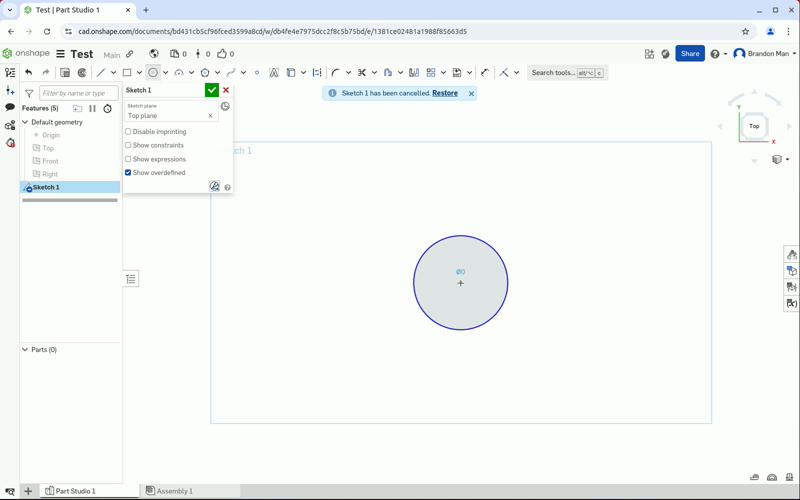
mouse_move(498, 282)
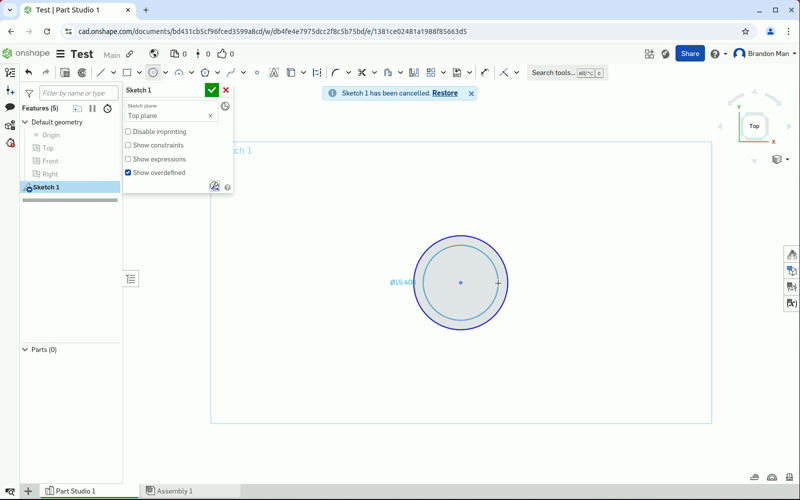
click(498, 282)
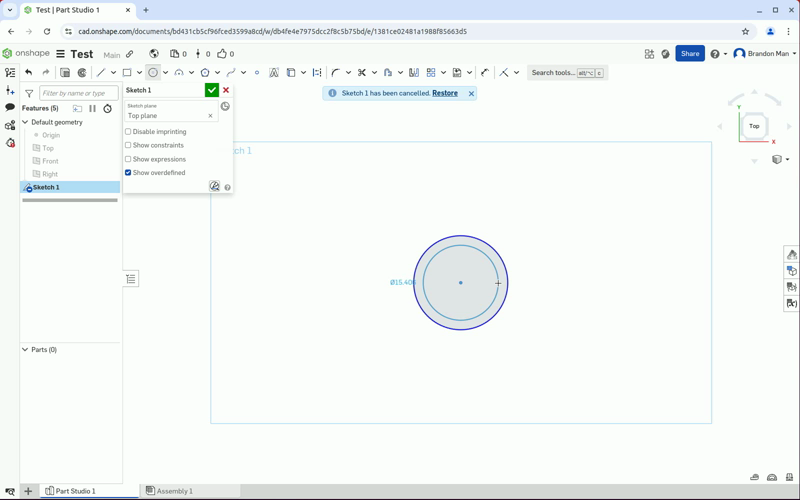
key(esc)
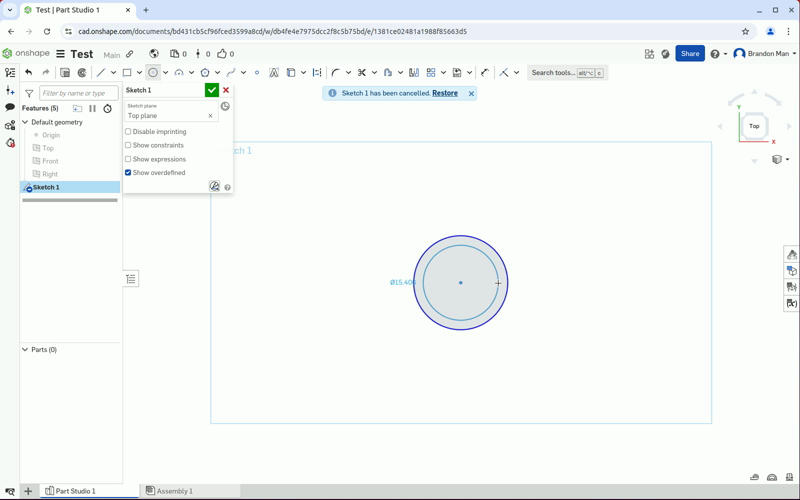
mouse_move(503, 291)
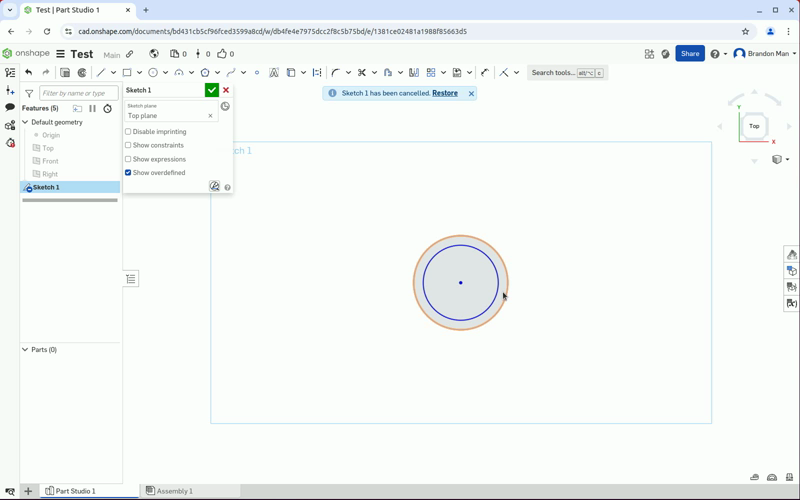
click(503, 291)
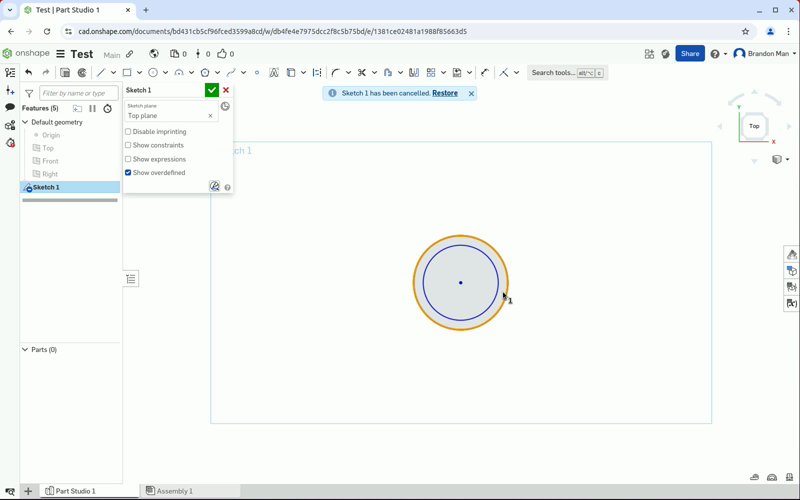
mouse_move(73, 352)
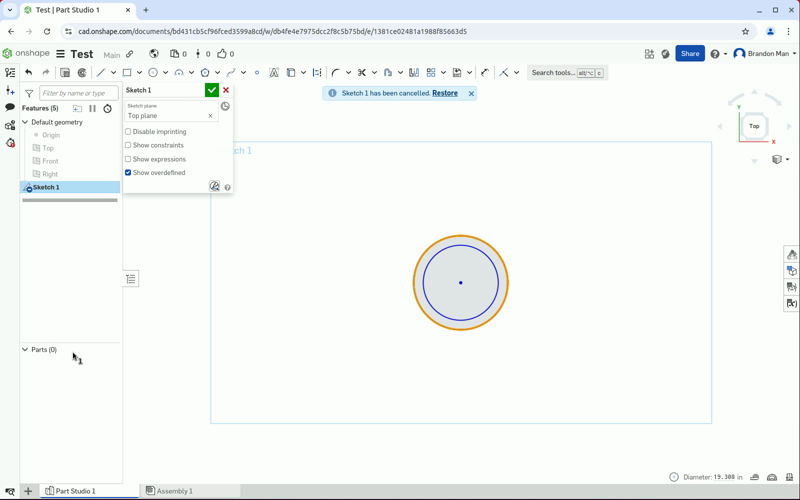
key(shift+y)
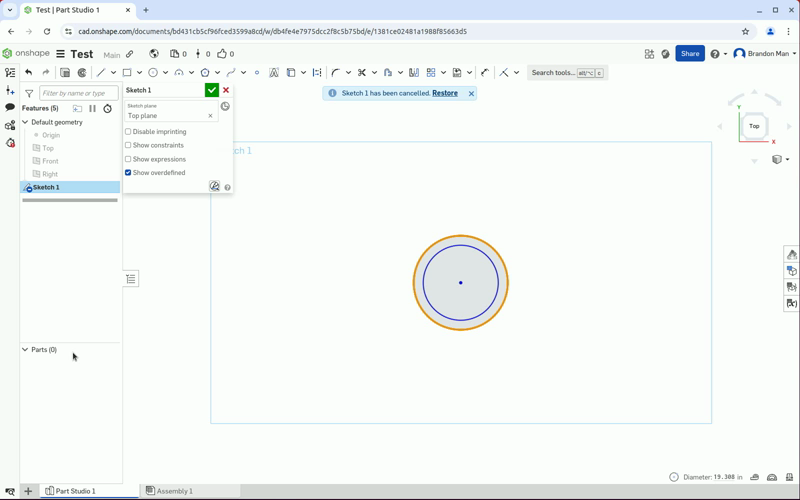
key(shift+e)
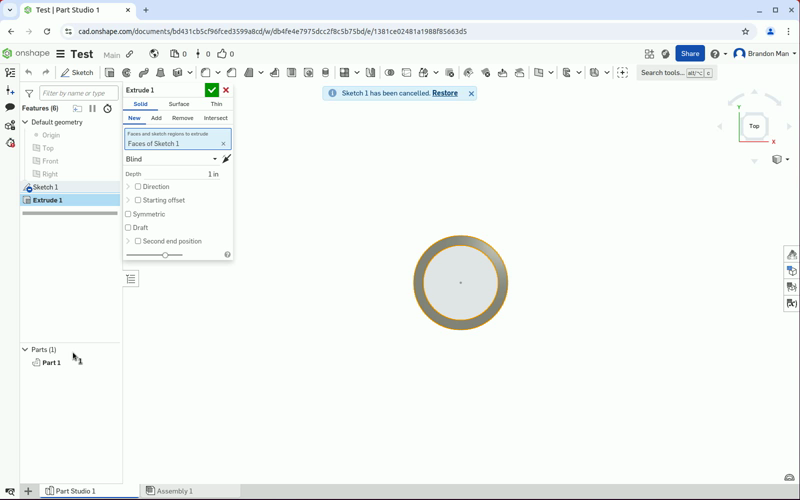
mouse_move(143, 106)
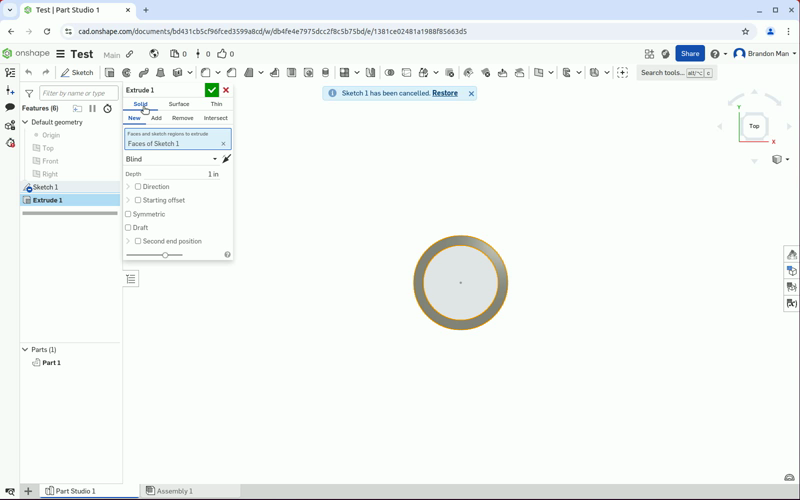
click(143, 106)
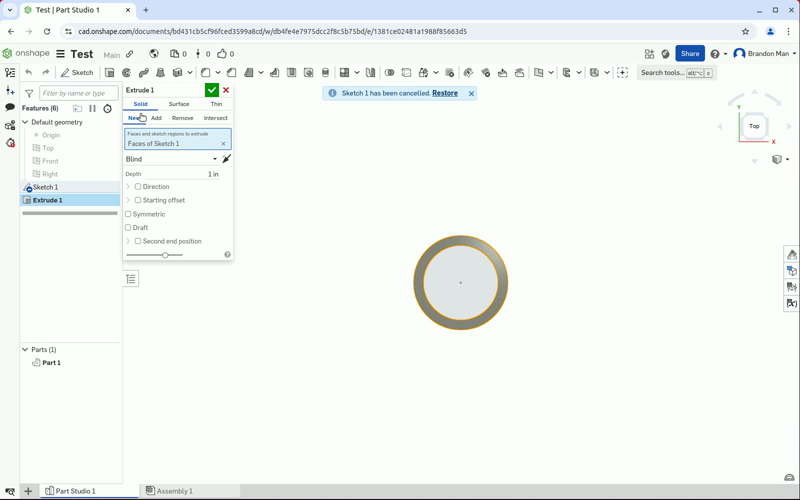
mouse_move(137, 120)
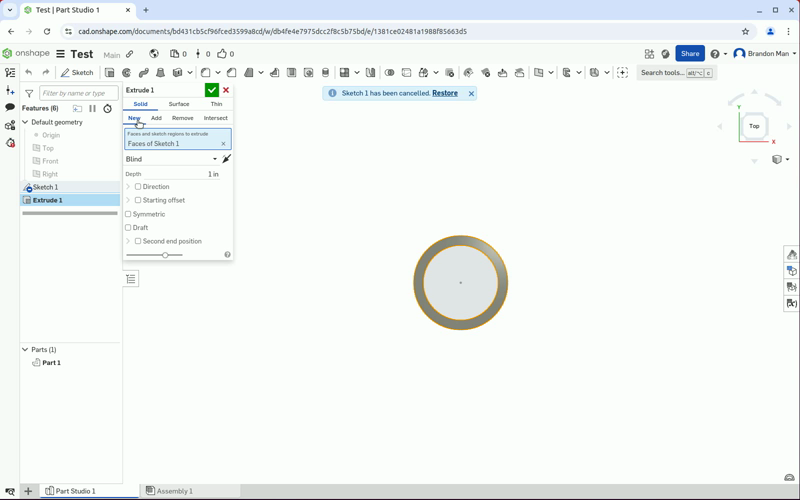
click(137, 120)
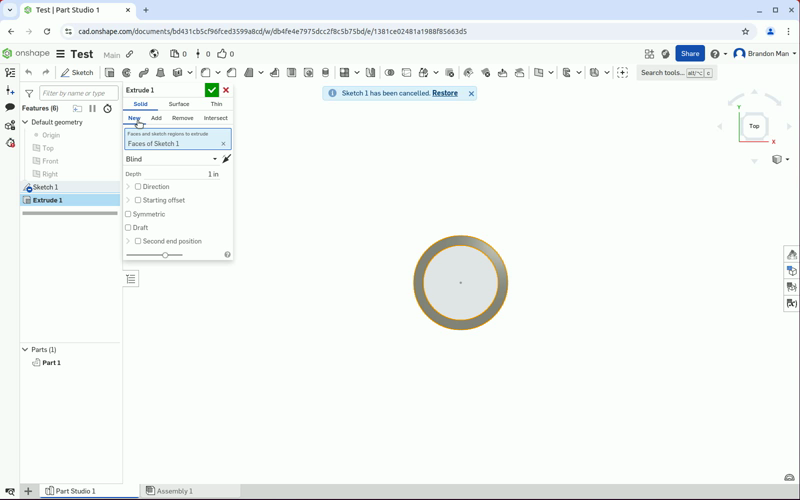
key(tab, 4)
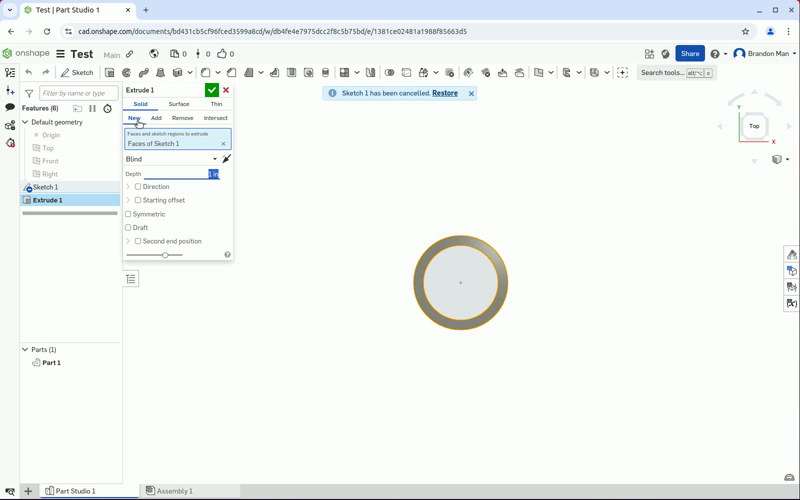
text(-1.444)
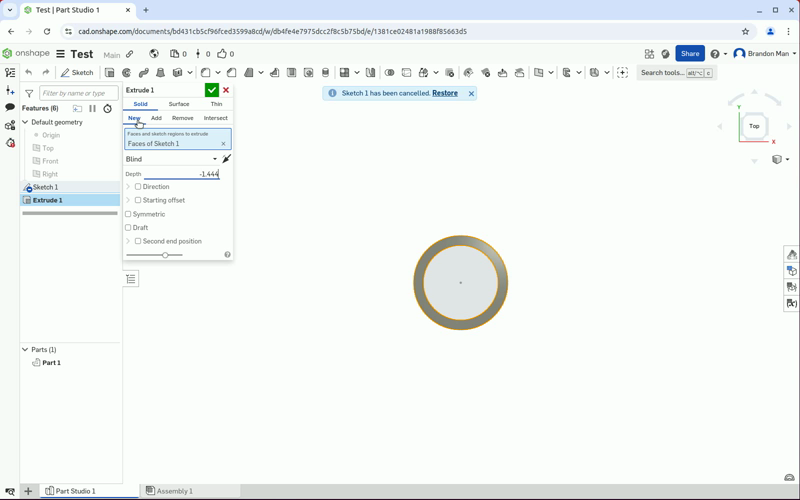
key(enter)
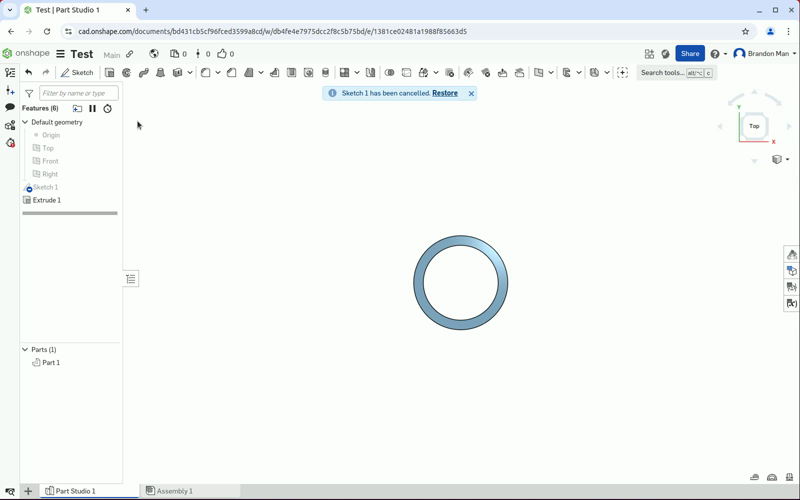
key(shift+h)
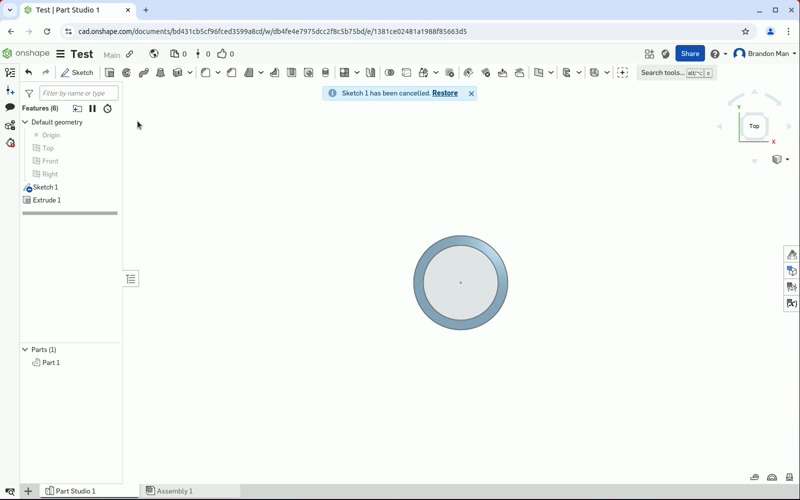
key(shift+h)
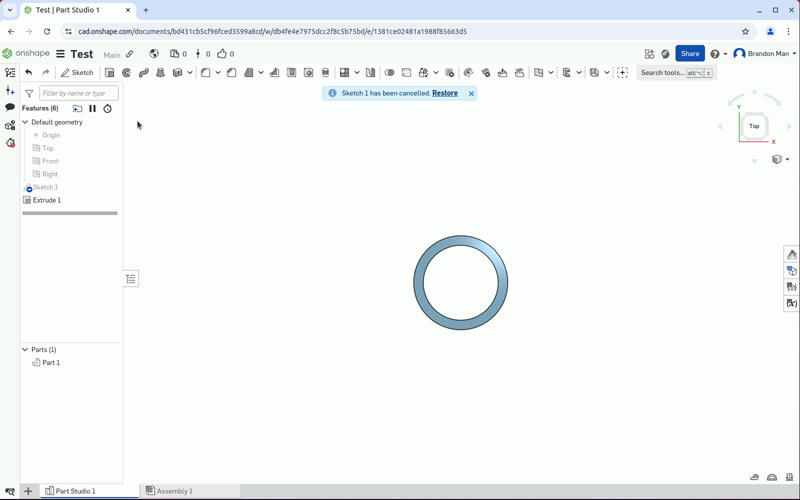
mouse_move(73, 189)
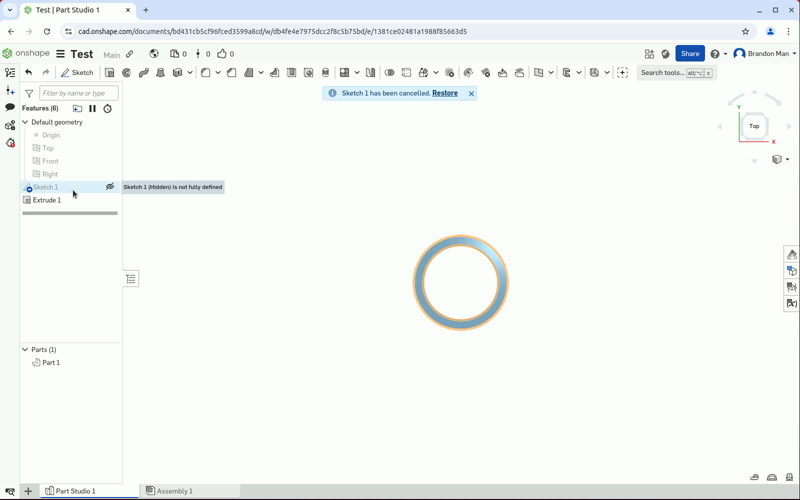
click(73, 189)
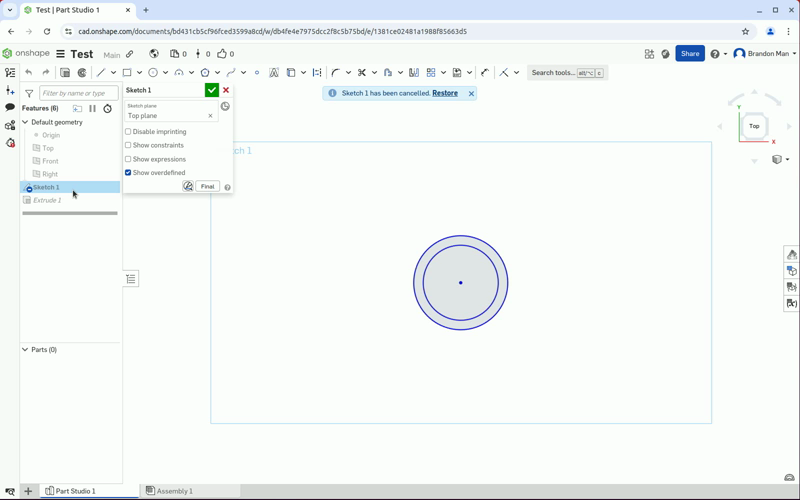
mouse_move(229, 92)
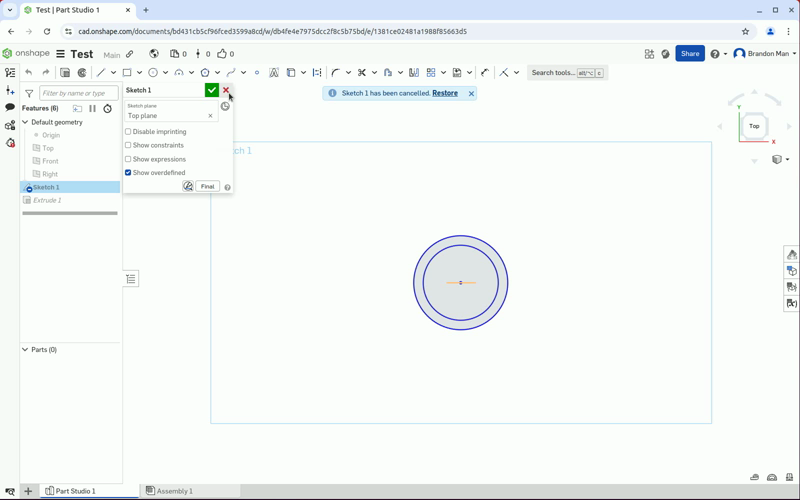
click(229, 92)
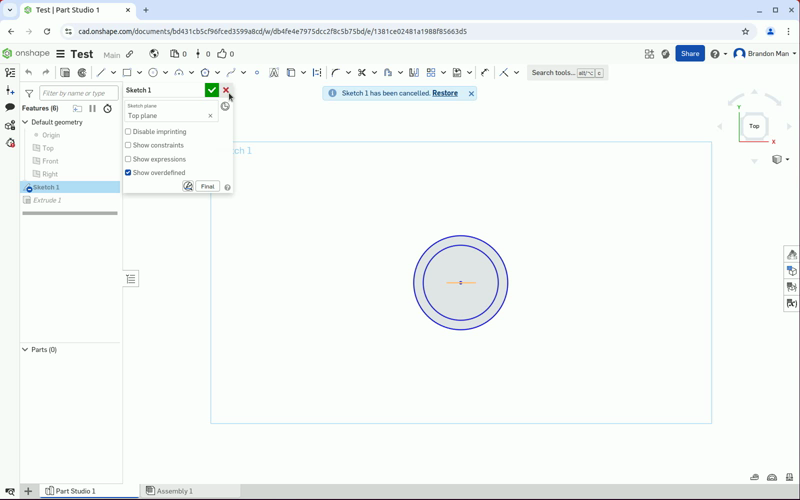
key(shift+s)
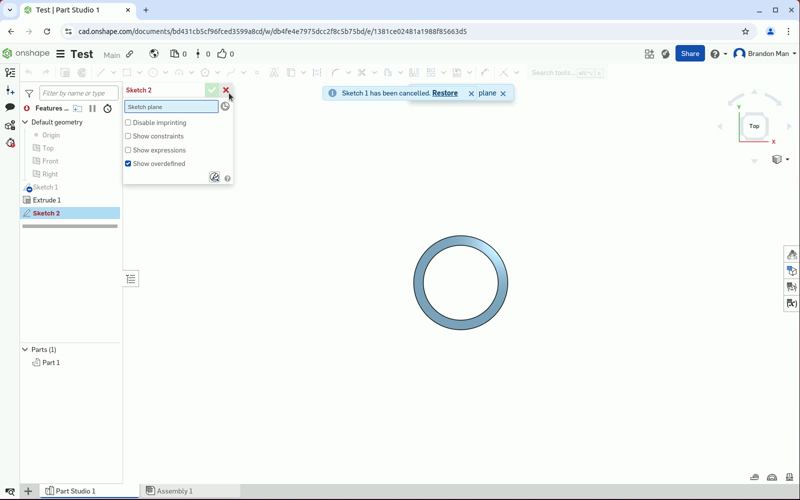
mouse_move(73, 150)
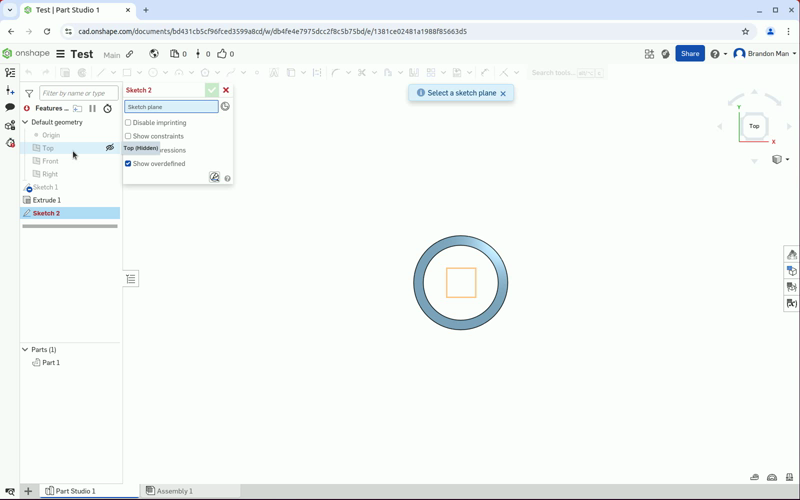
click(73, 150)
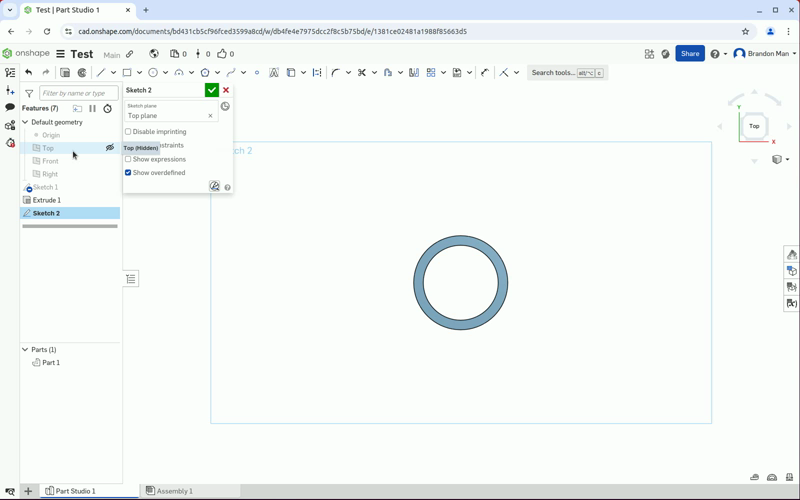
mouse_move(73, 352)
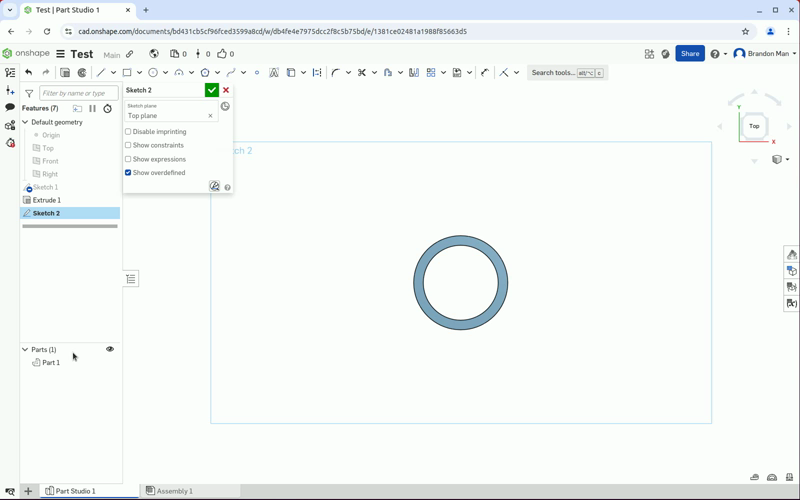
key(y)
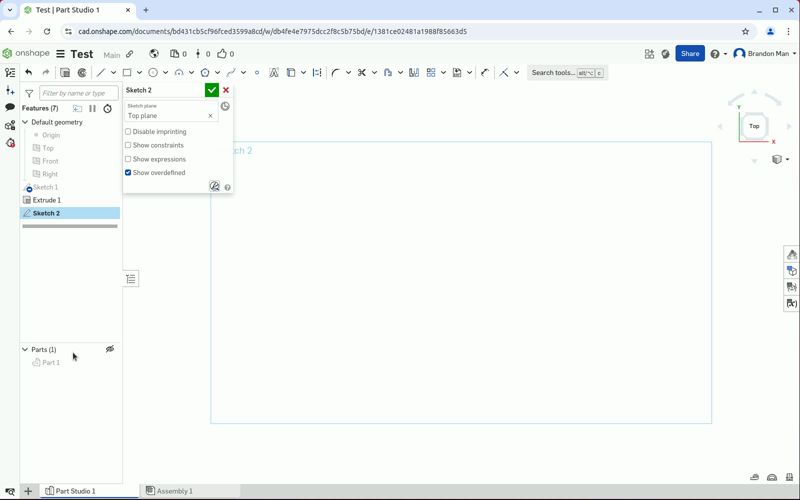
key(c)
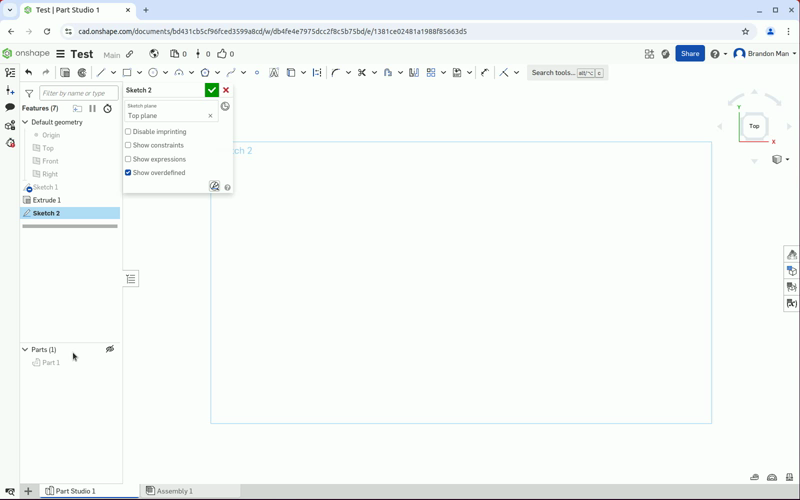
key_down(shift)
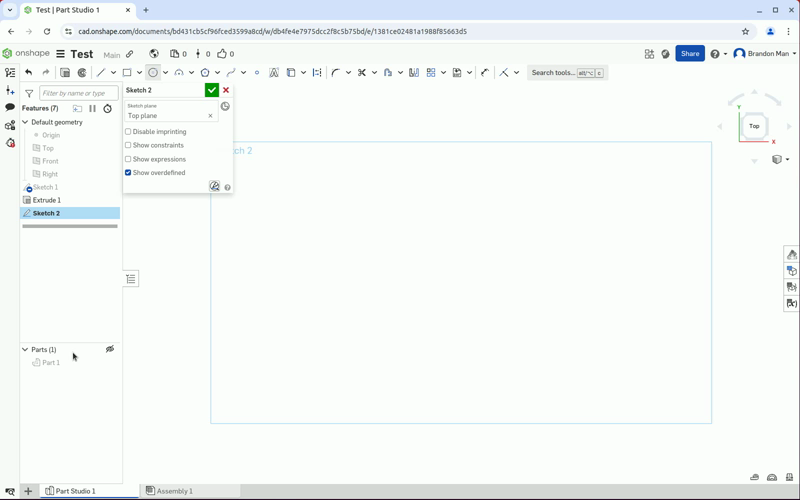
mouse_move(461, 282)
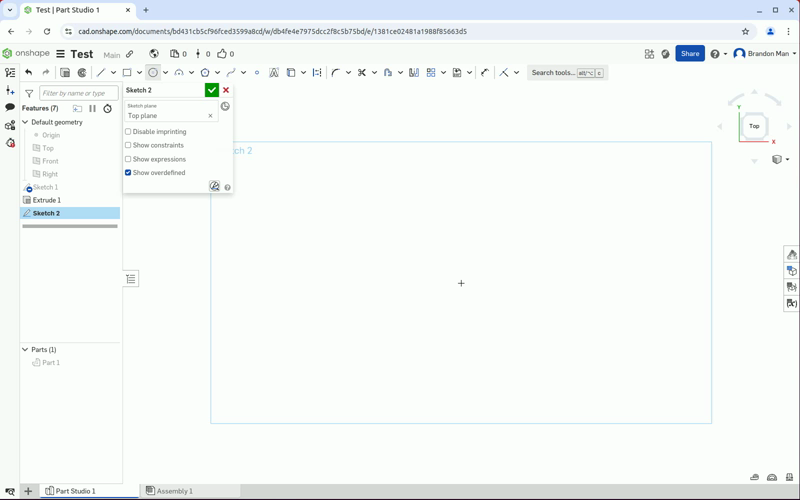
click(461, 282)
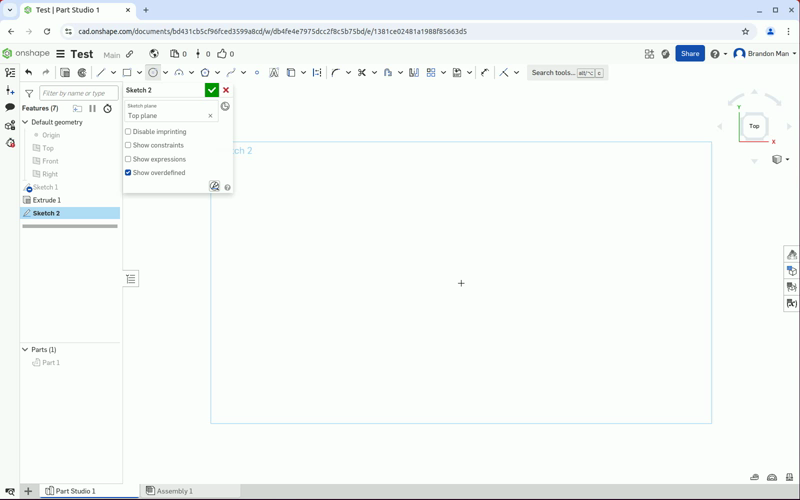
key_up(shift)
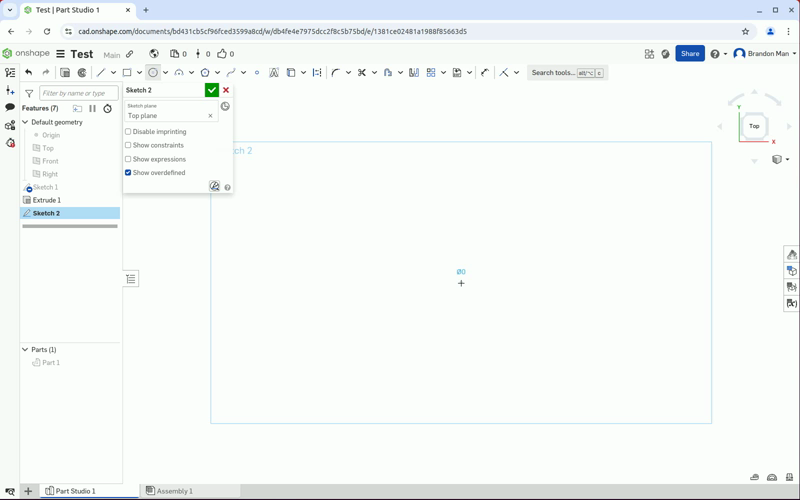
mouse_move(499, 282)
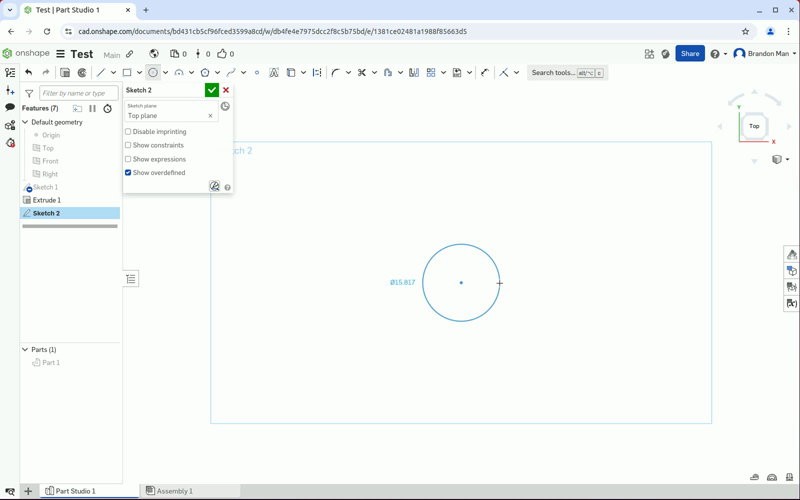
click(499, 282)
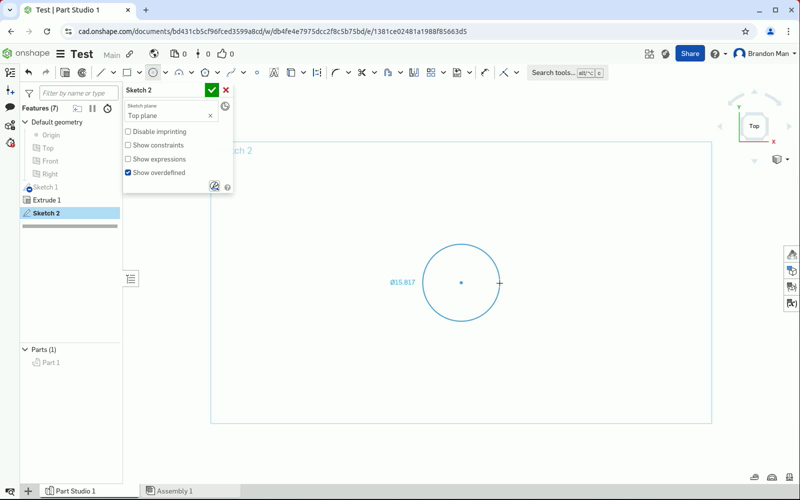
key(esc)
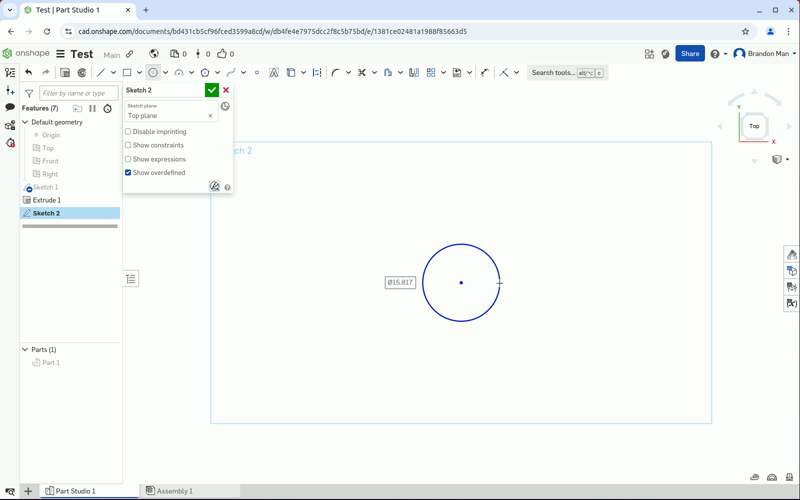
key(c)
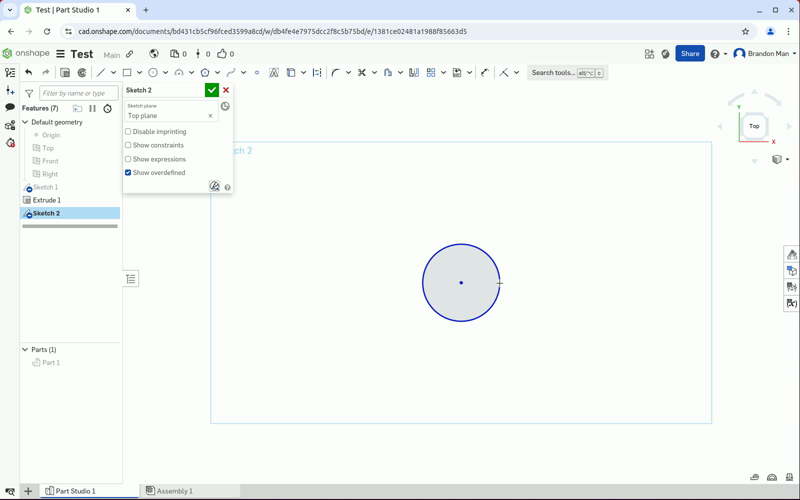
key_down(shift)
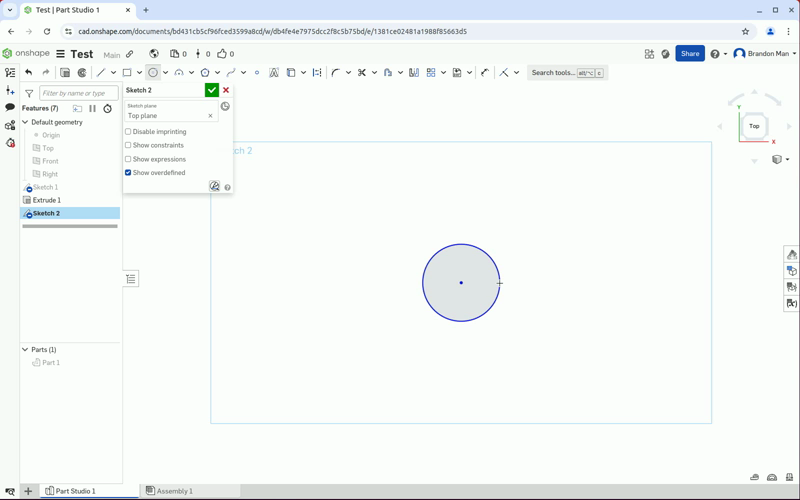
mouse_move(461, 282)
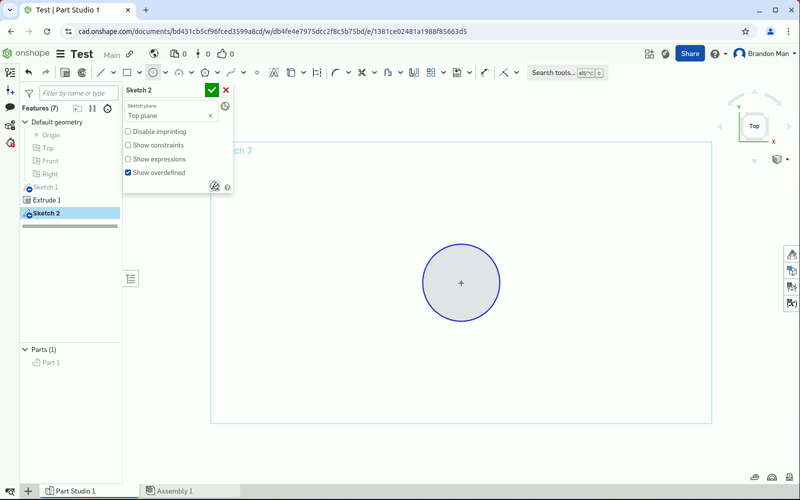
click(461, 282)
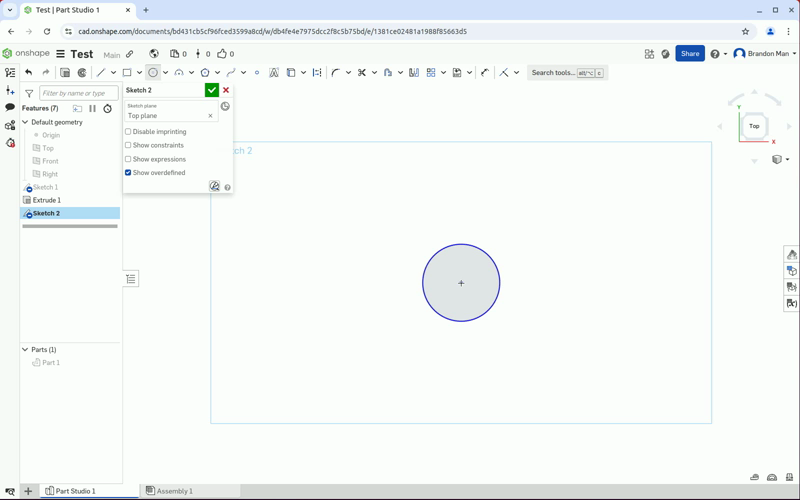
key_up(shift)
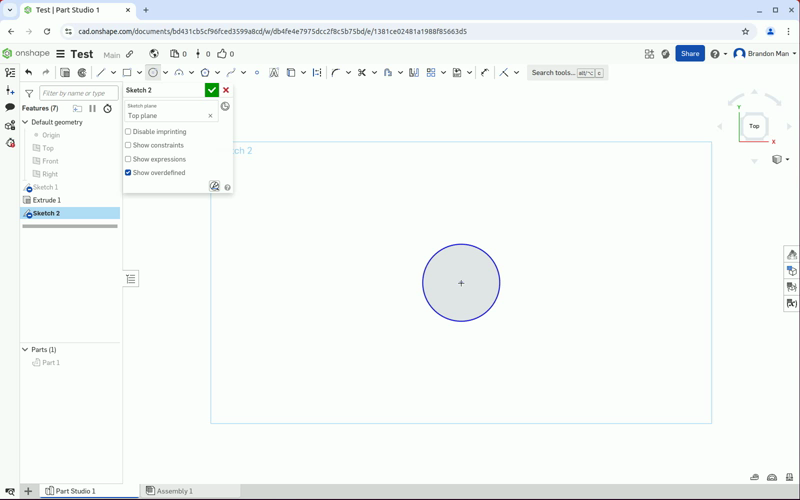
mouse_move(485, 282)
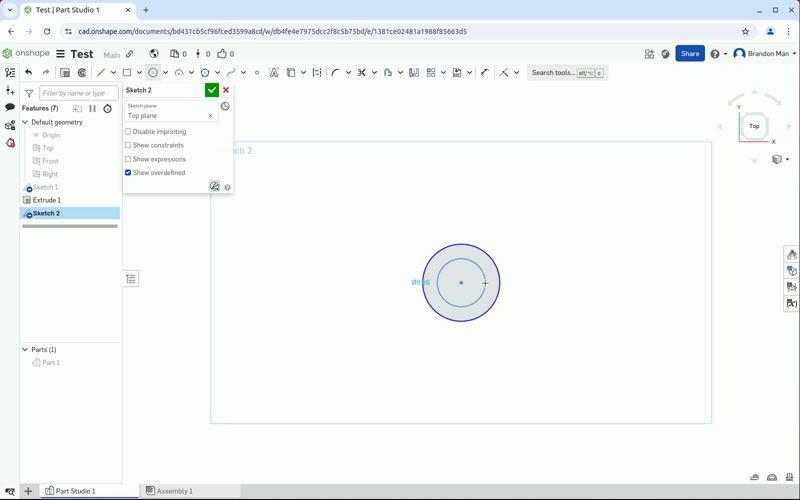
click(485, 282)
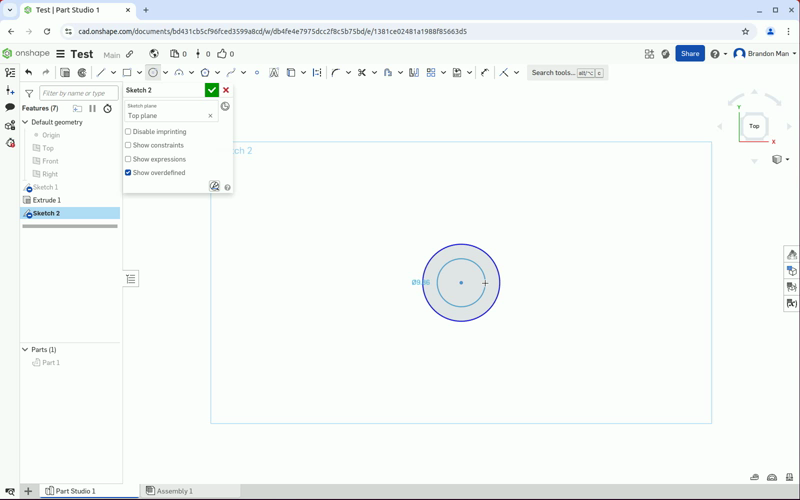
key(esc)
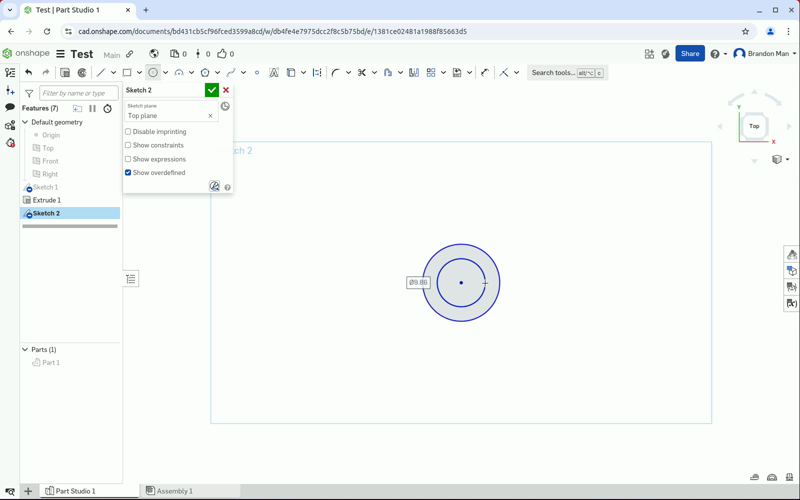
mouse_move(437, 297)
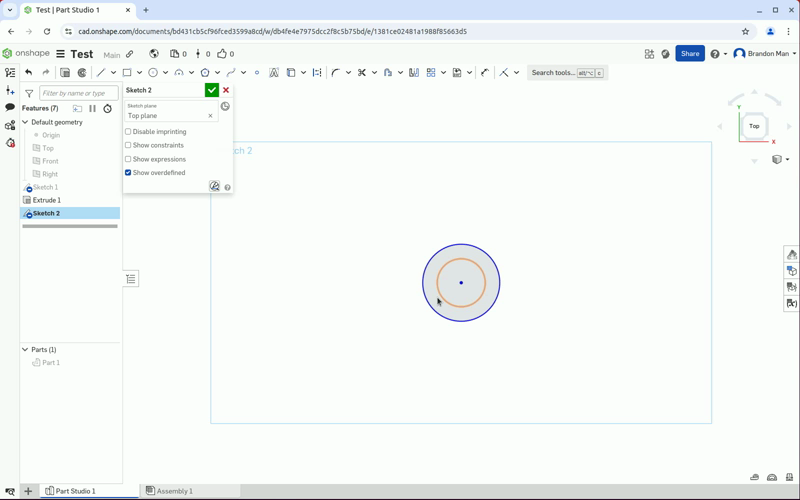
click(437, 297)
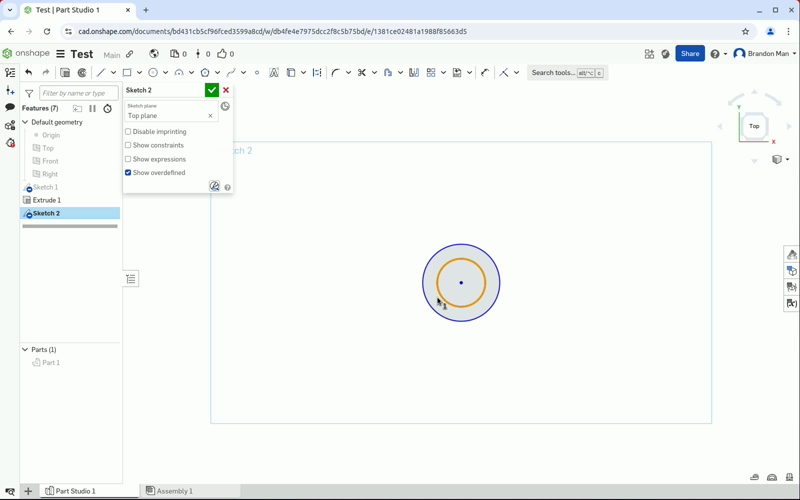
mouse_move(73, 352)
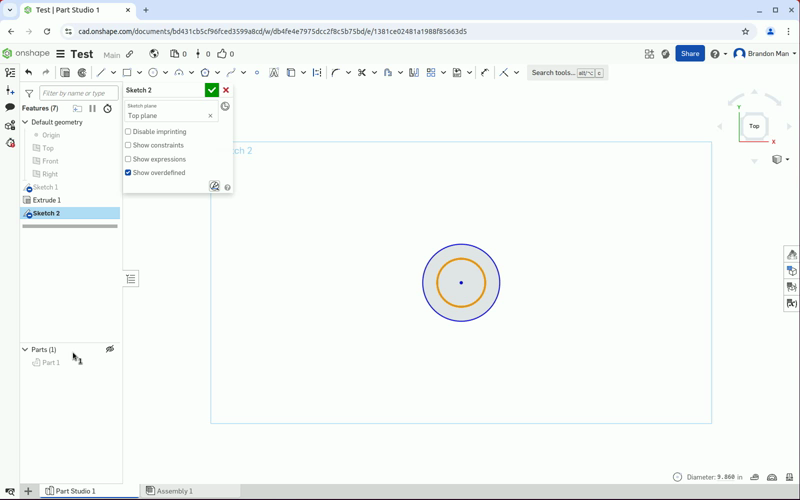
key(shift+y)
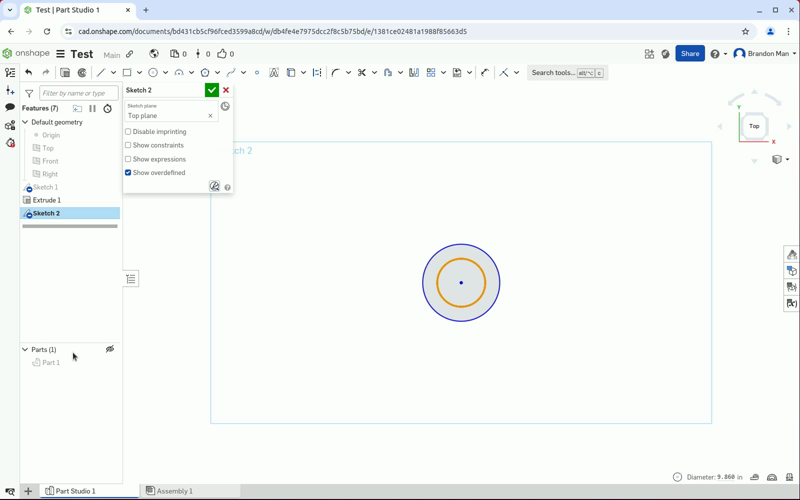
key(shift+e)
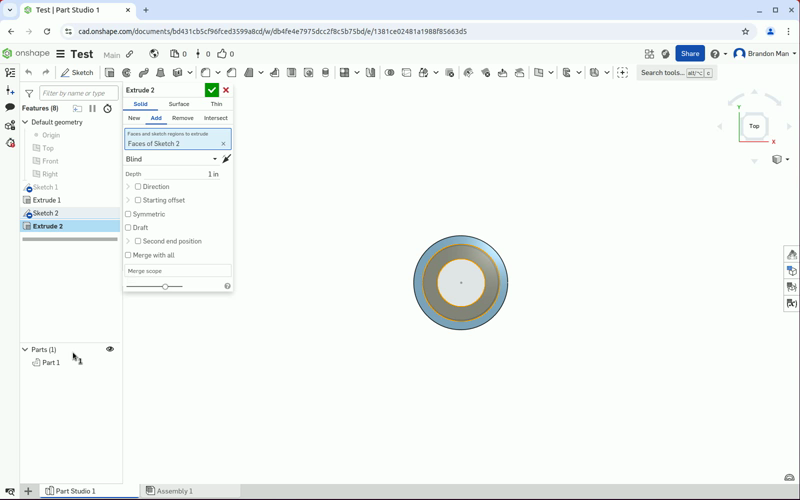
mouse_move(143, 106)
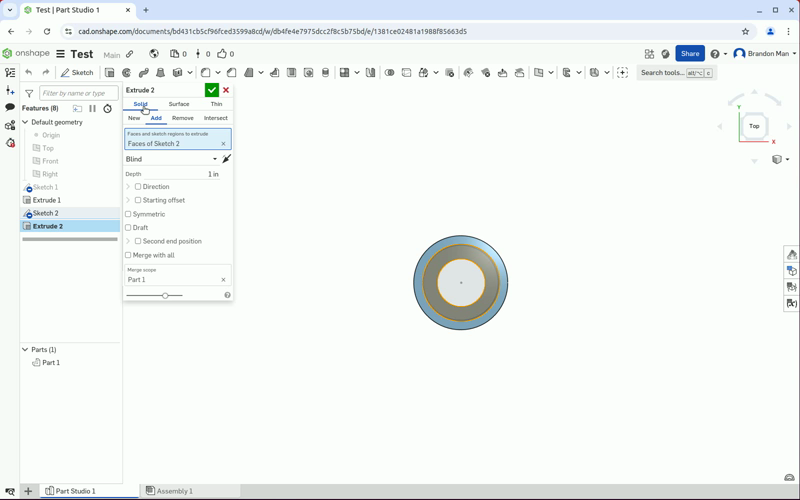
click(143, 106)
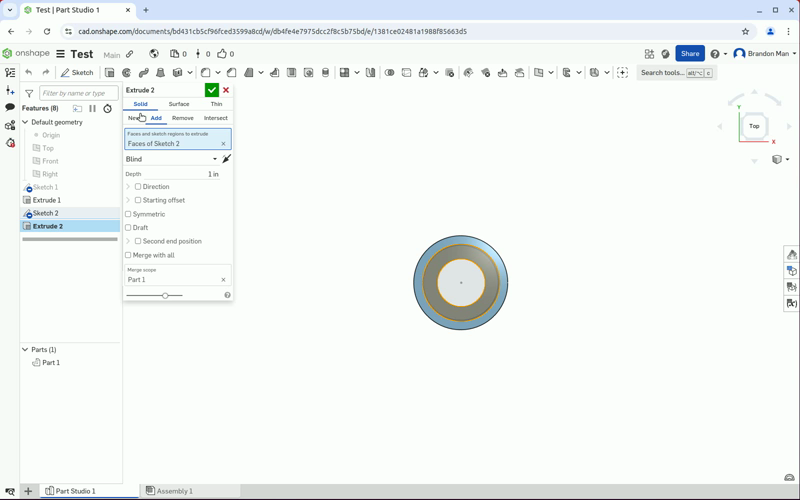
mouse_move(137, 120)
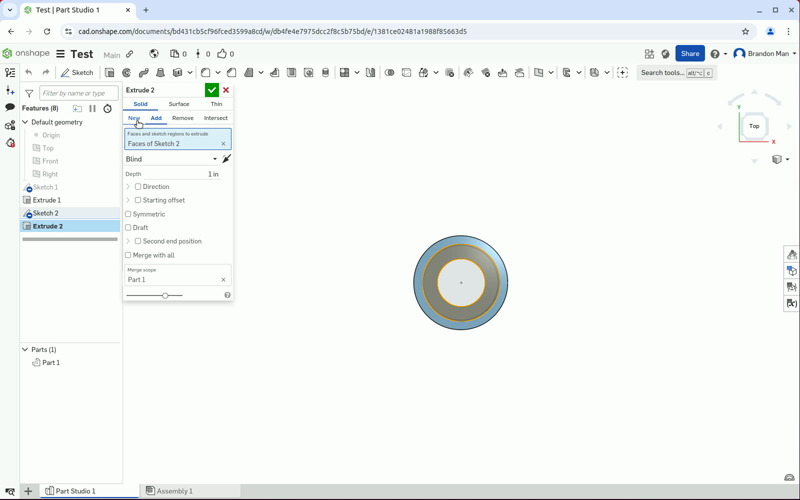
click(137, 120)
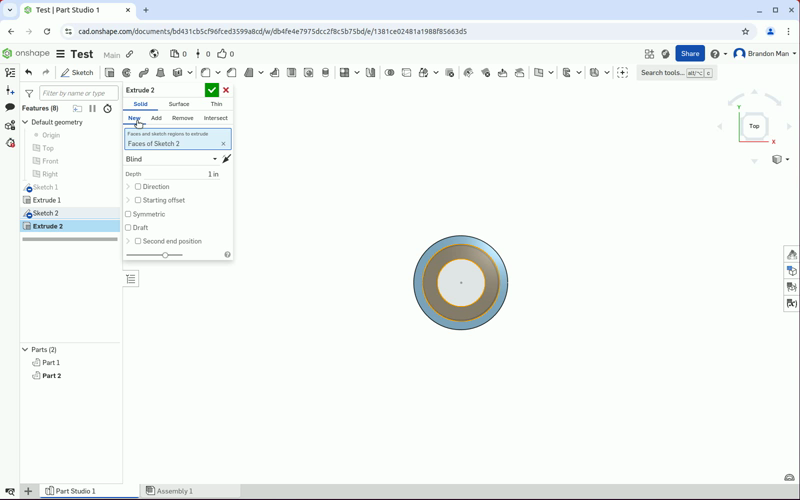
key(tab, 4)
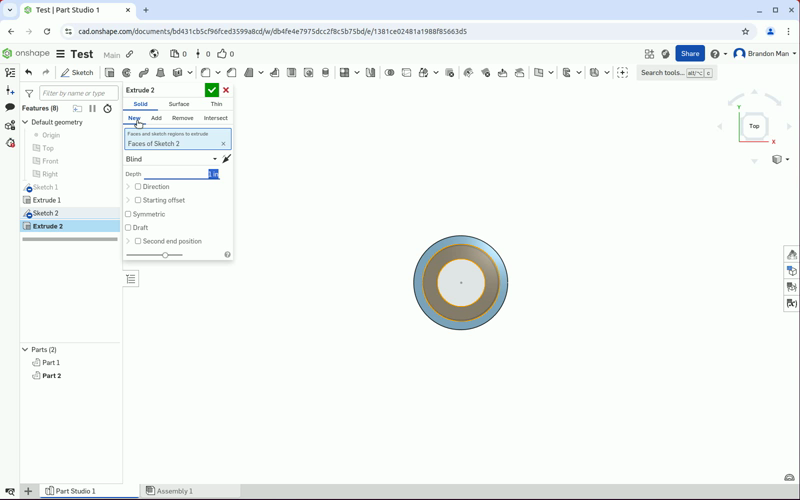
text(-23.108)
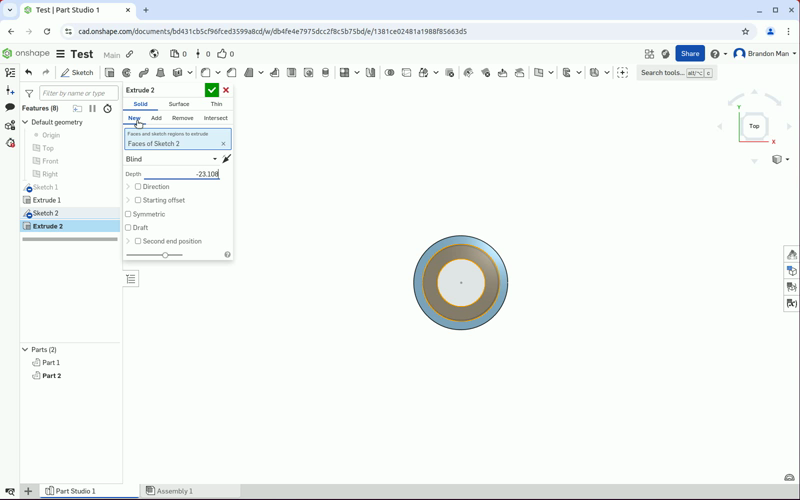
key(enter)
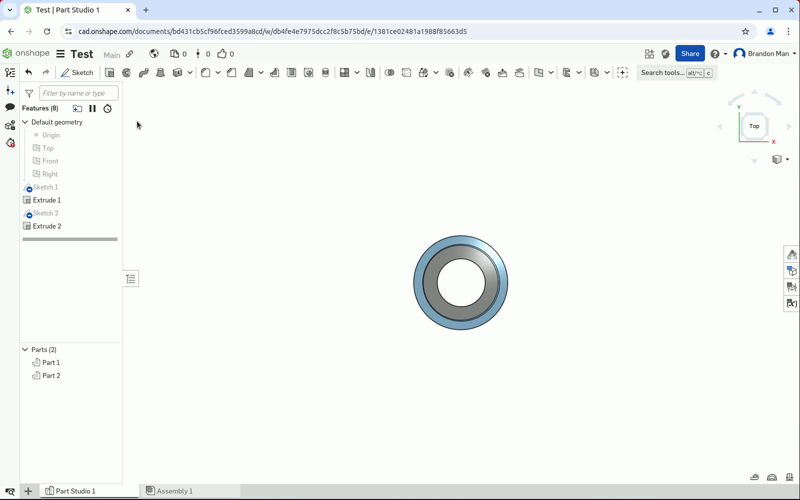
key(shift+h)
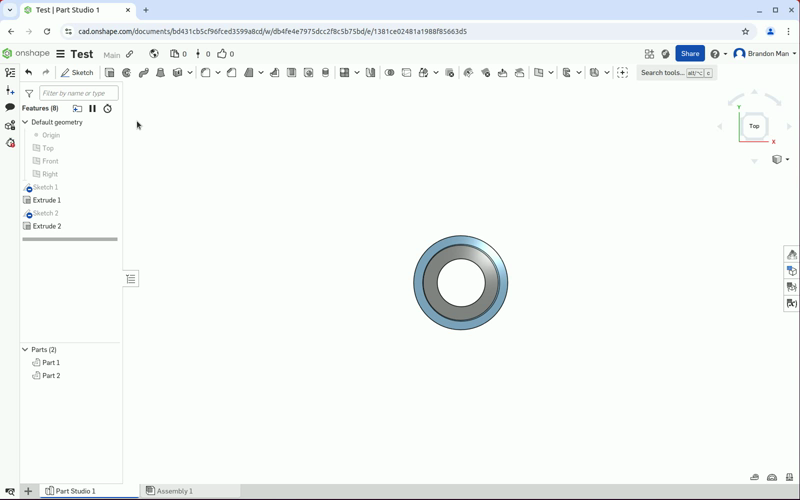
key(shift+h)
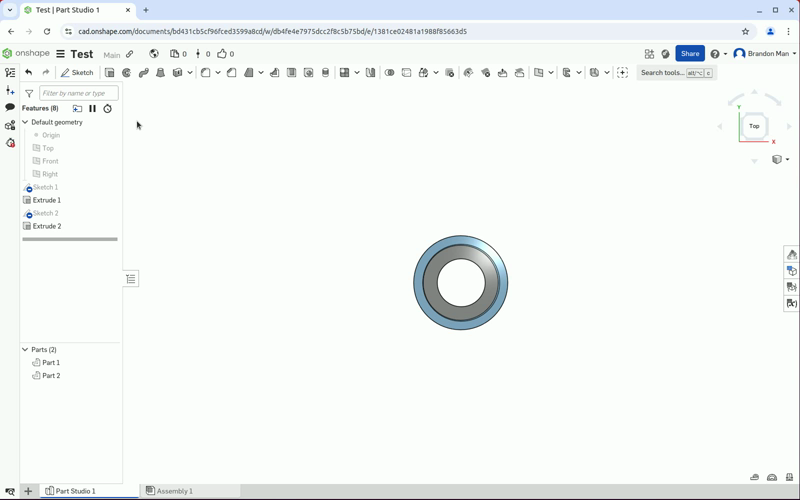
mouse_move(73, 189)
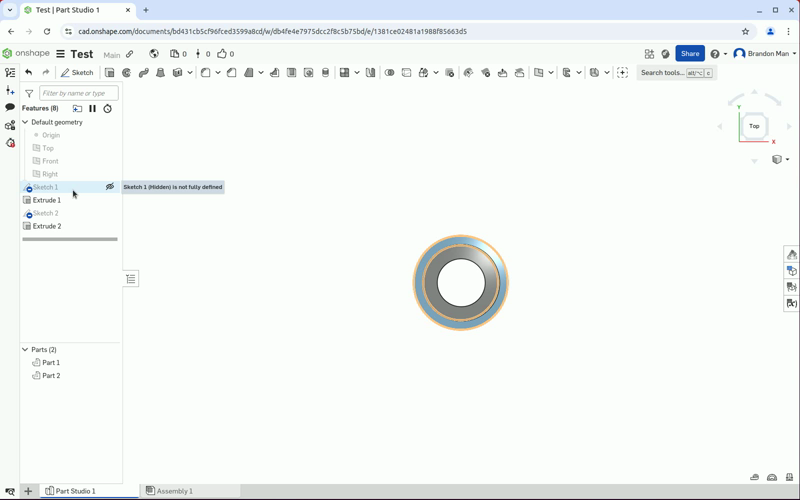
click(73, 189)
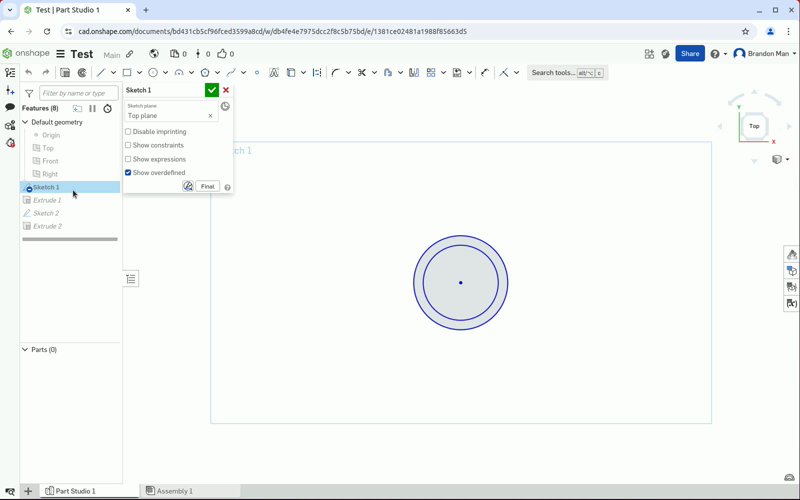
mouse_move(229, 92)
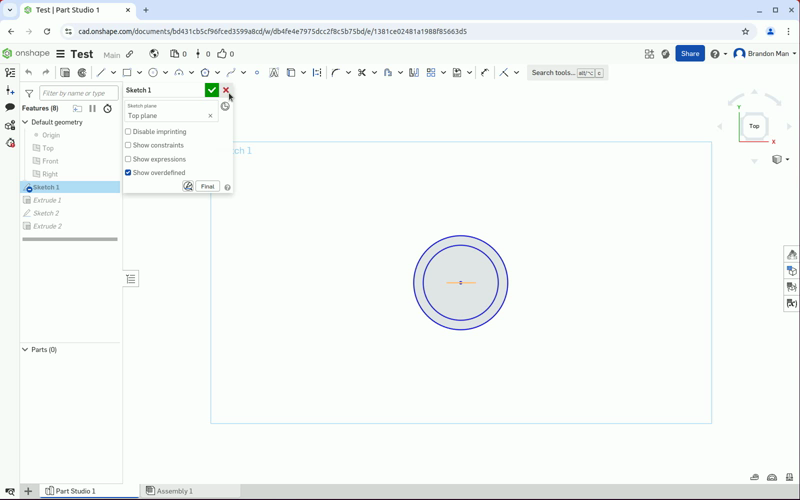
click(229, 92)
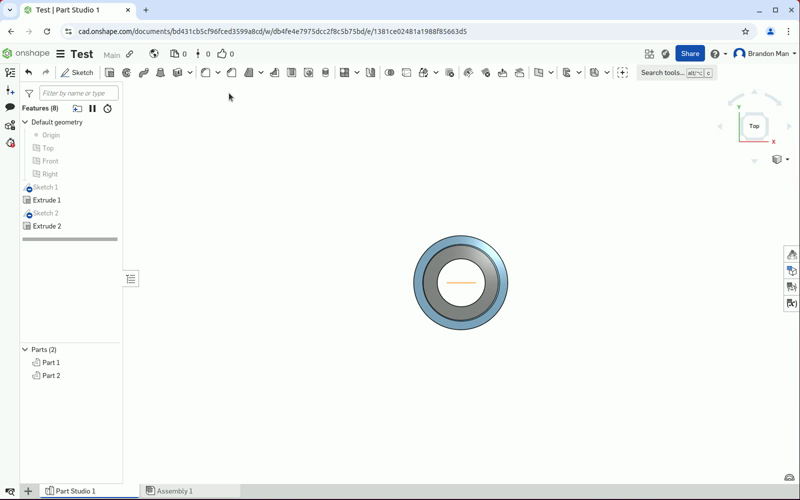
mouse_move(73, 352)
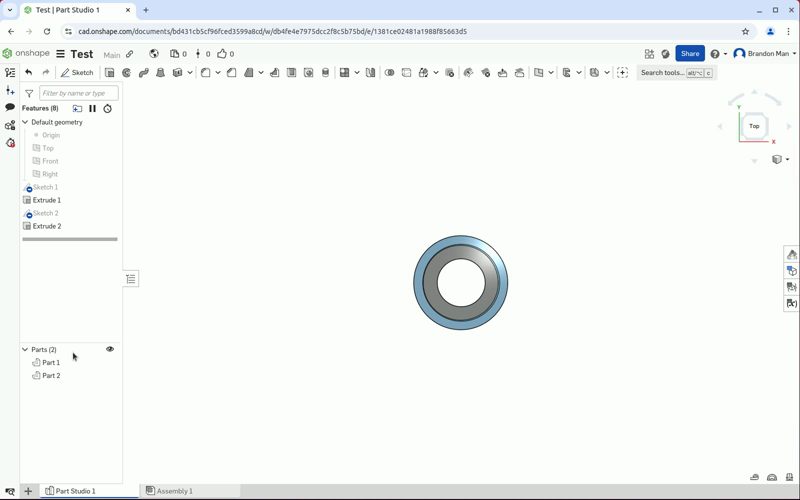
key(y)
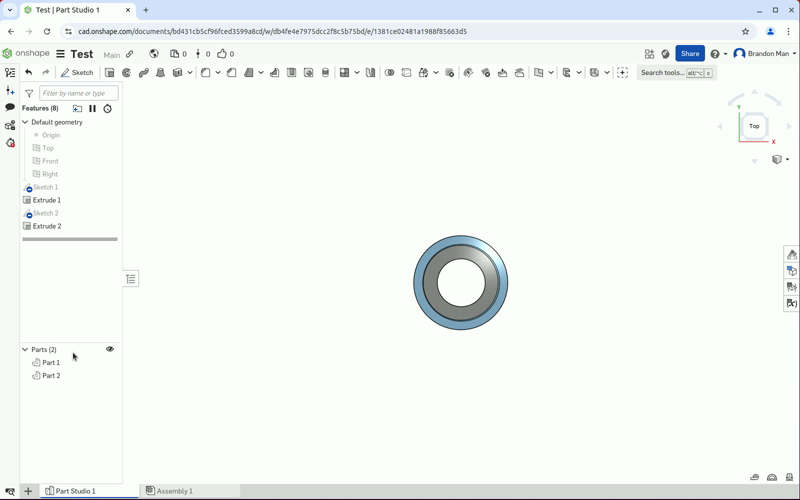
key(shift+p)
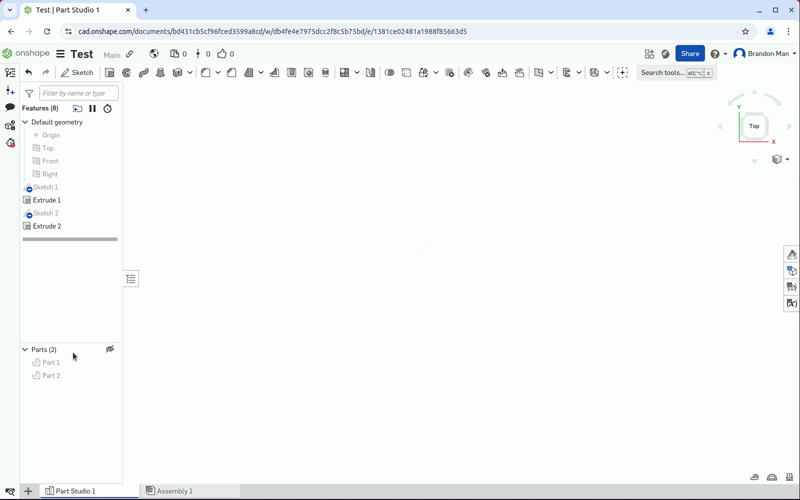
key(space)
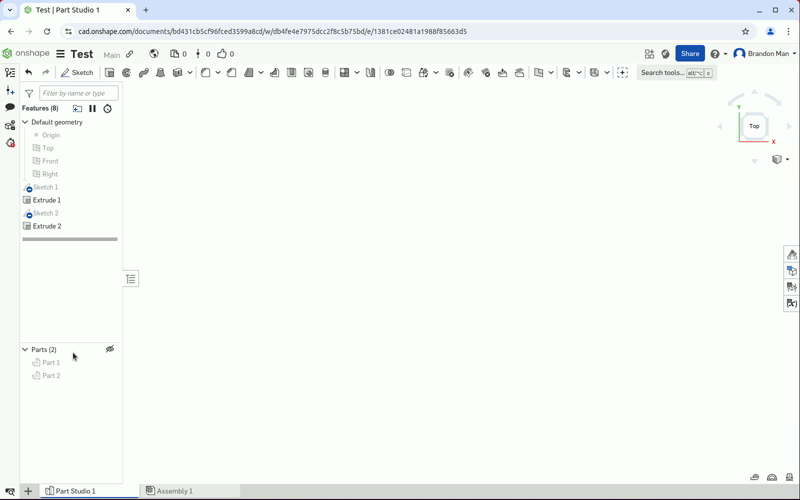
key_down(shift)
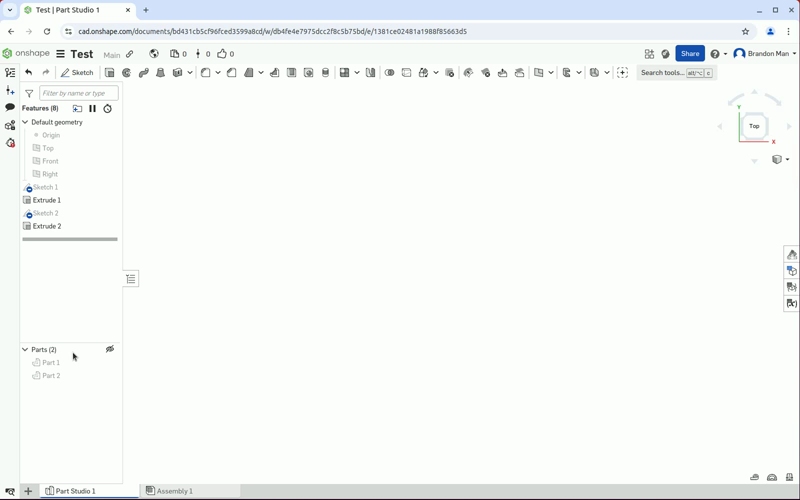
key(up)
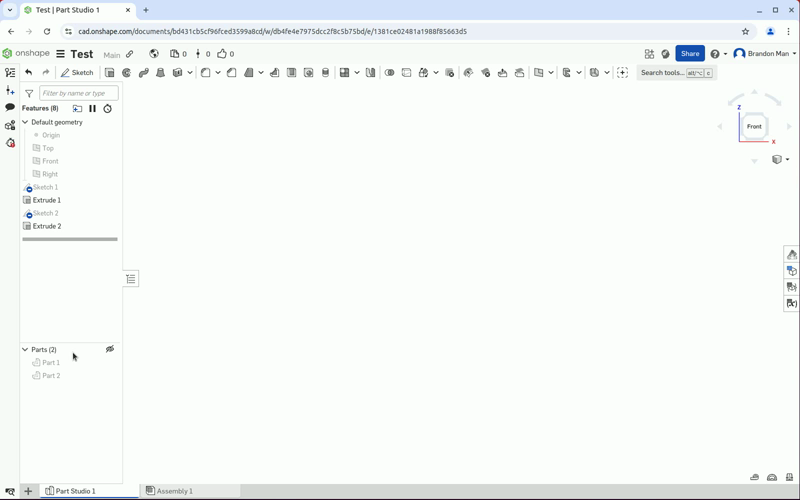
key_up(shift)
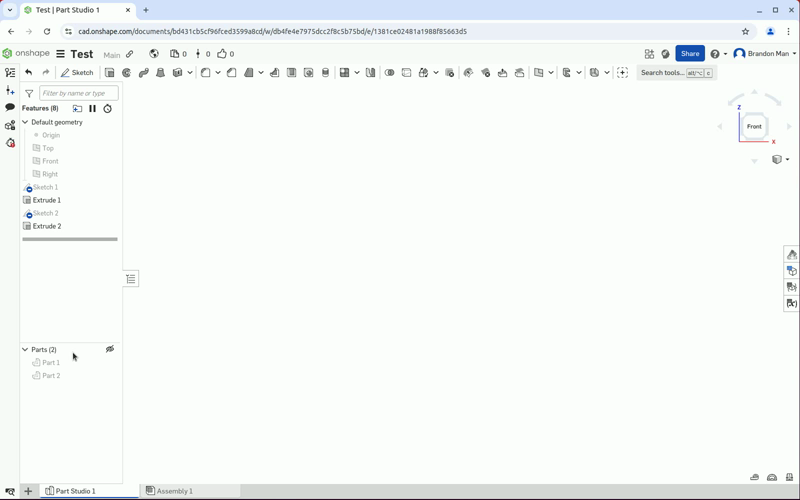
mouse_move(73, 352)
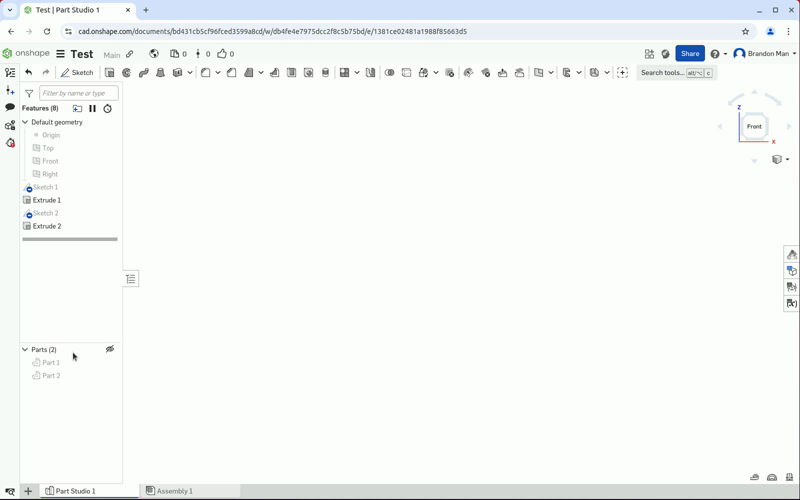
key(shift+y)
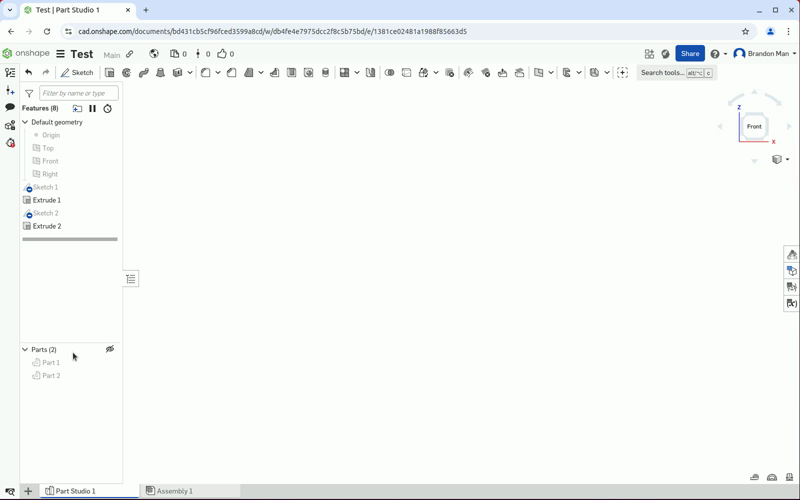
key(shift+s)
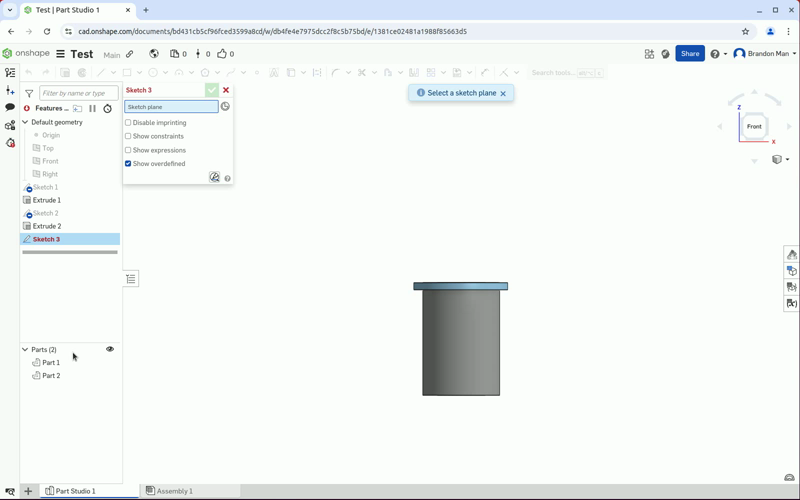
mouse_move(73, 163)
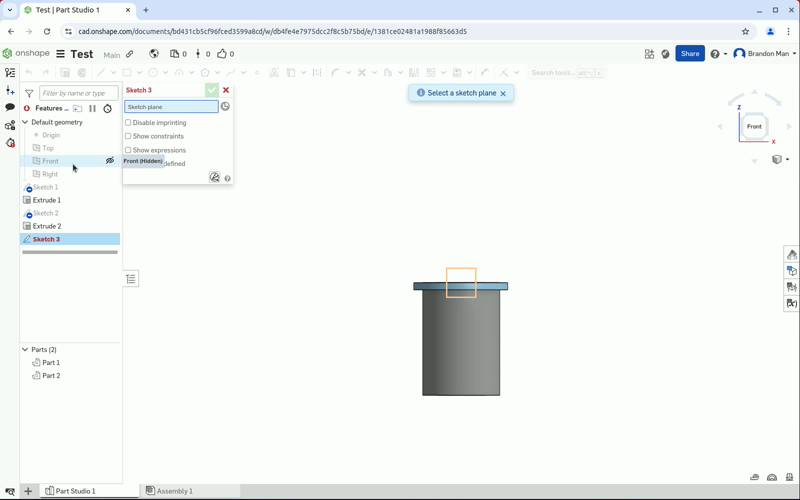
click(73, 163)
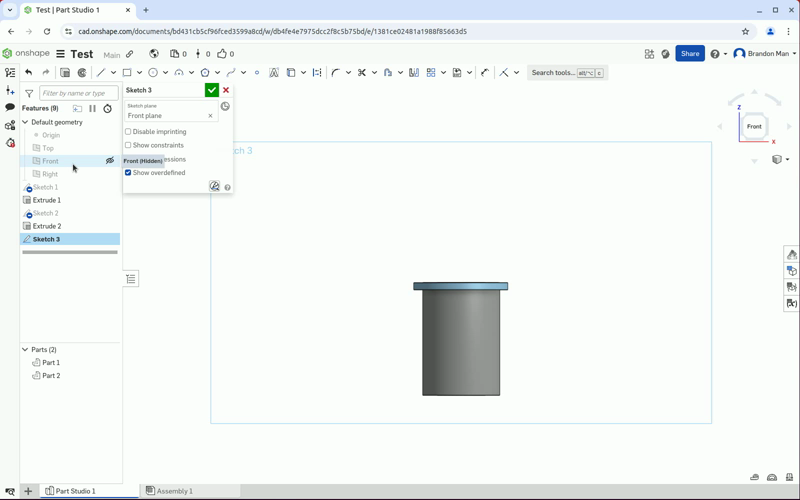
mouse_move(73, 352)
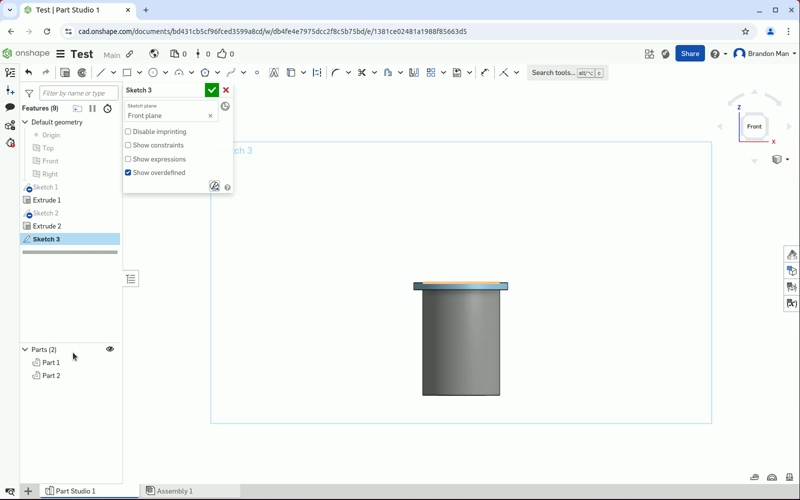
key(y)
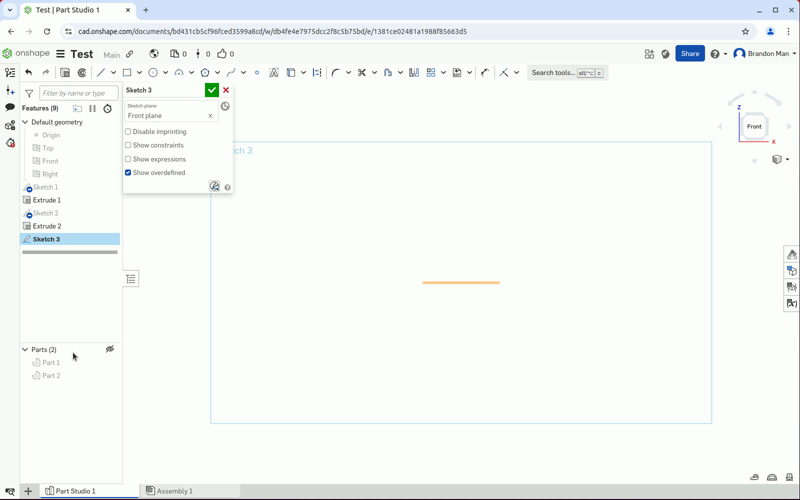
key(l)
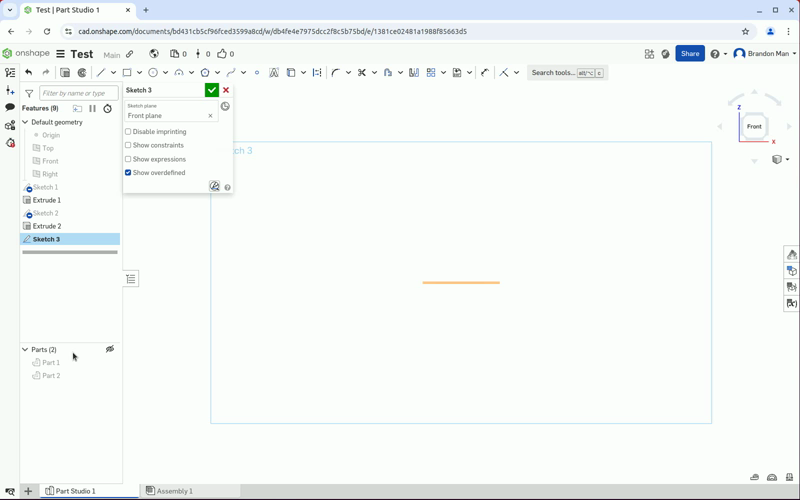
key_down(shift)
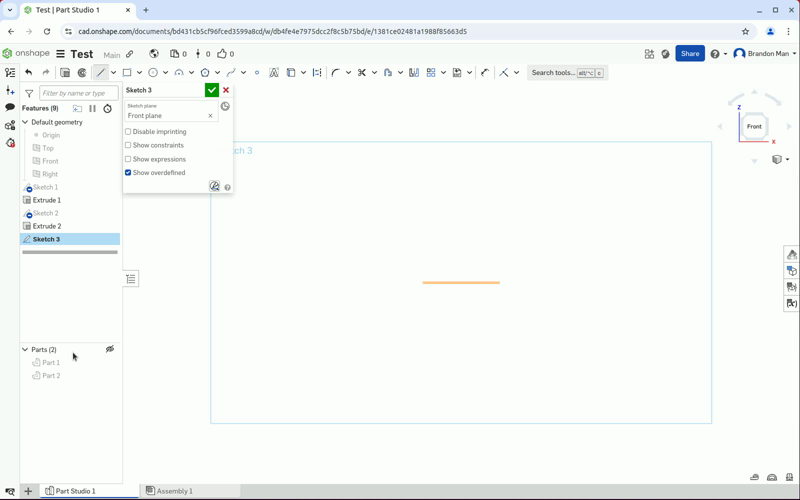
mouse_move(453, 348)
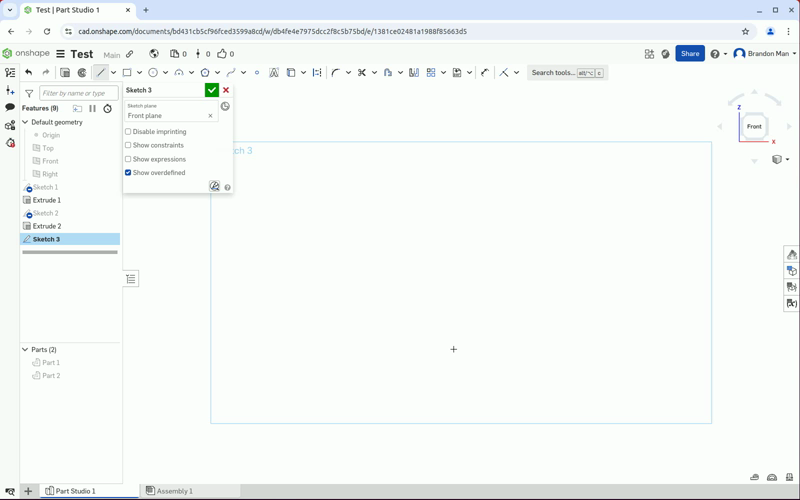
click(453, 348)
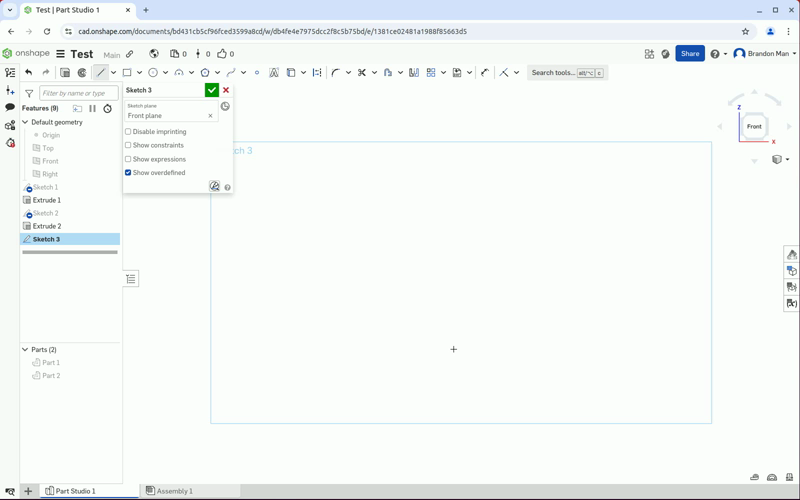
key_up(shift)
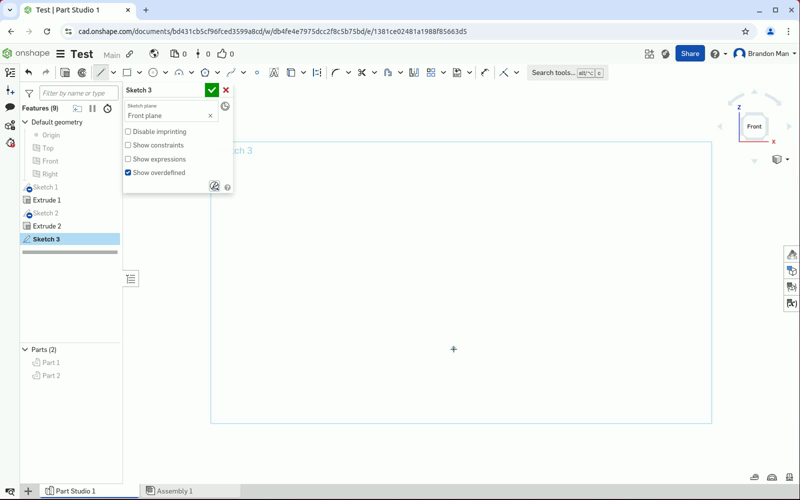
key_down(shift)
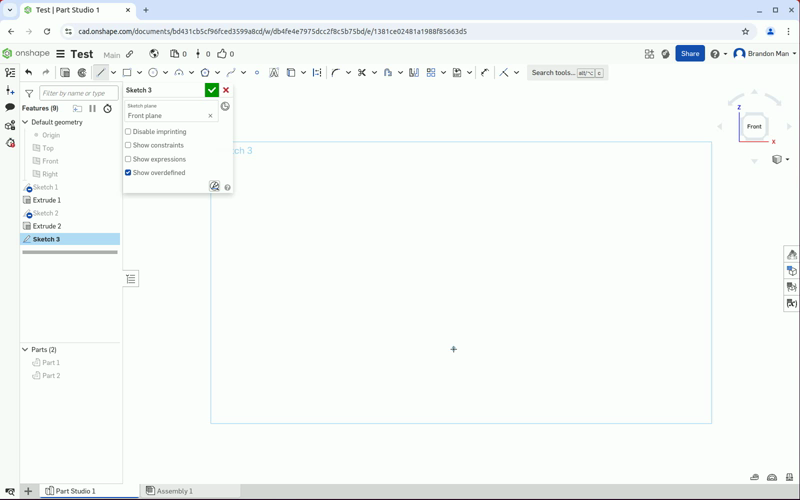
mouse_move(483, 348)
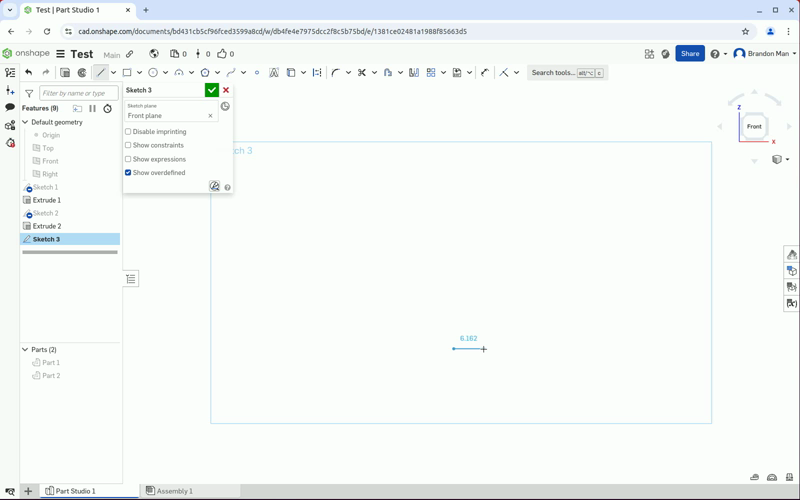
mouse_move(461, 348)
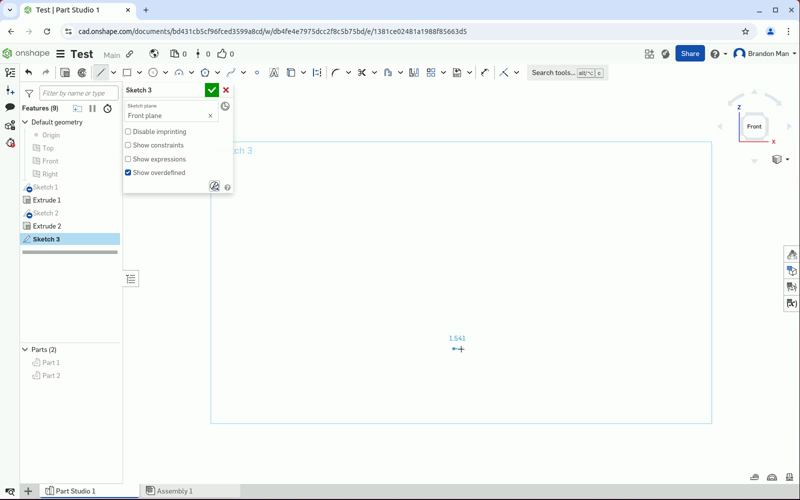
scroll(6)
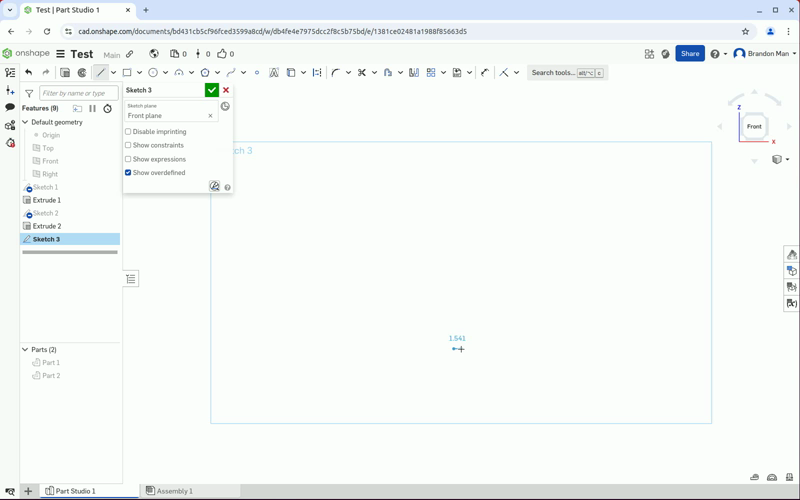
scroll(6)
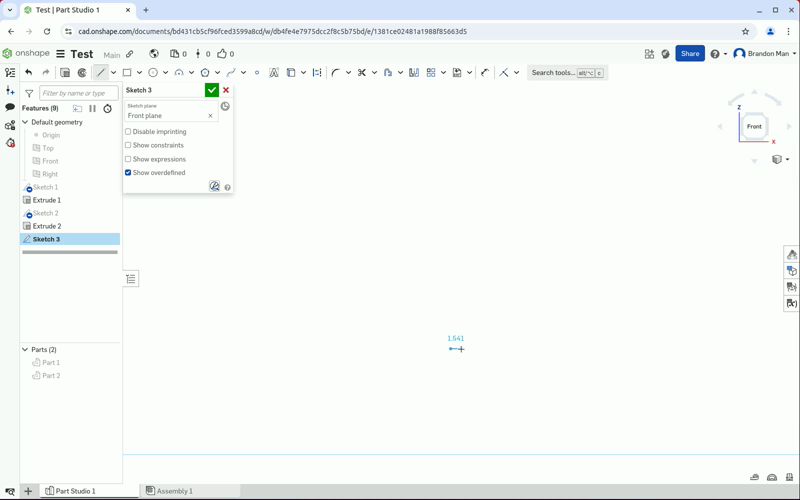
scroll(6)
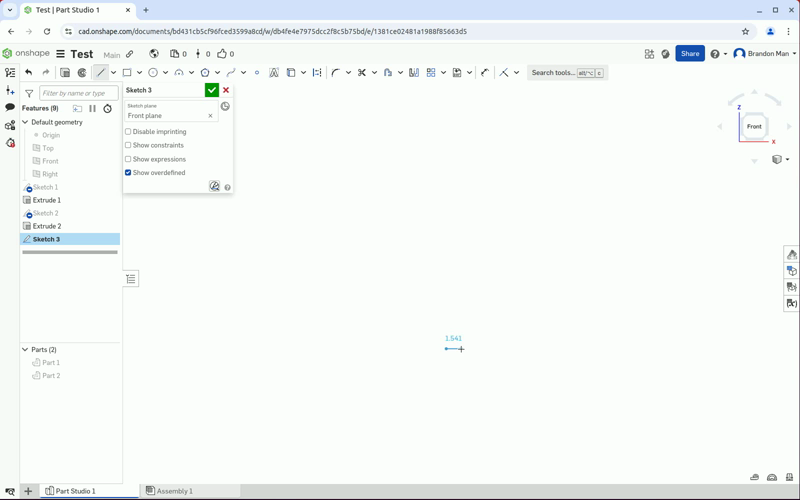
scroll(6)
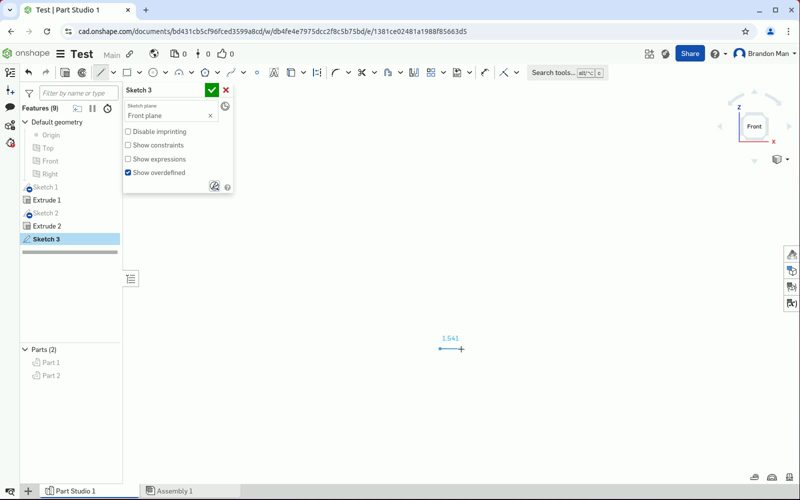
scroll(6)
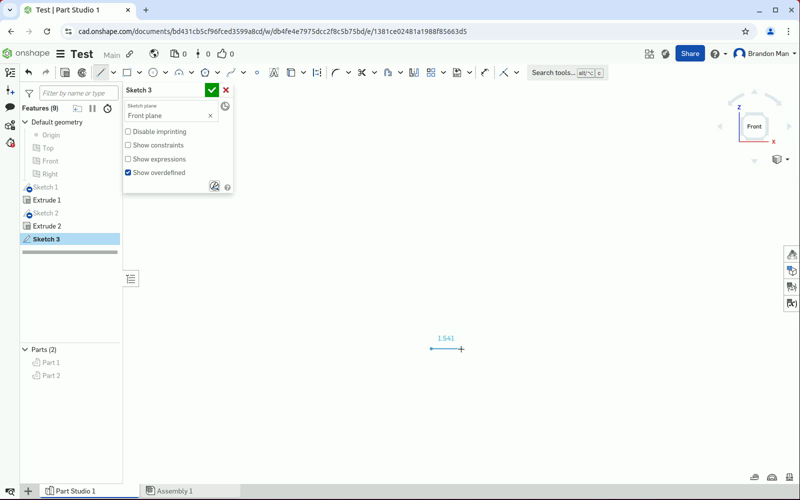
scroll(6)
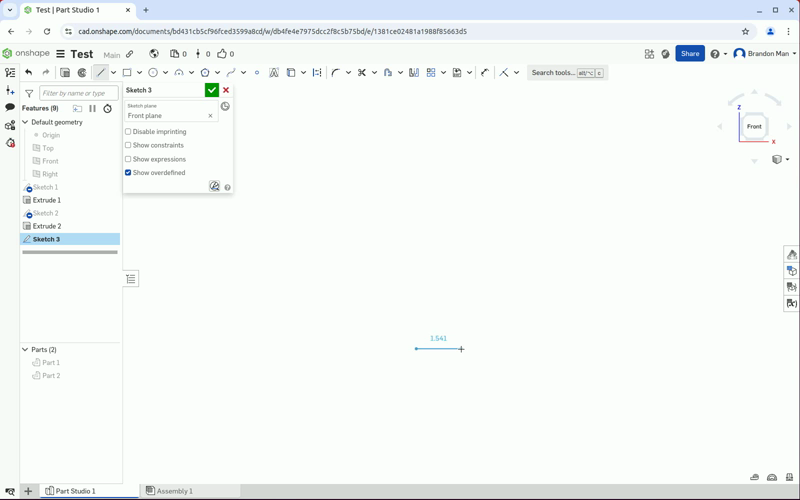
scroll(6)
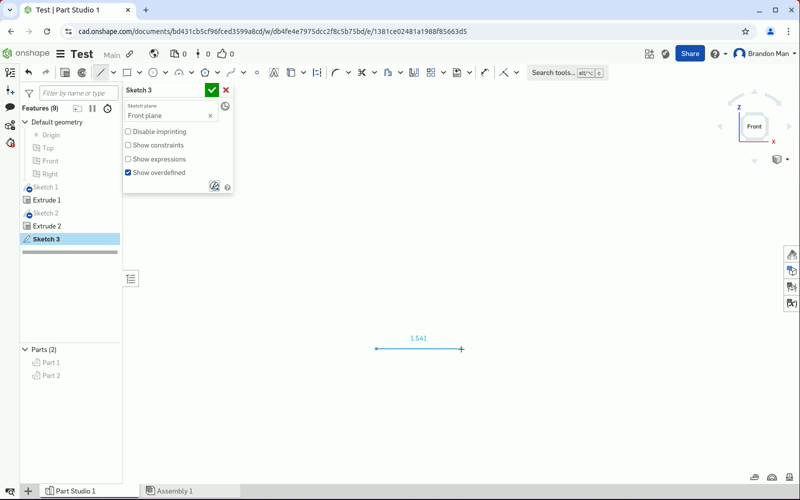
click(461, 348)
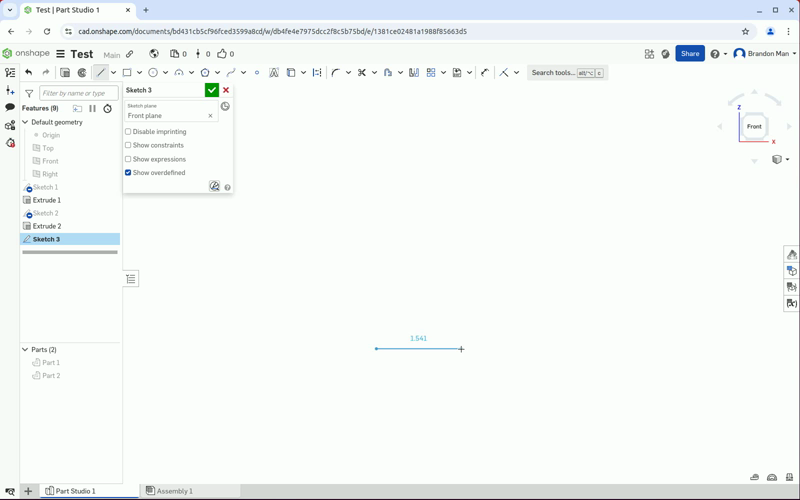
scroll(-6)
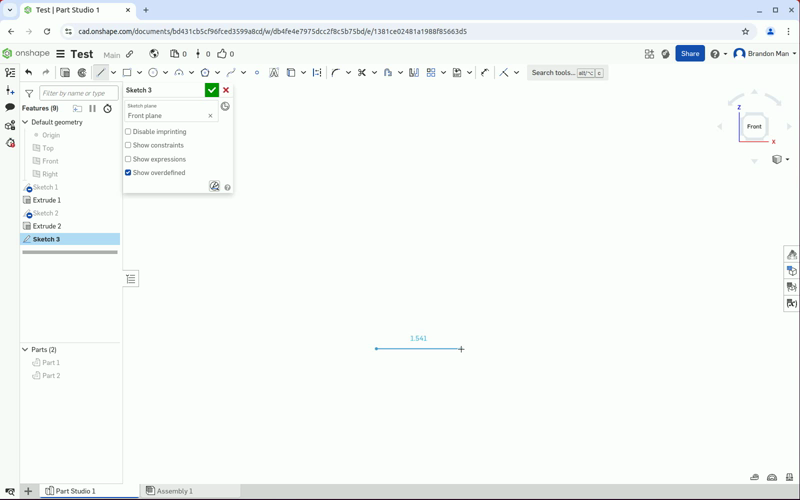
scroll(-6)
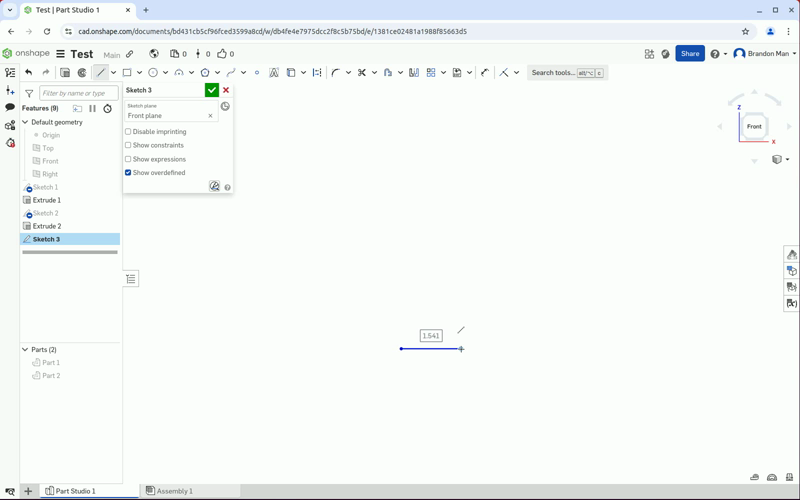
scroll(-6)
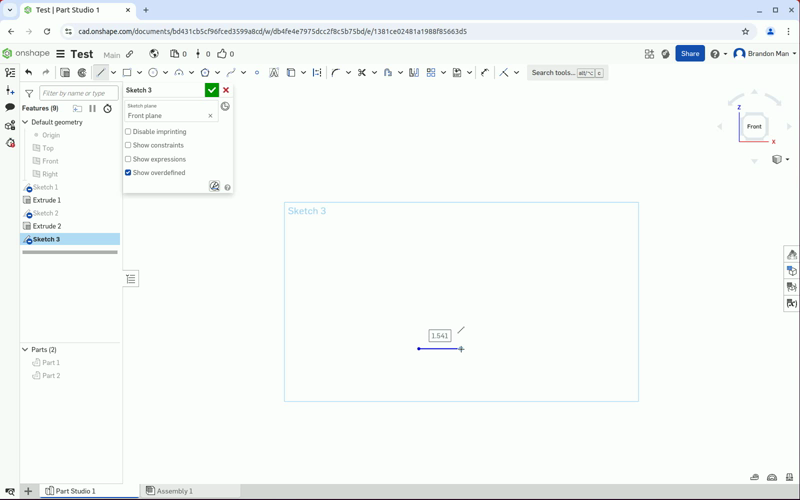
scroll(-6)
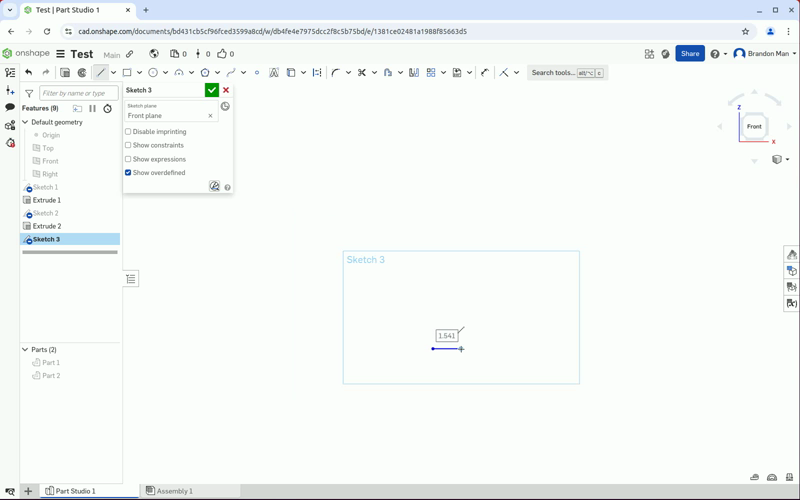
scroll(-6)
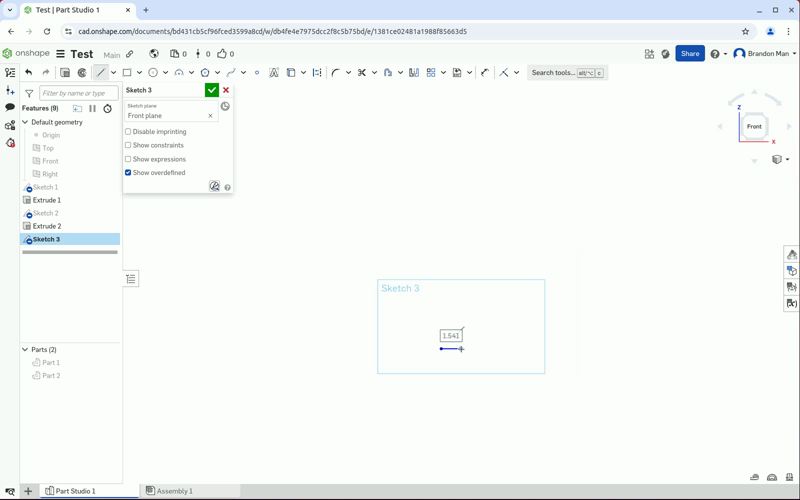
scroll(-6)
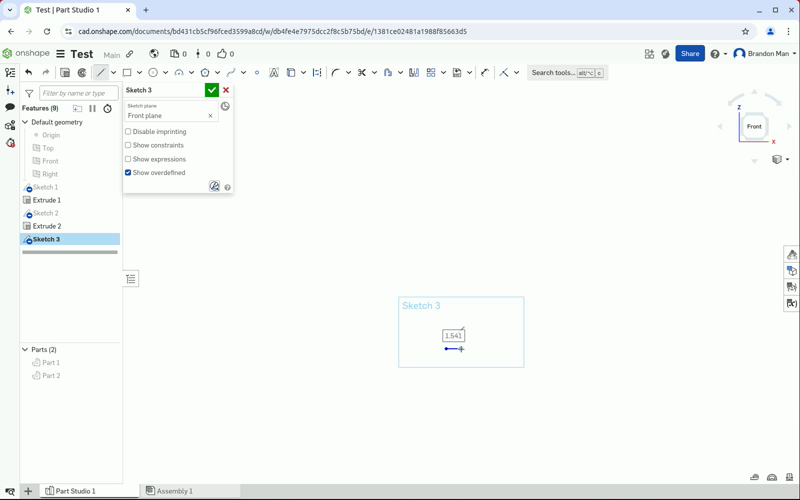
scroll(-6)
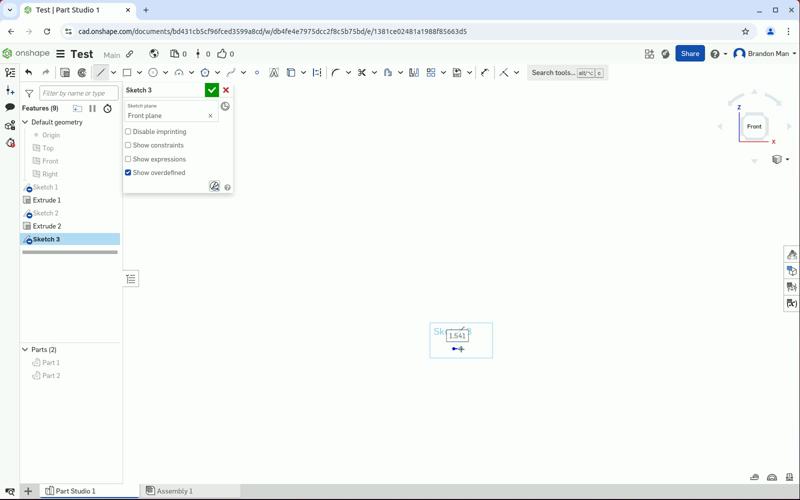
key_up(shift)
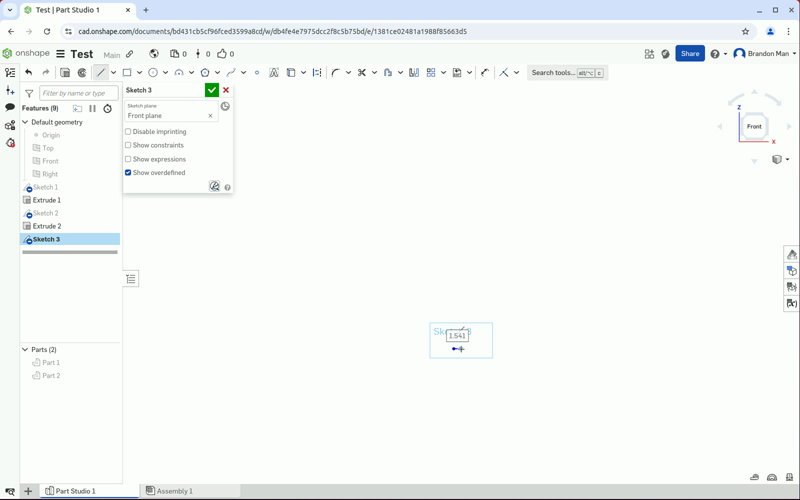
key_down(shift)
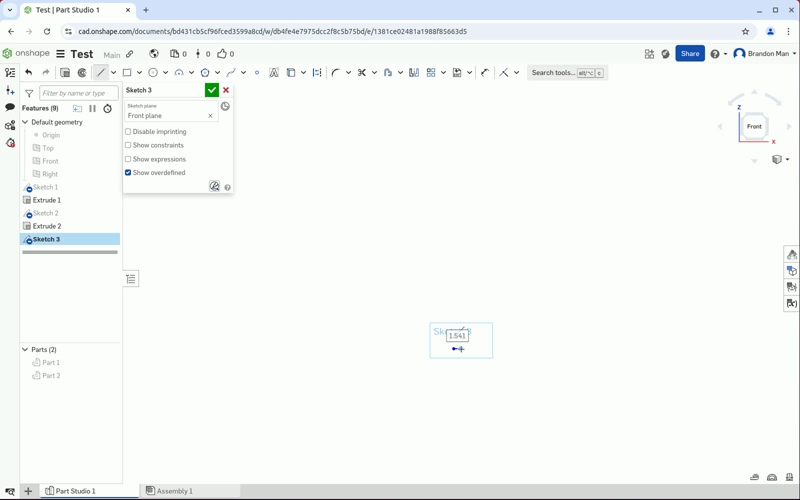
mouse_move(491, 348)
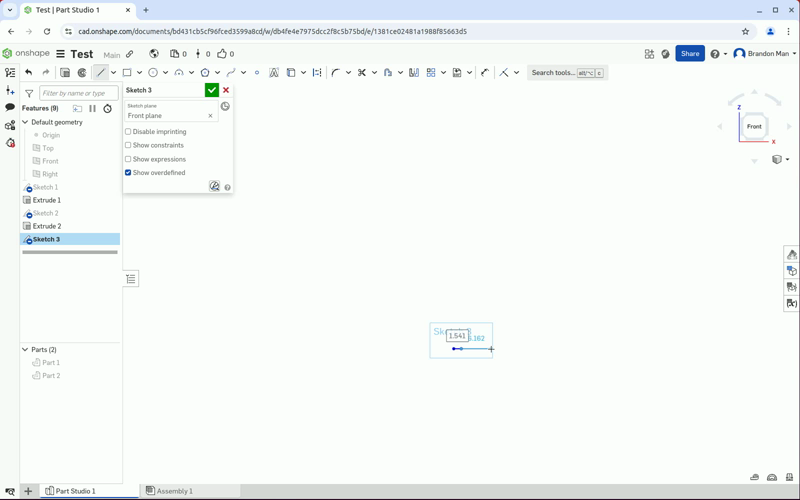
mouse_move(461, 305)
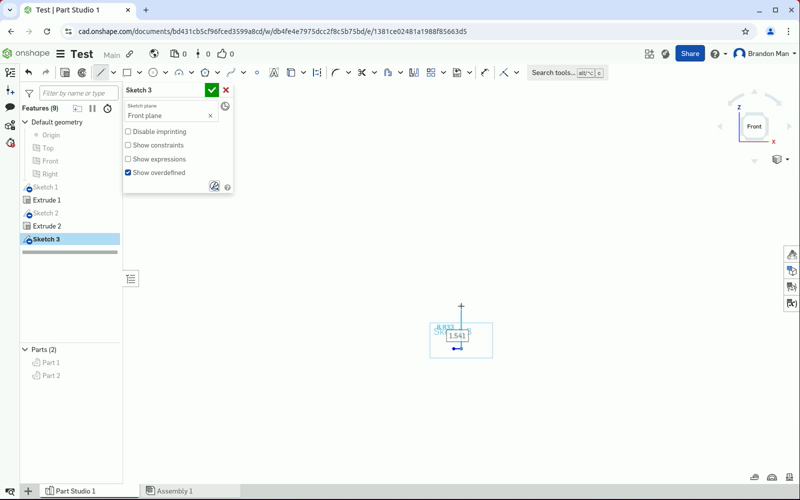
click(461, 305)
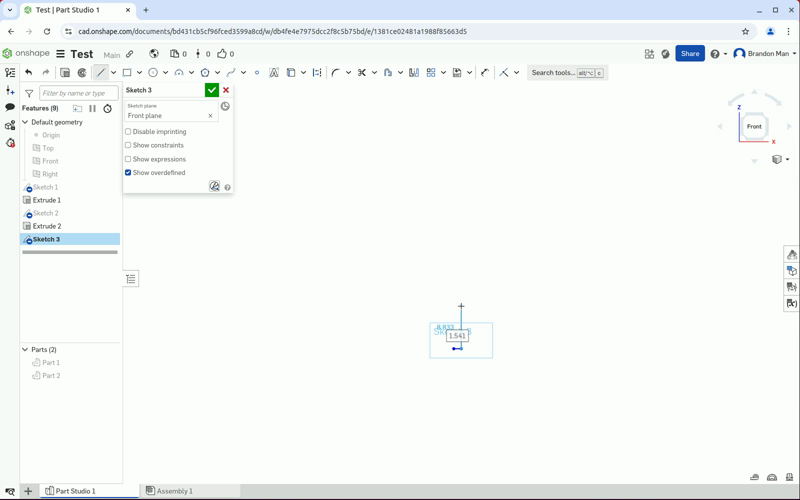
key_up(shift)
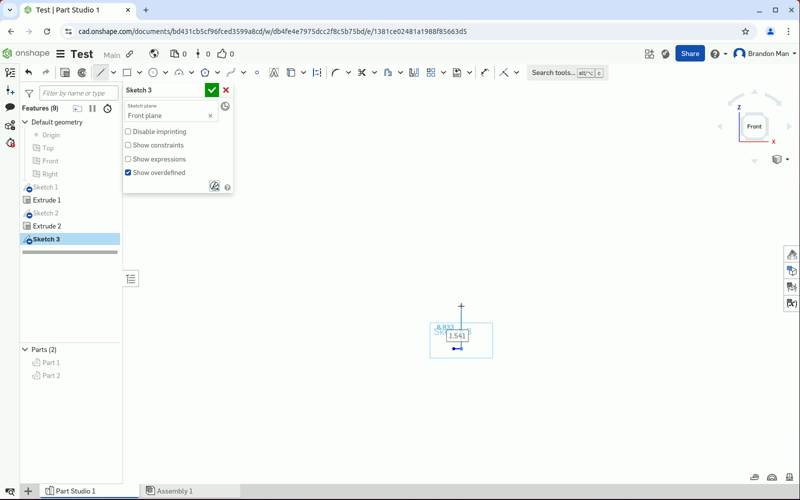
key_down(shift)
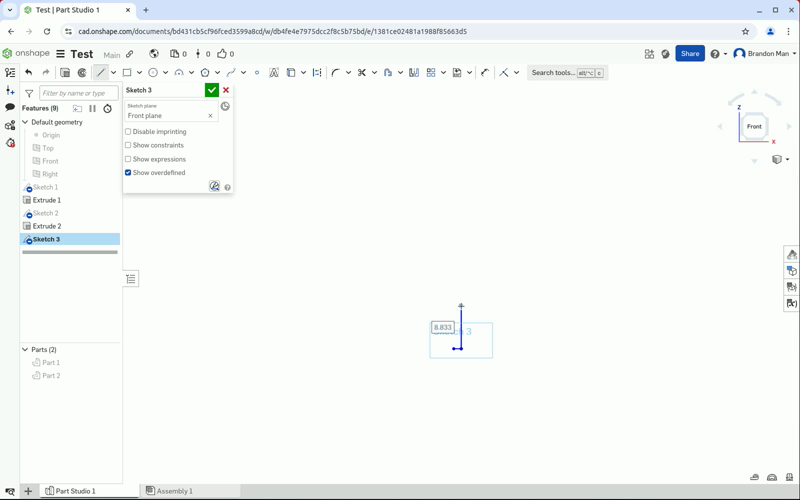
mouse_move(491, 305)
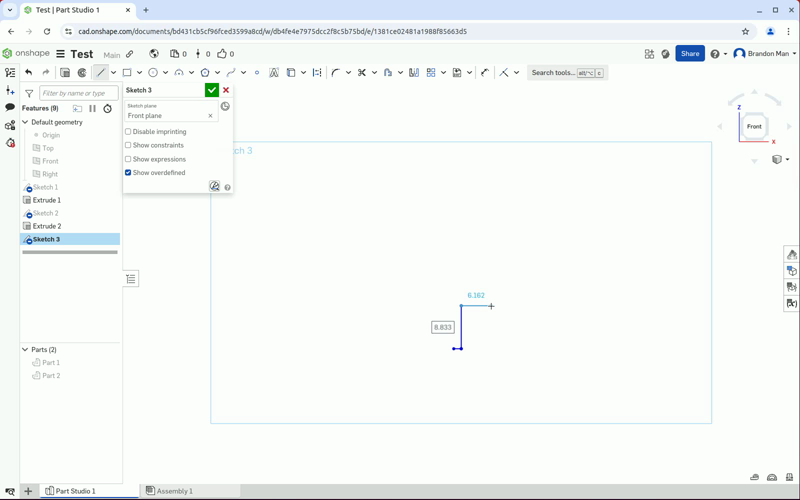
mouse_move(453, 305)
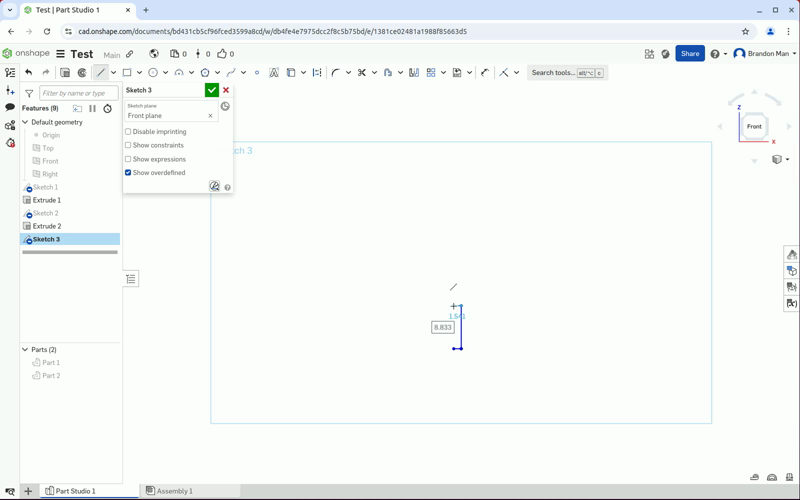
scroll(6)
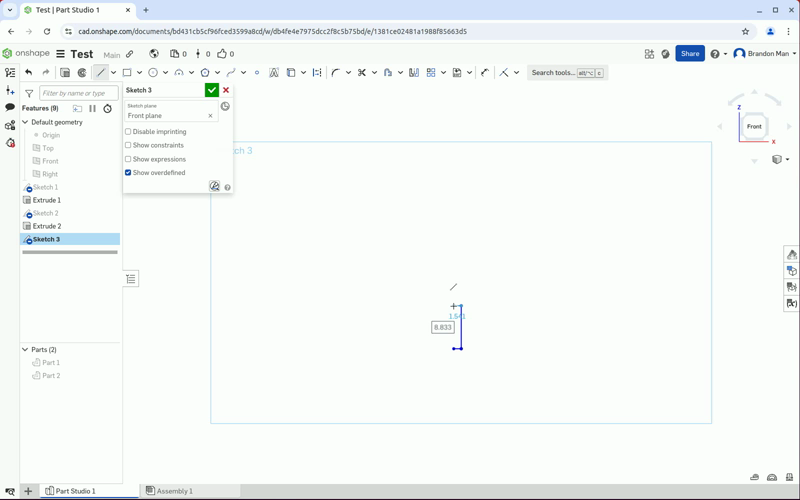
scroll(6)
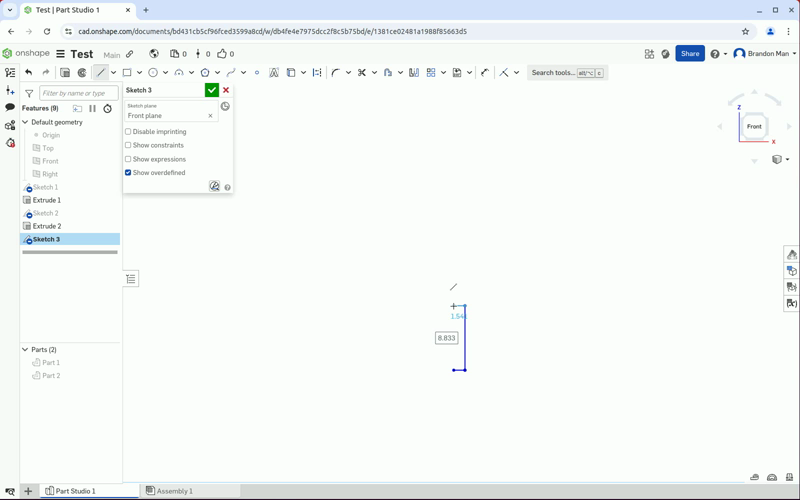
scroll(6)
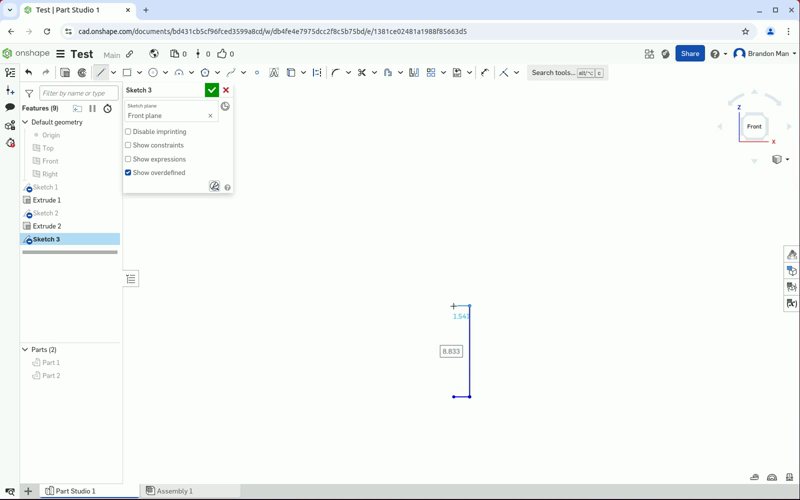
scroll(6)
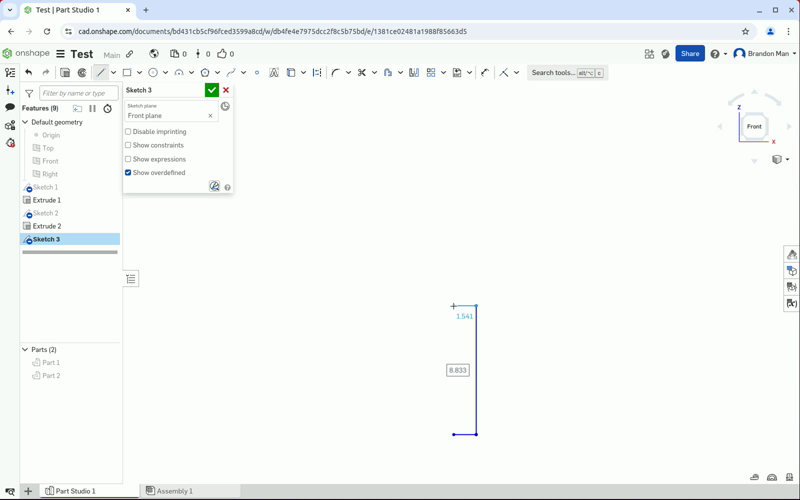
scroll(6)
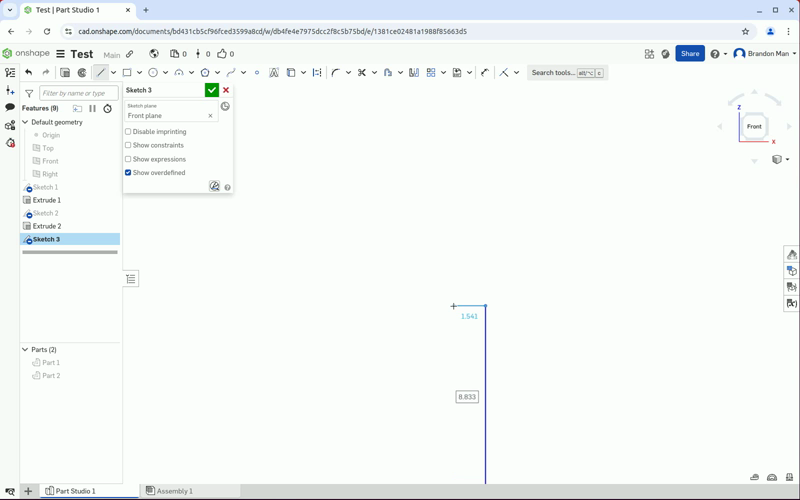
scroll(6)
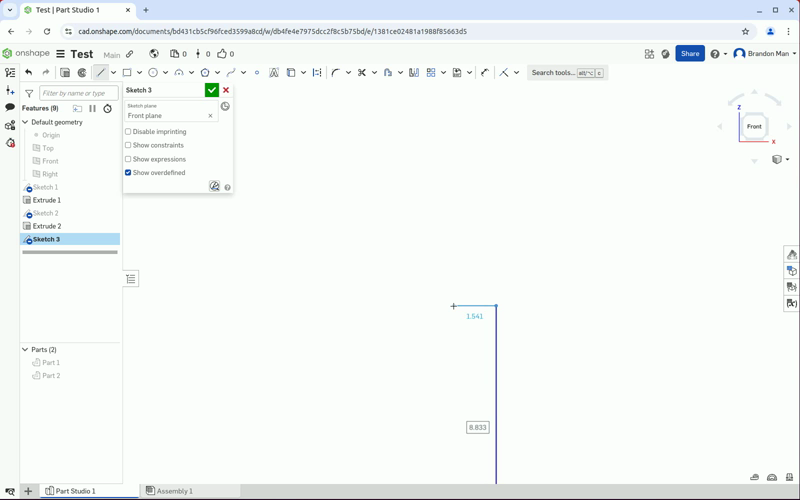
scroll(6)
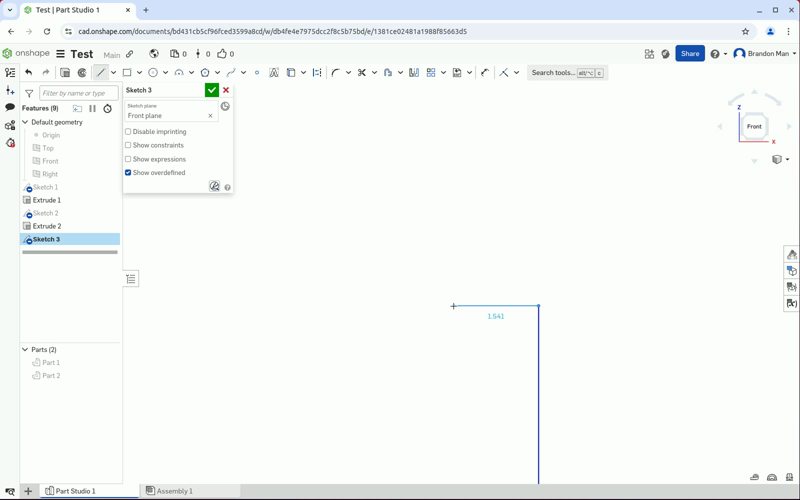
click(453, 305)
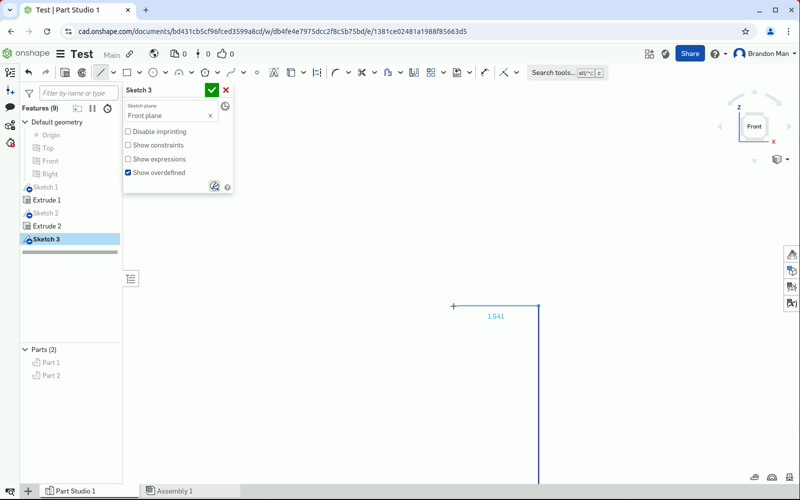
scroll(-6)
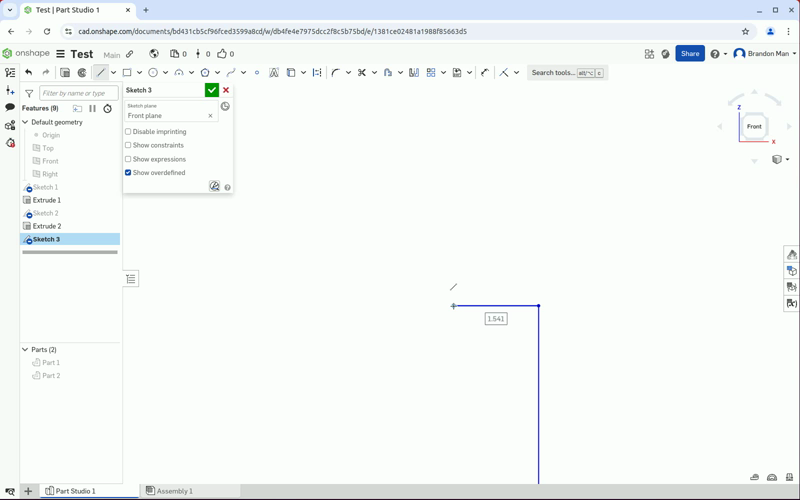
scroll(-6)
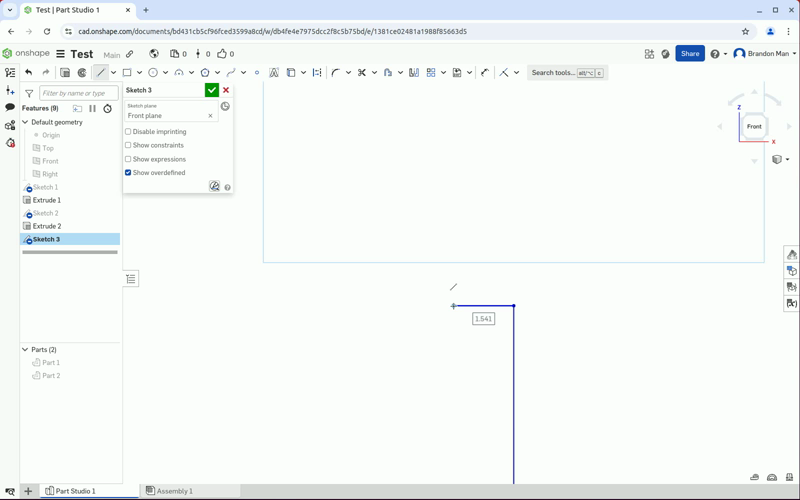
scroll(-6)
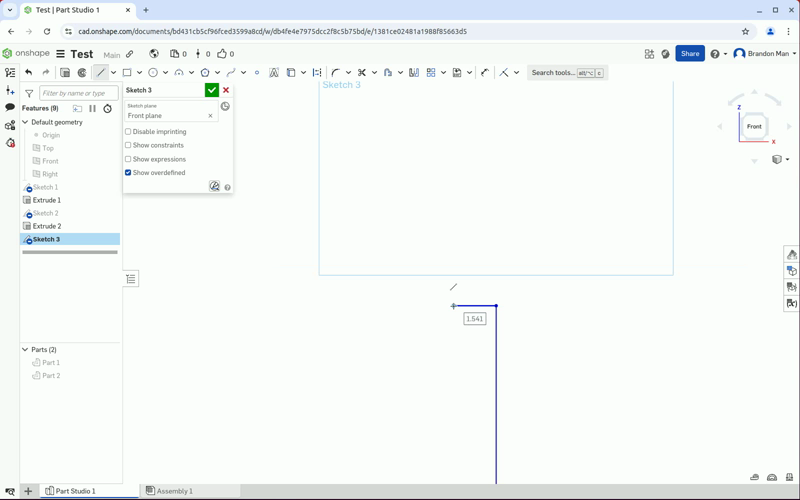
scroll(-6)
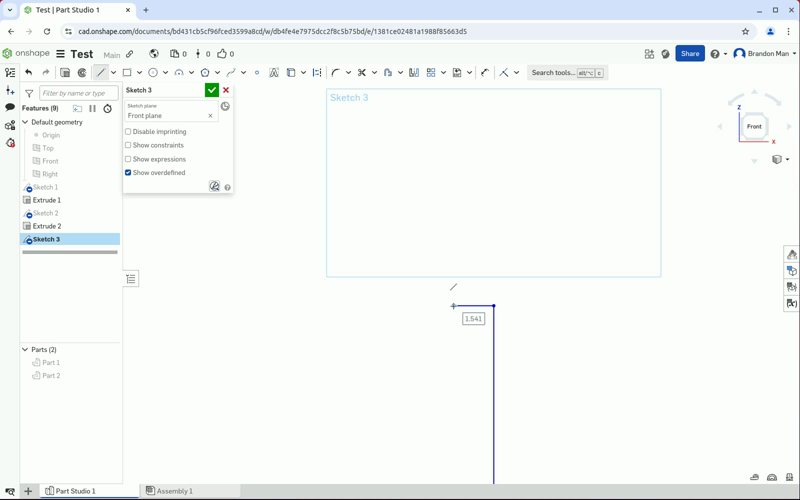
scroll(-6)
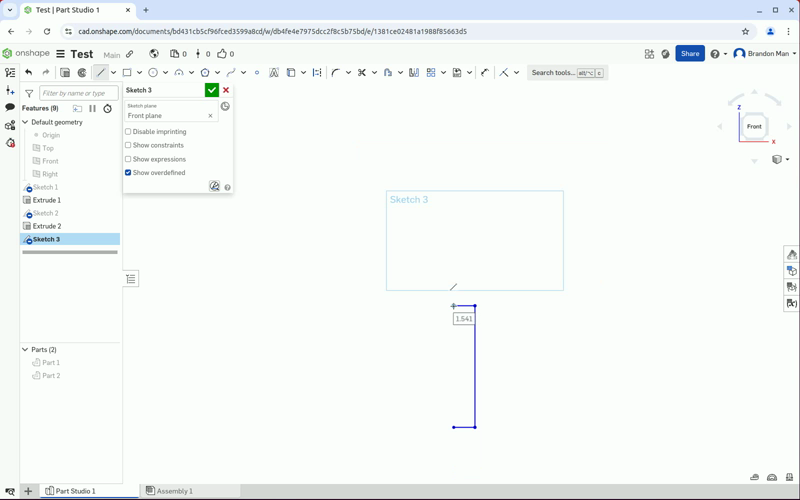
scroll(-6)
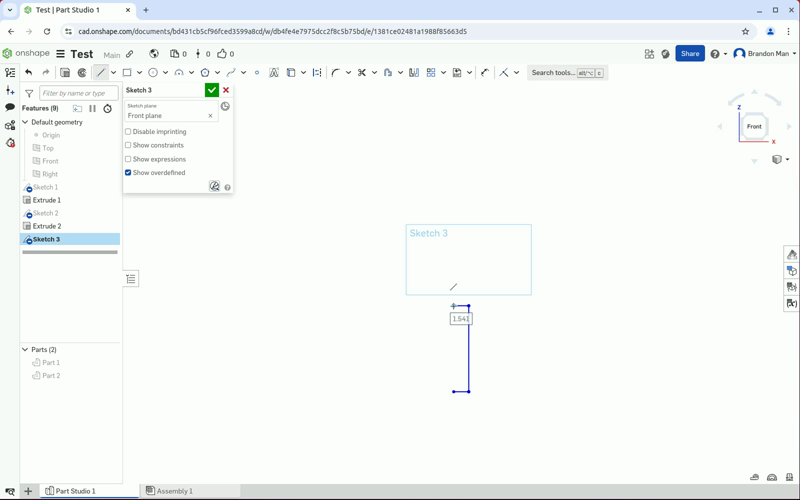
scroll(-6)
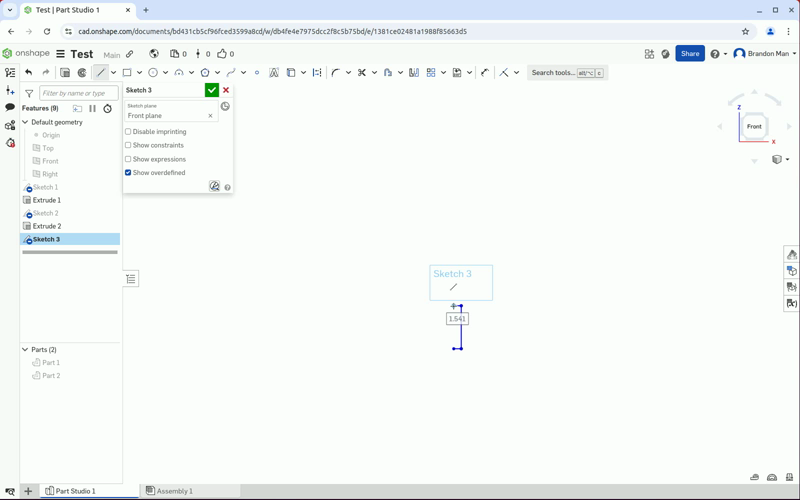
key_up(shift)
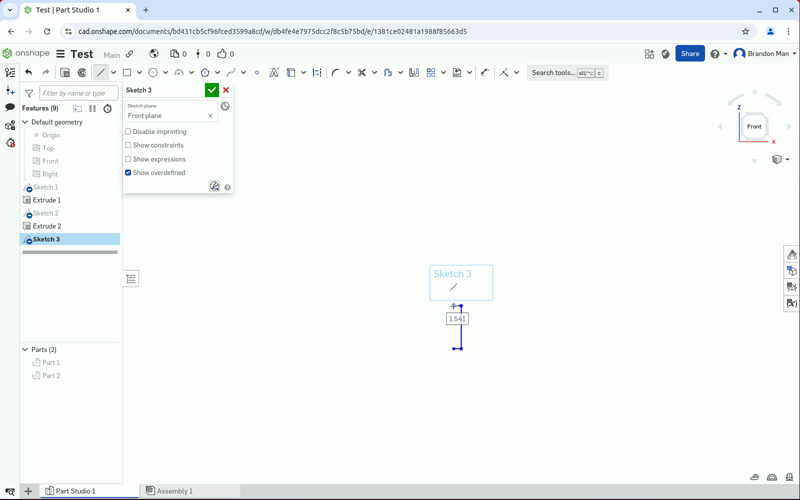
mouse_move(483, 305)
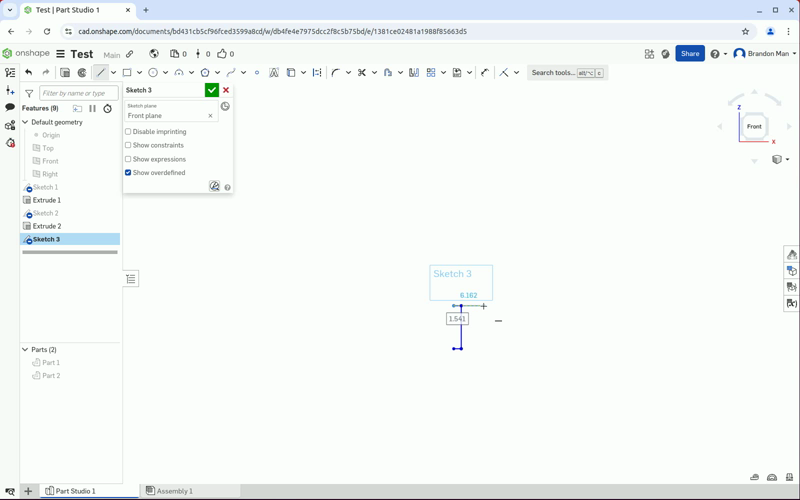
key_down(shift)
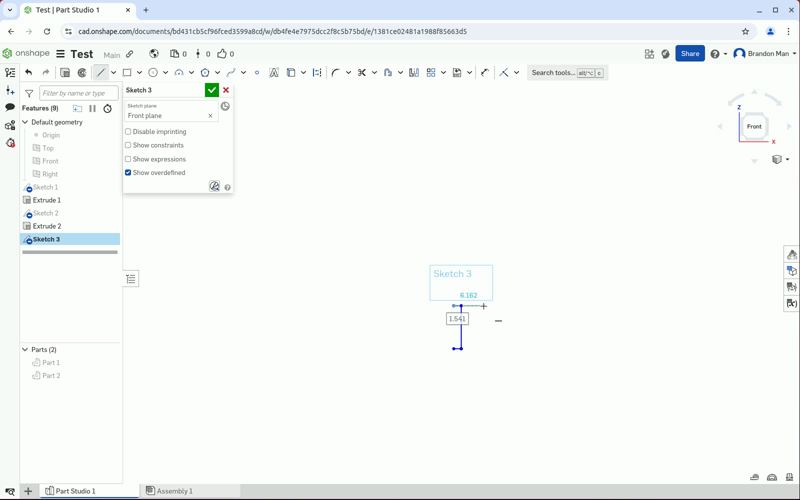
mouse_move(453, 348)
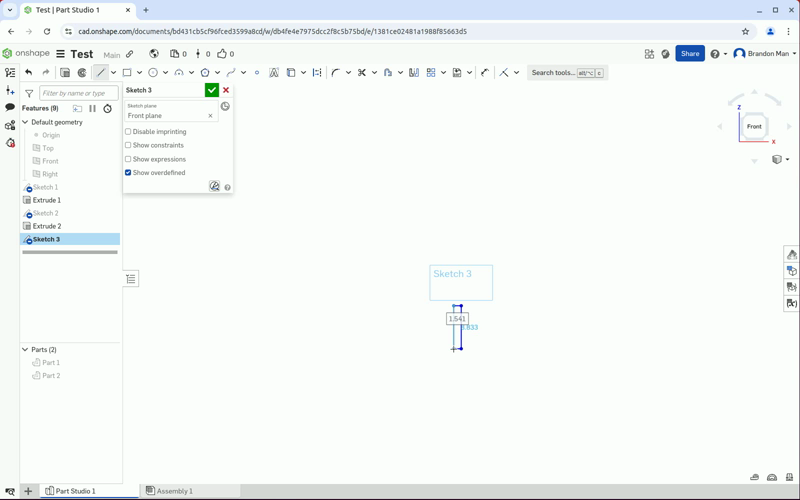
key_up(shift)
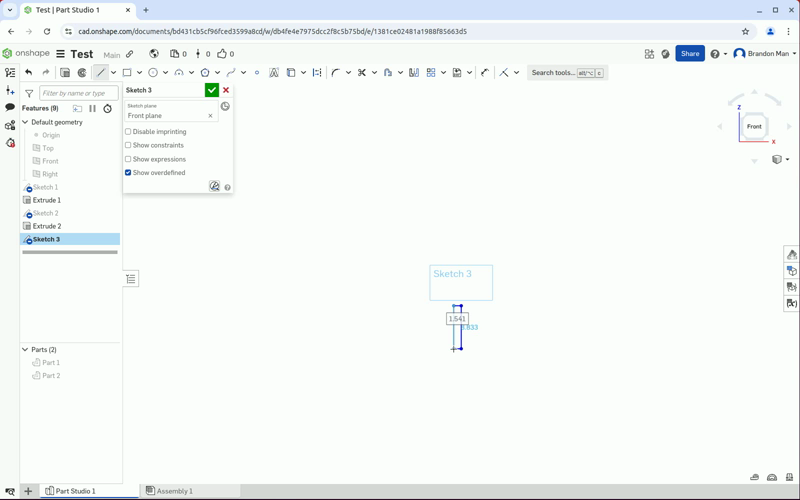
click(453, 348)
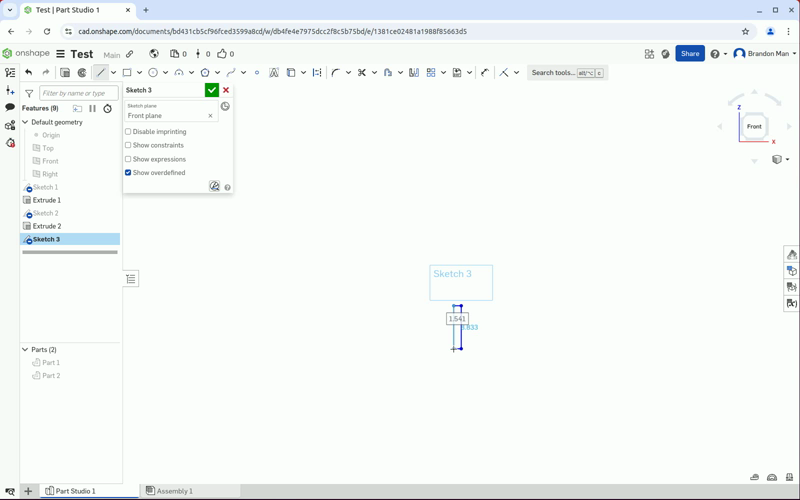
key(esc)
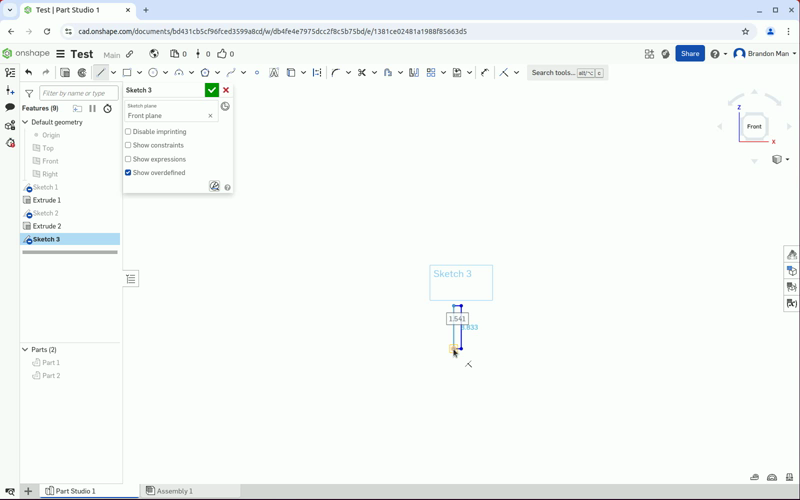
mouse_move(454, 306)
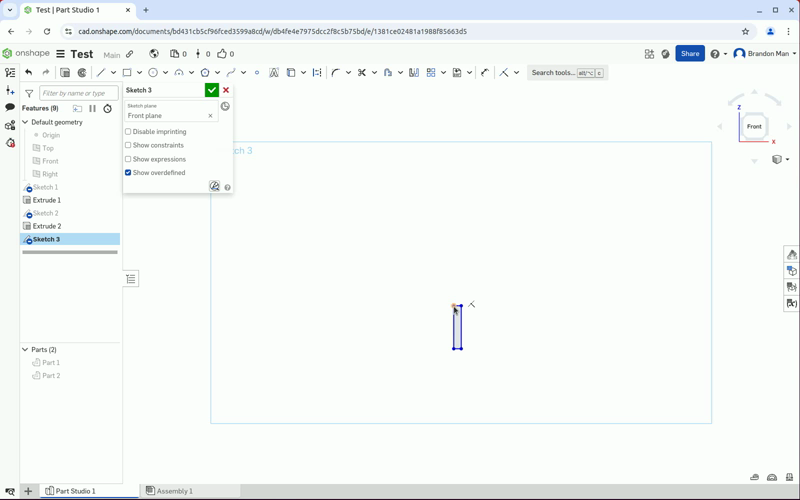
scroll(6)
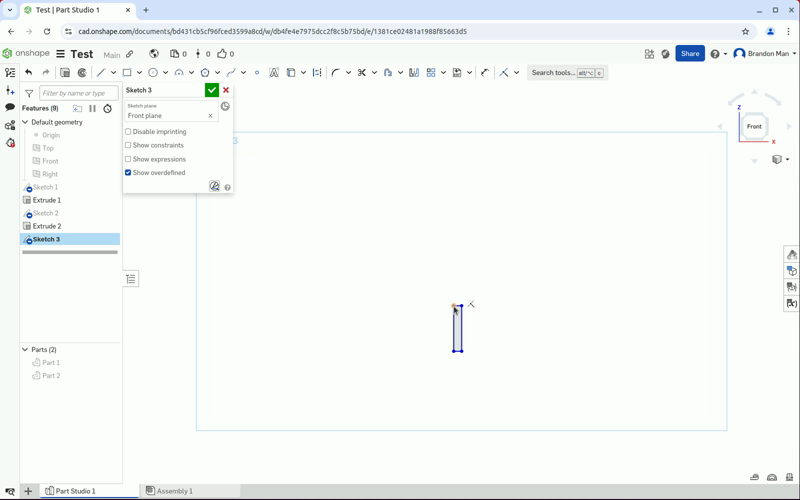
scroll(6)
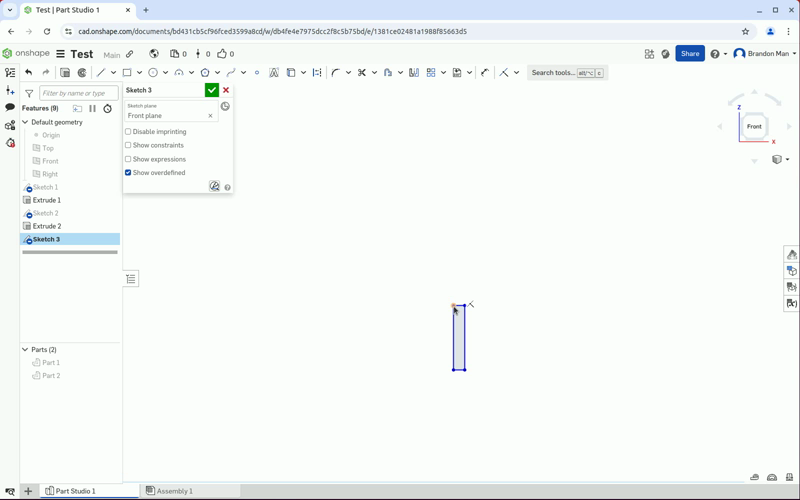
scroll(6)
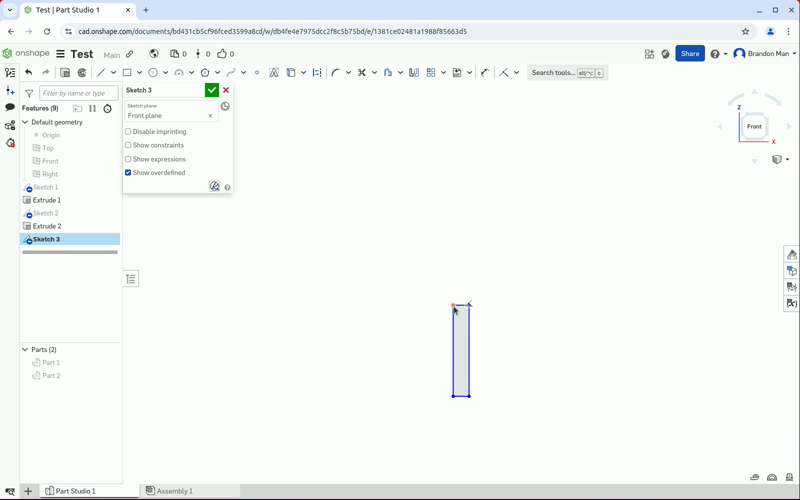
scroll(6)
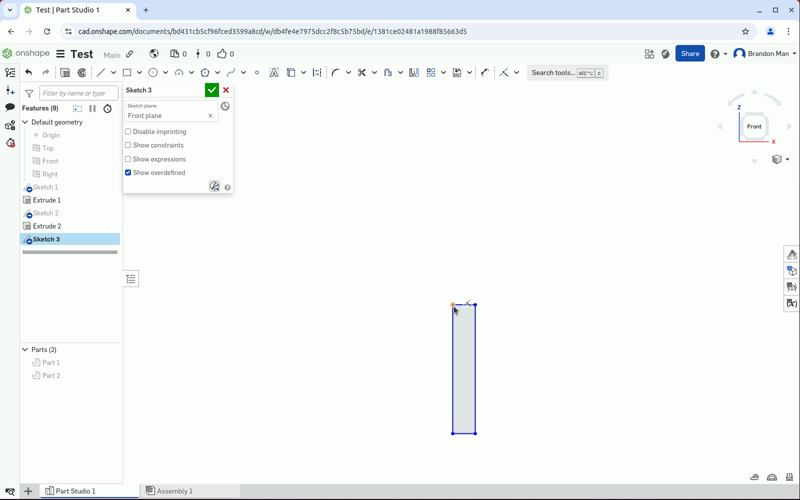
scroll(6)
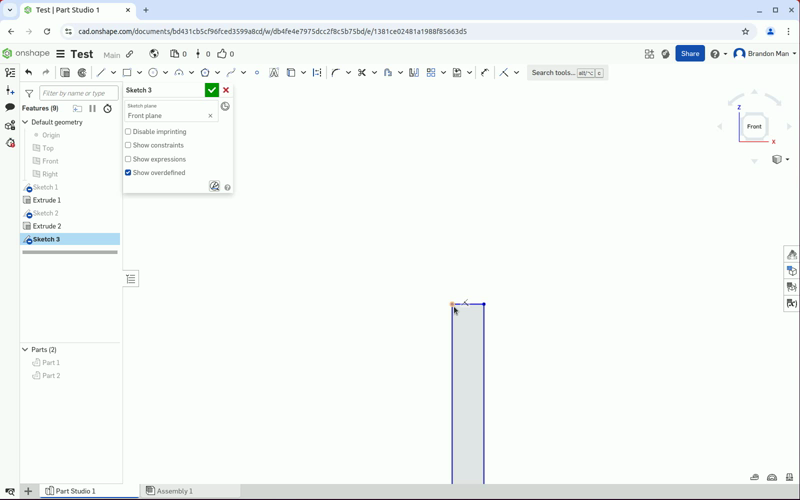
scroll(6)
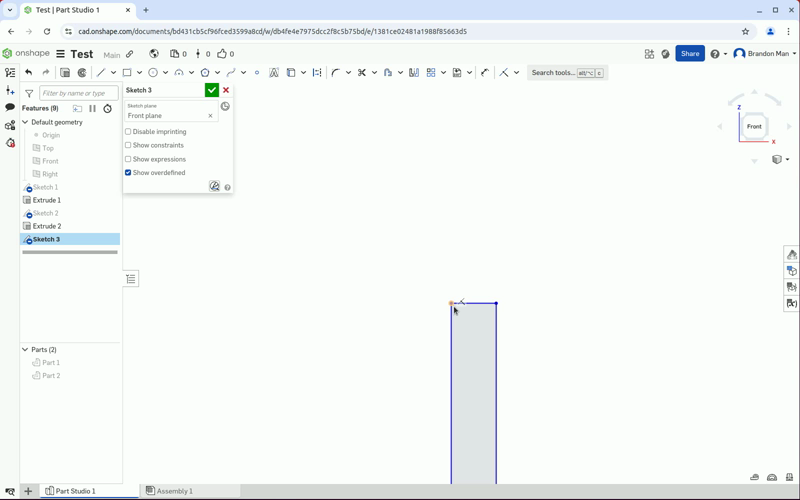
scroll(6)
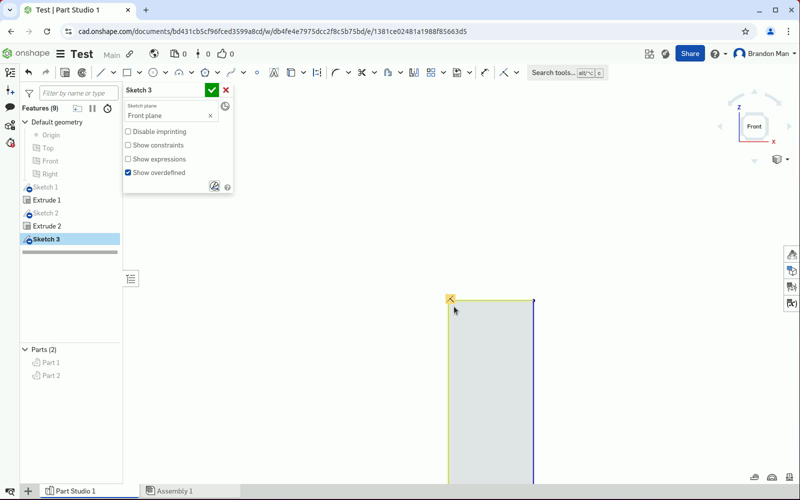
click(454, 306)
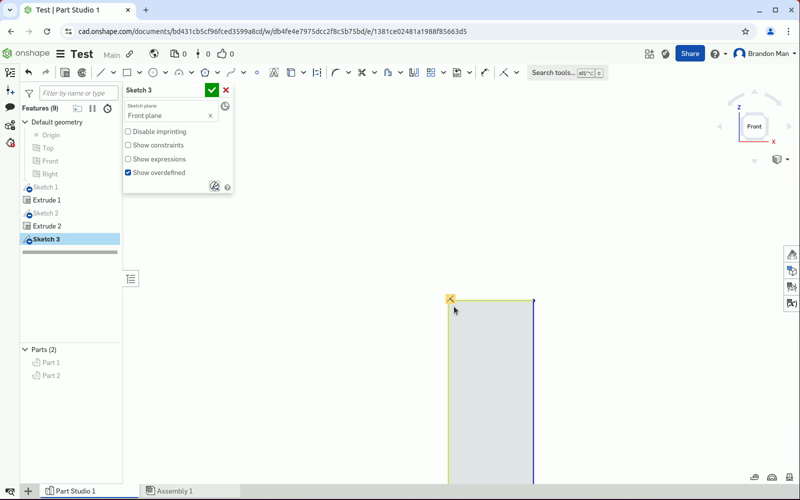
scroll(-6)
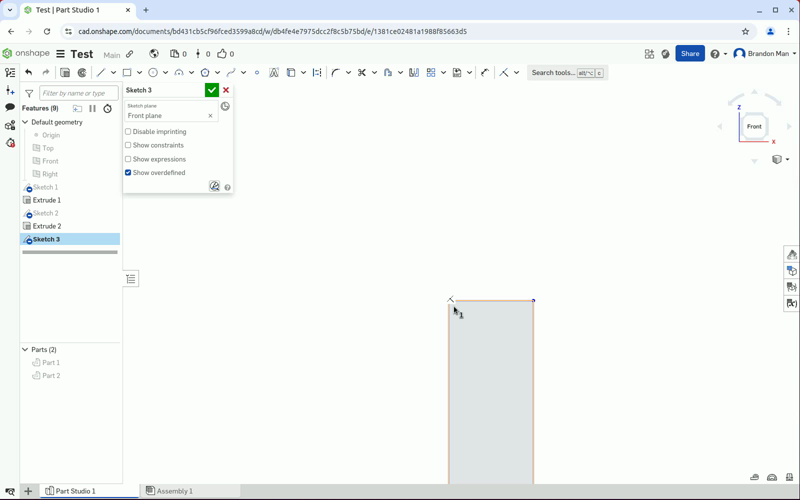
scroll(-6)
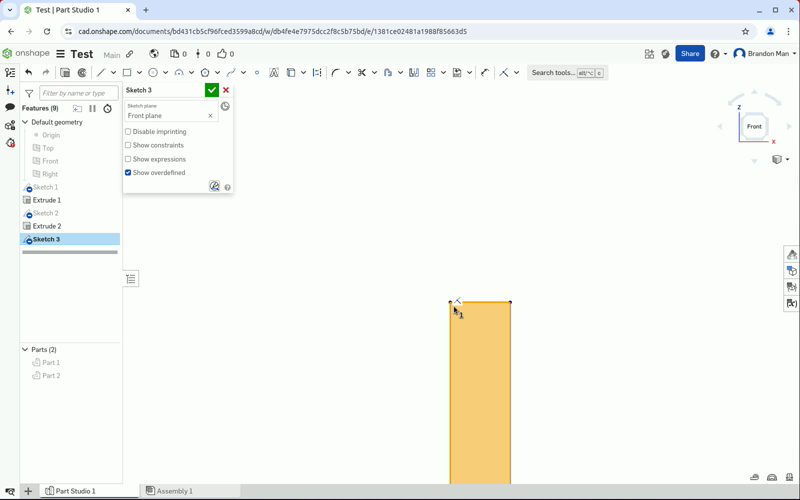
scroll(-6)
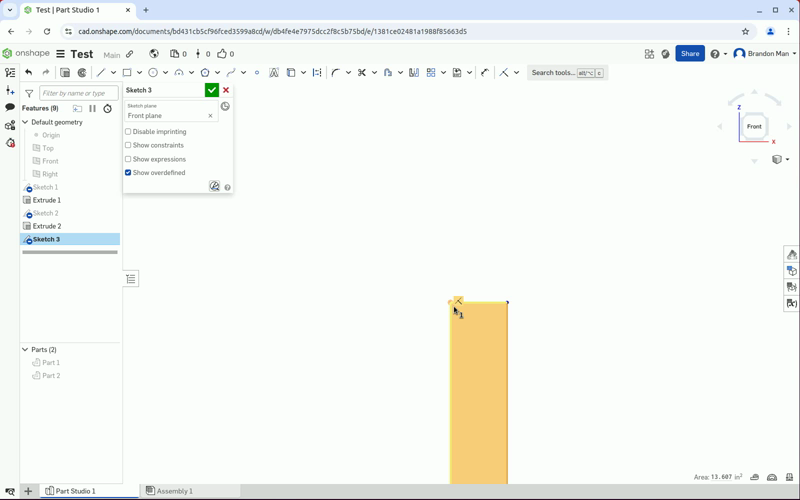
scroll(-6)
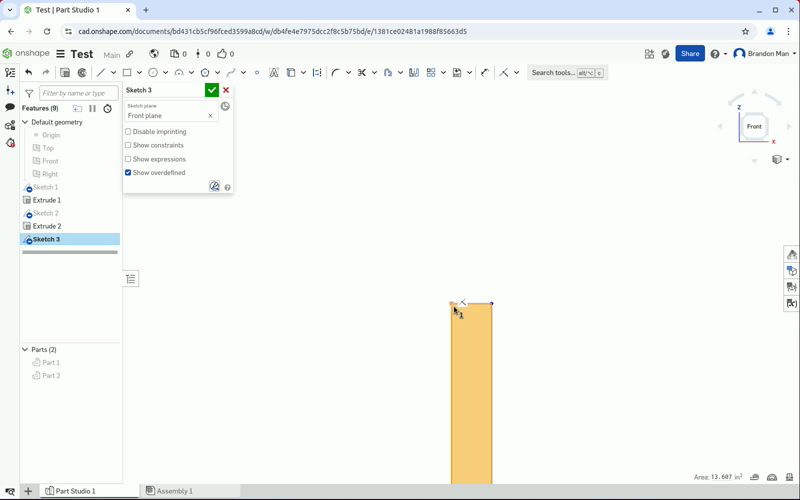
scroll(-6)
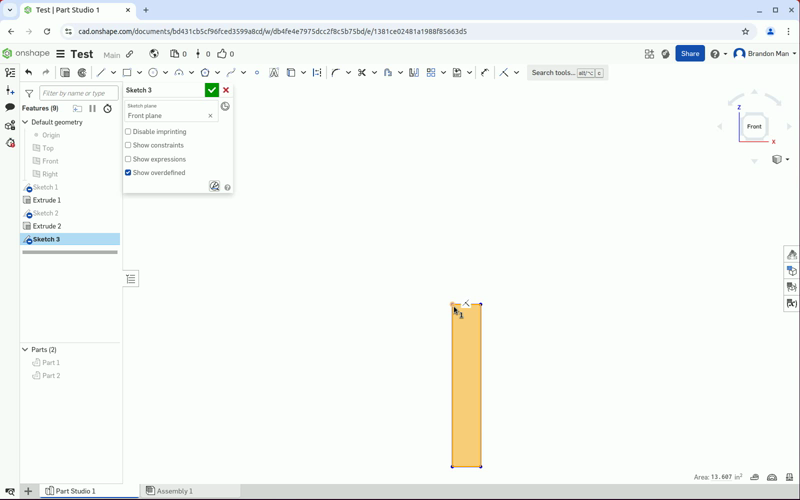
scroll(-6)
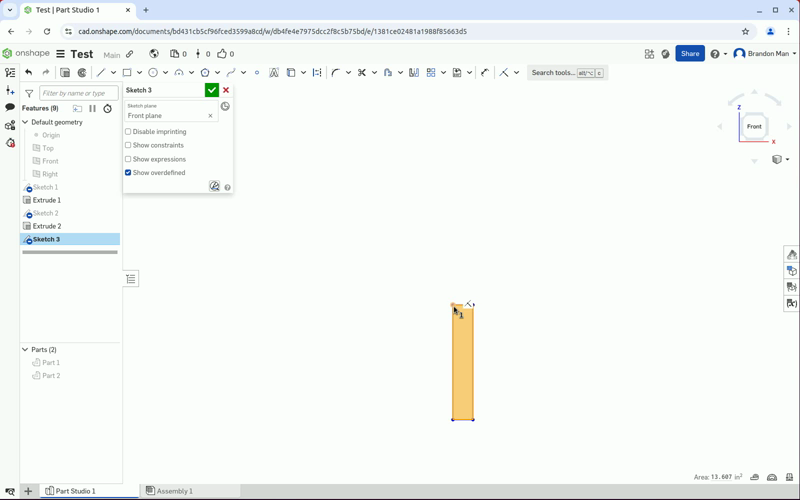
scroll(-6)
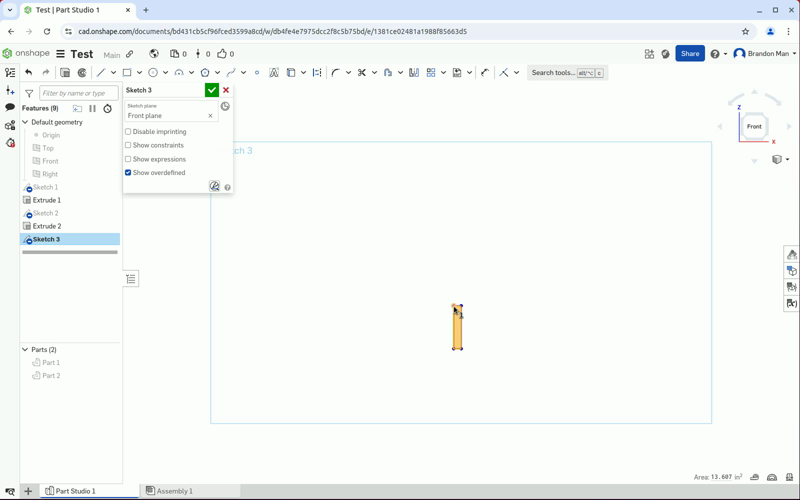
mouse_move(73, 352)
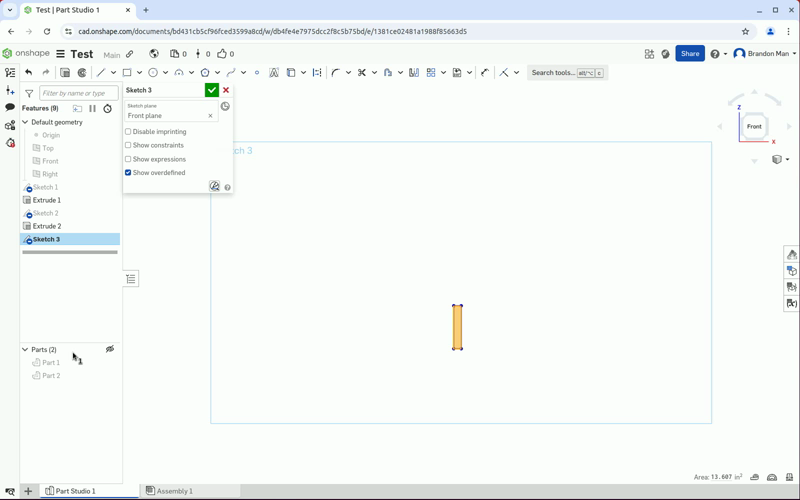
key(shift+y)
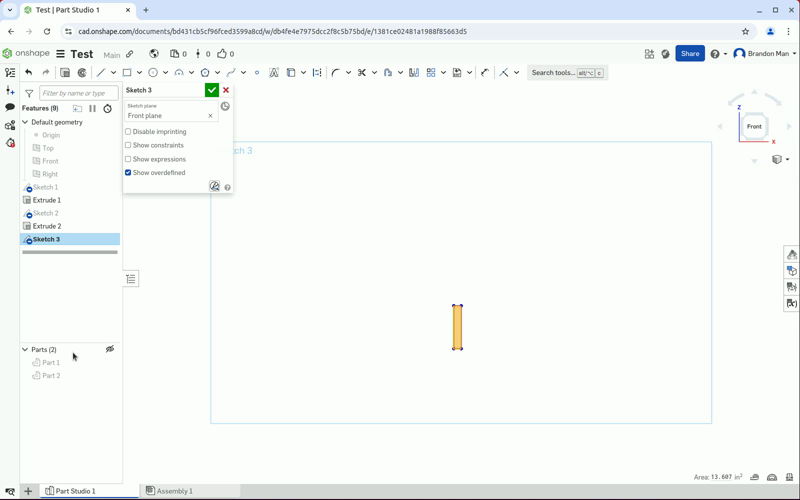
key(shift+e)
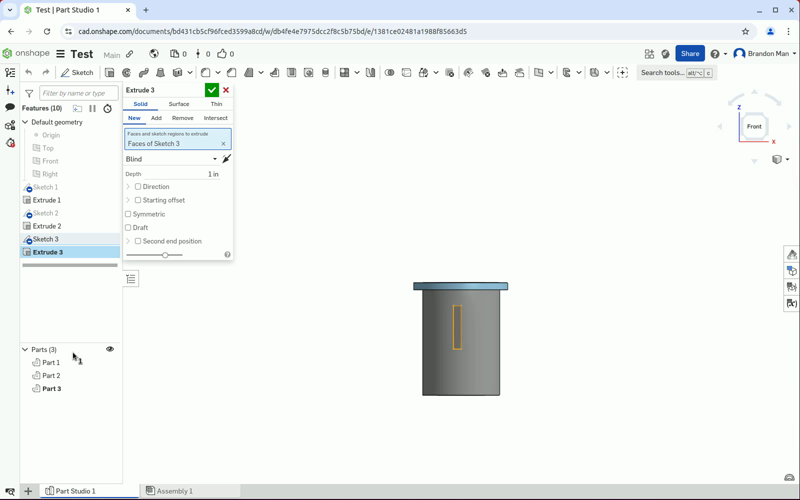
mouse_move(143, 106)
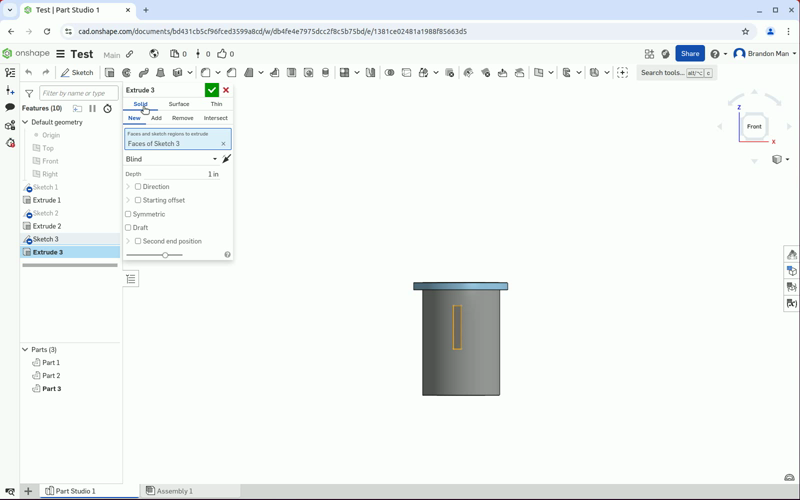
click(143, 106)
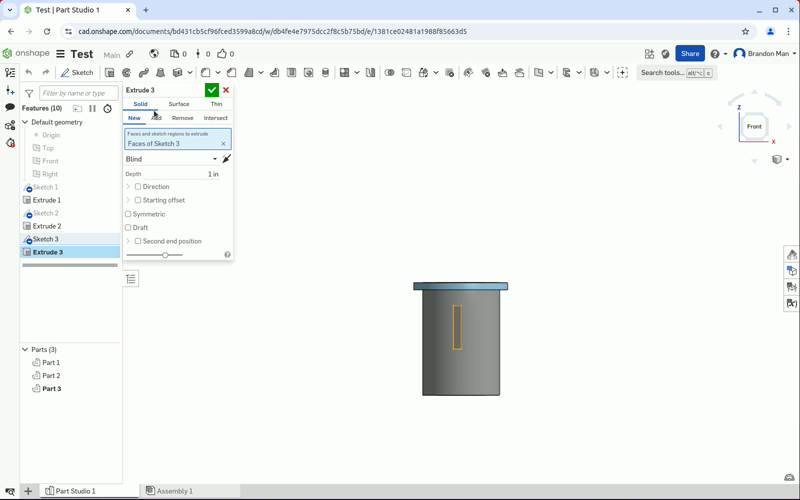
mouse_move(186, 120)
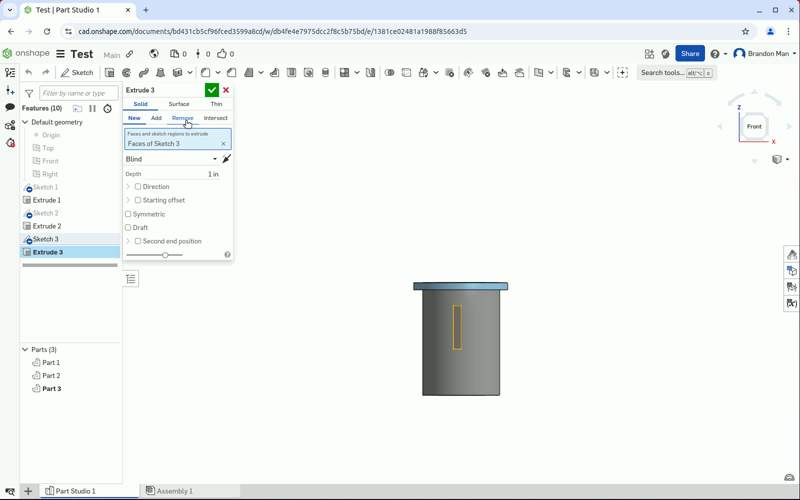
click(186, 120)
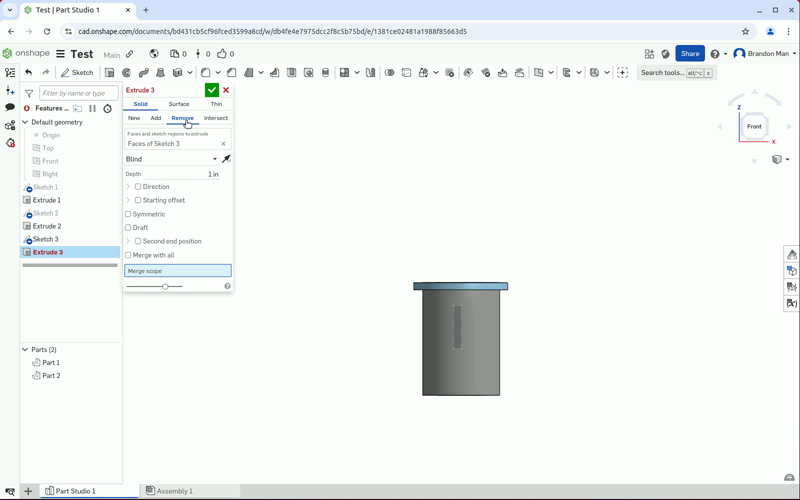
key(tab, 4)
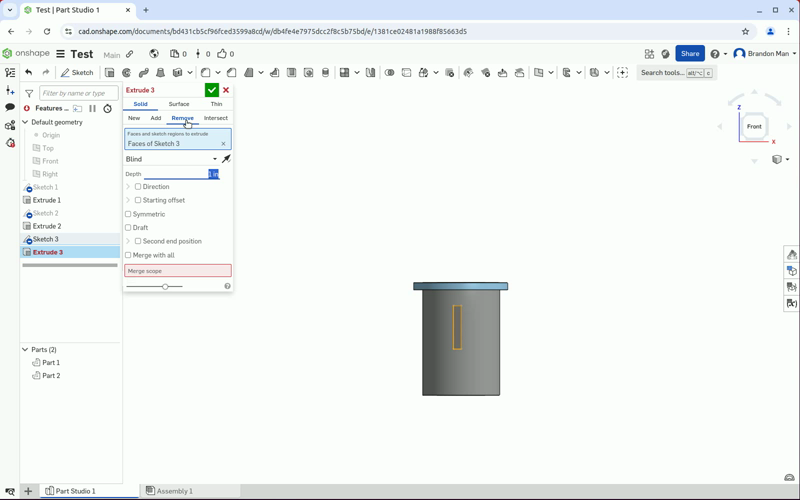
text(28.886)
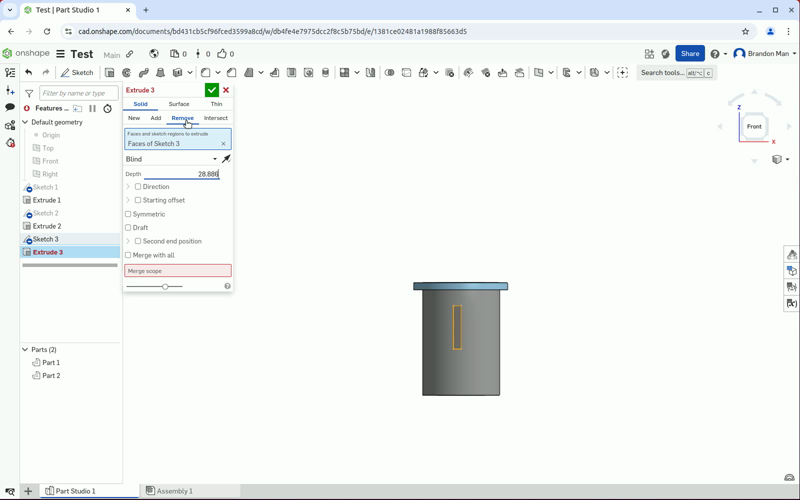
key(tab, 3)
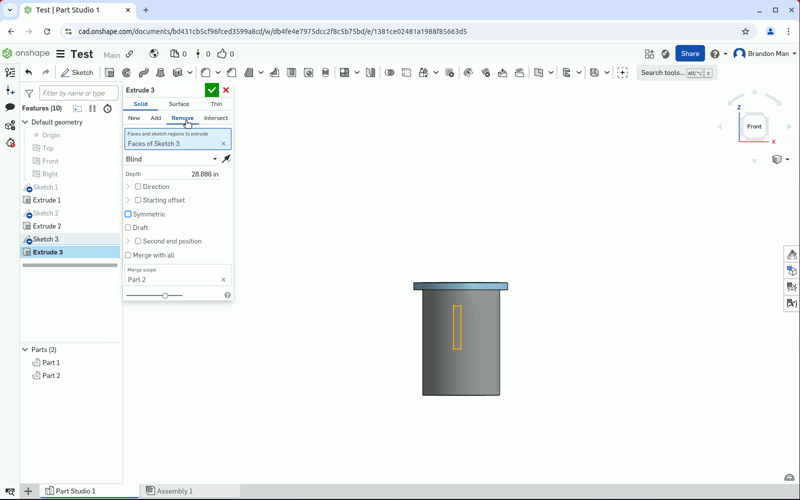
key(space)
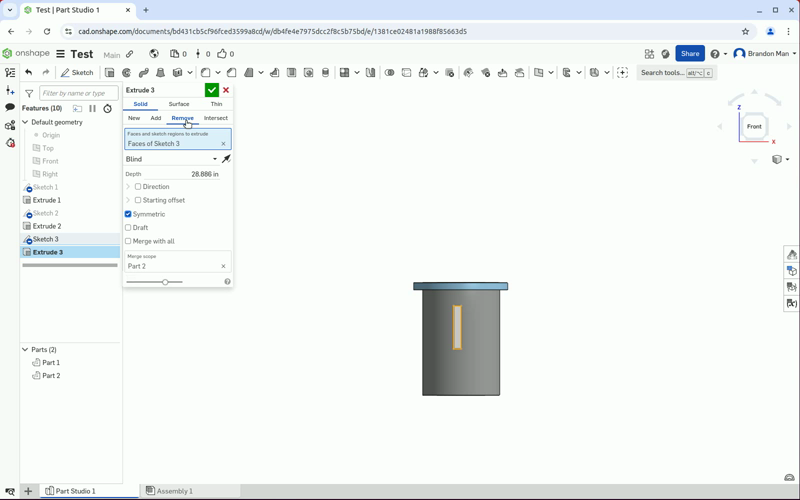
key(tab, 2)
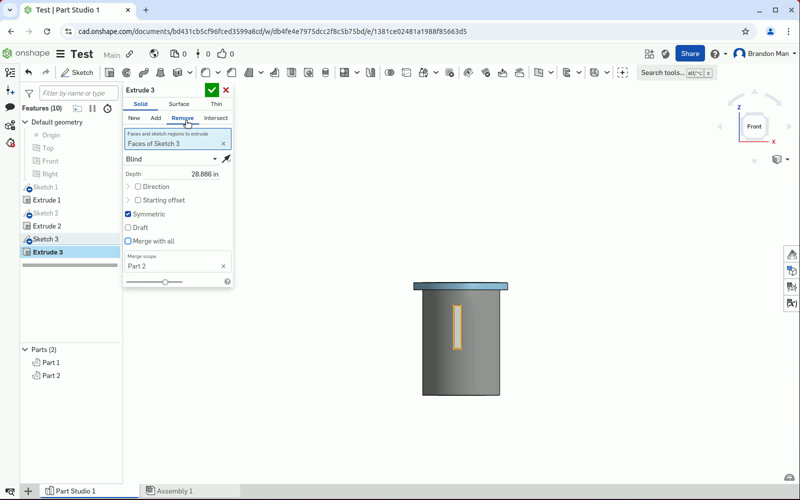
key(space)
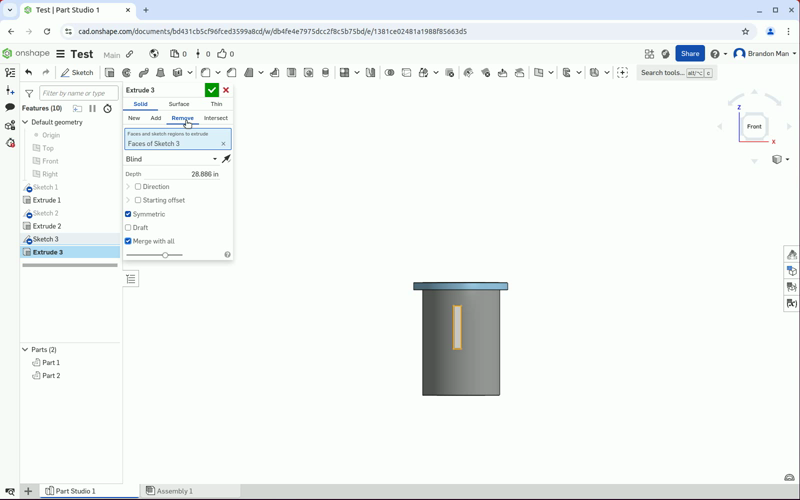
key(enter)
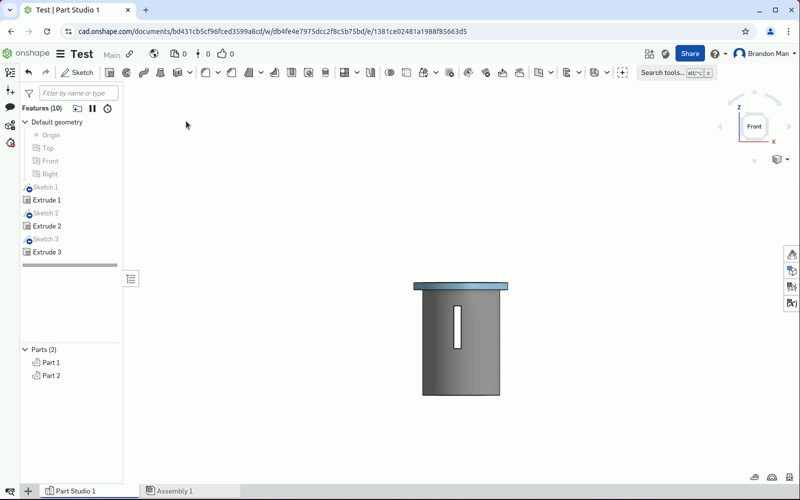
key(shift+h)
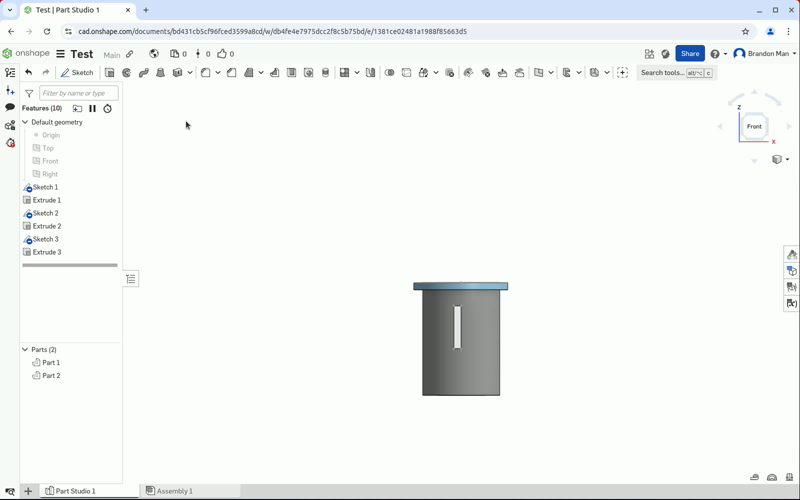
key(shift+h)
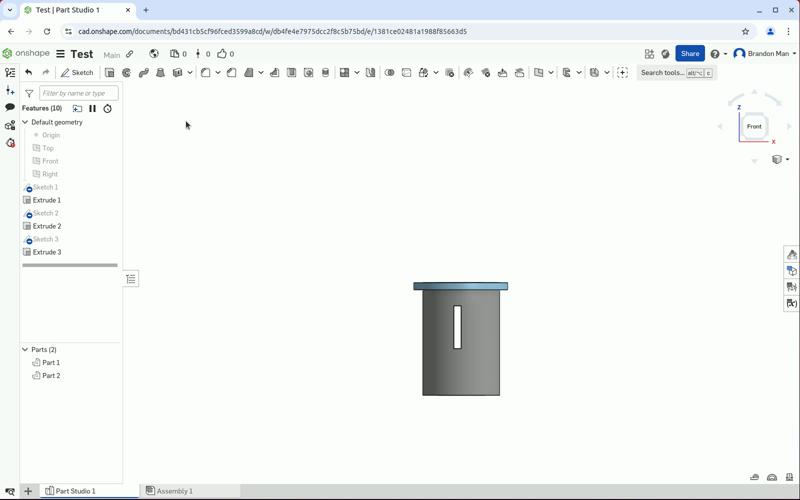
mouse_move(73, 189)
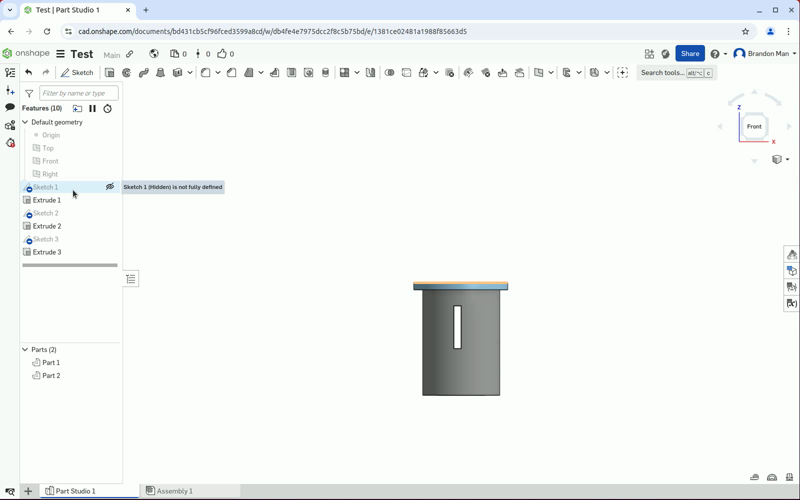
click(73, 189)
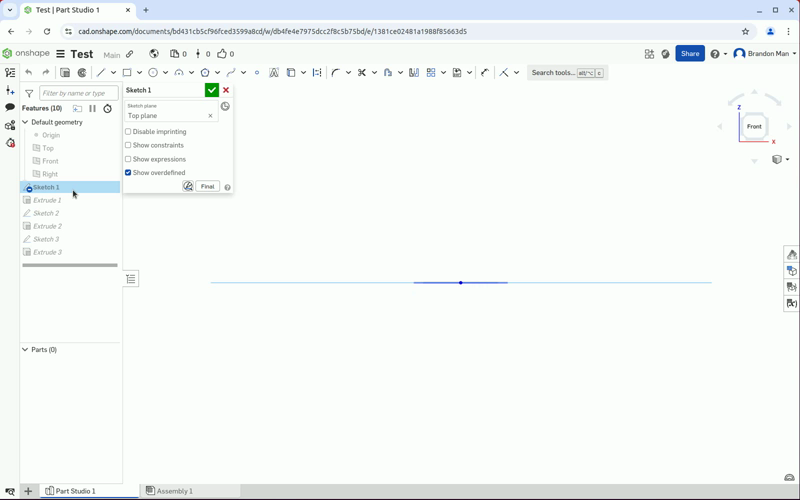
mouse_move(229, 92)
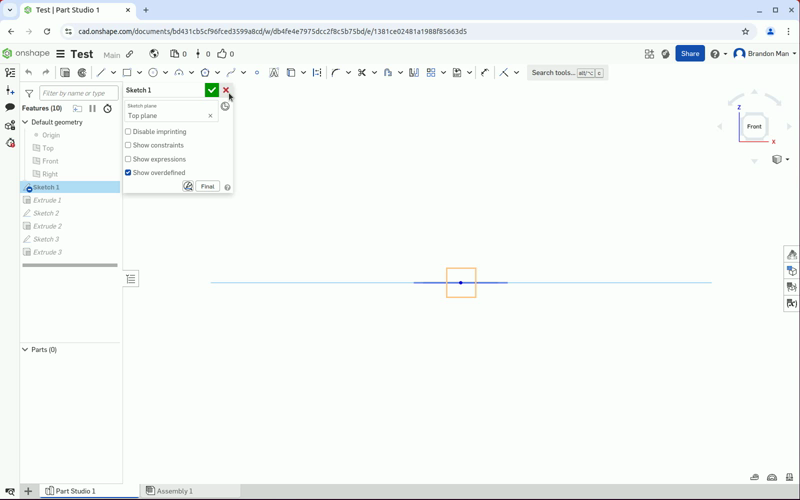
click(229, 92)
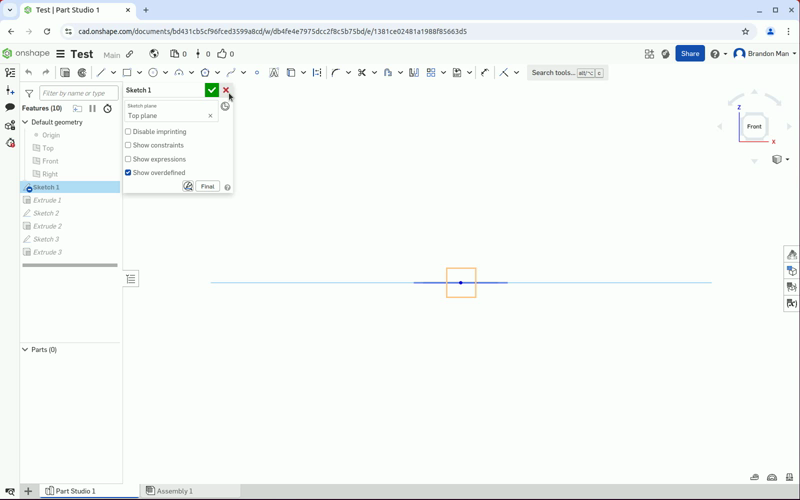
key(shift+s)
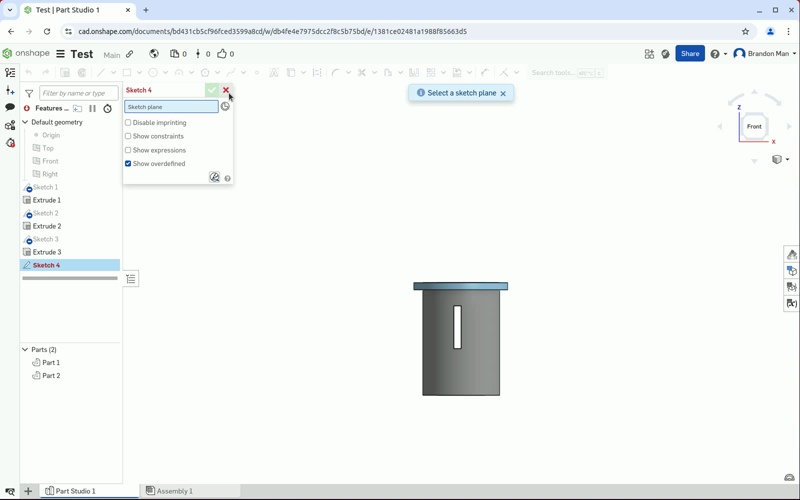
mouse_move(73, 163)
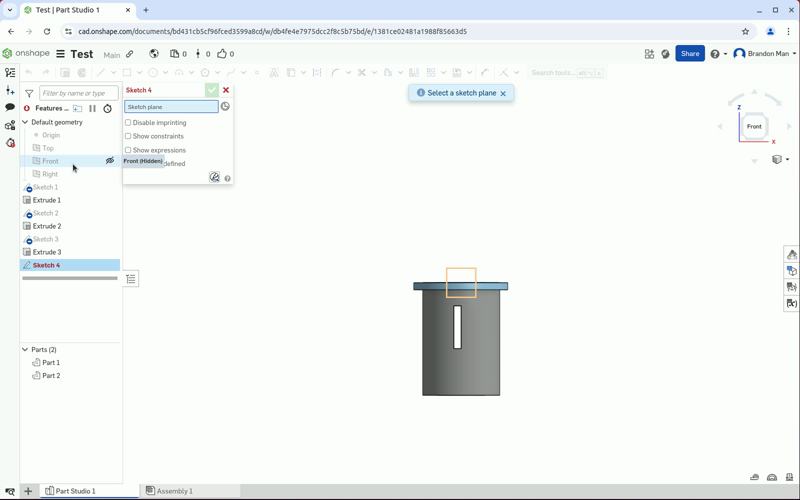
click(73, 163)
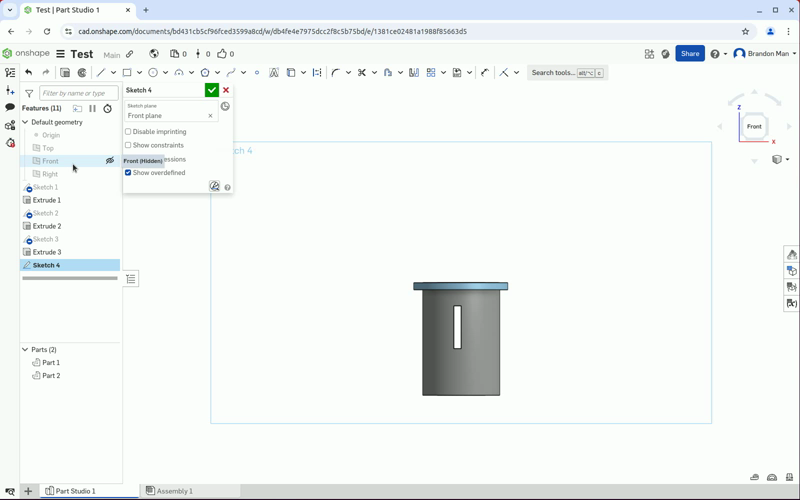
mouse_move(73, 352)
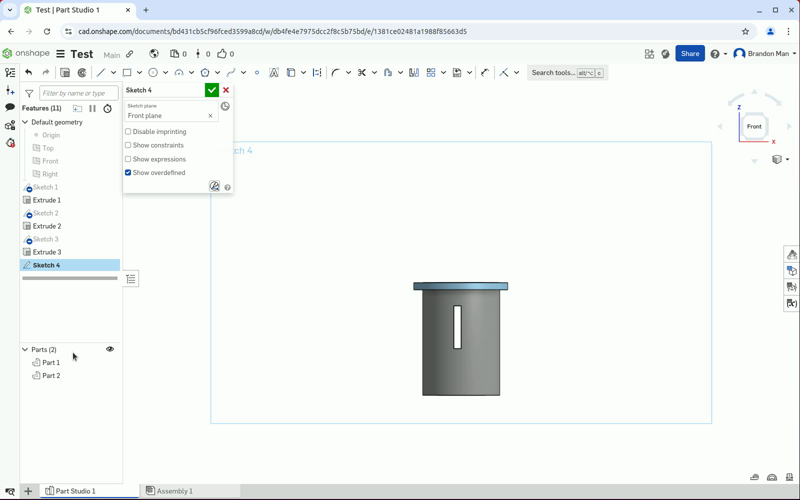
key(y)
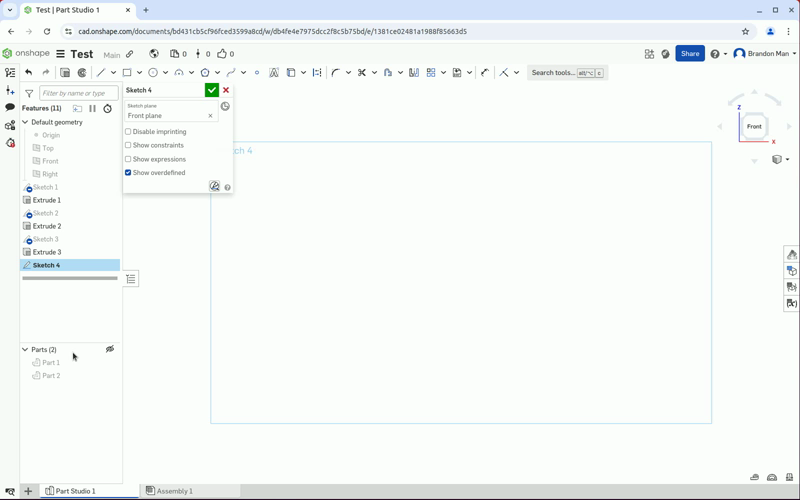
key(l)
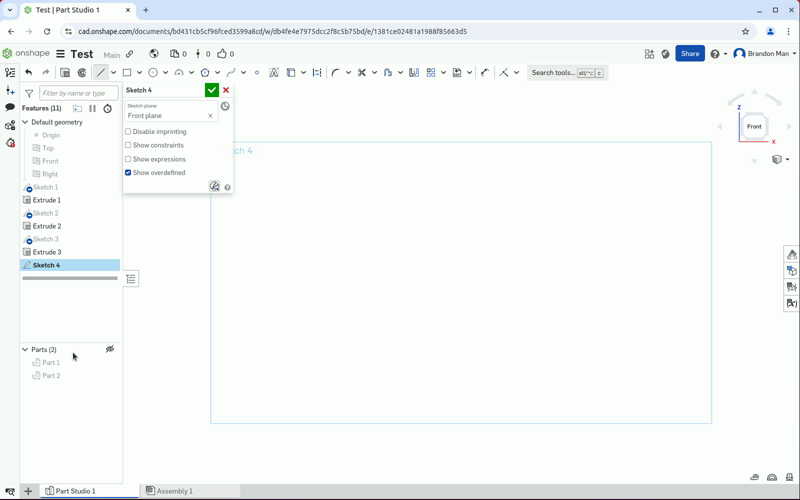
key_down(shift)
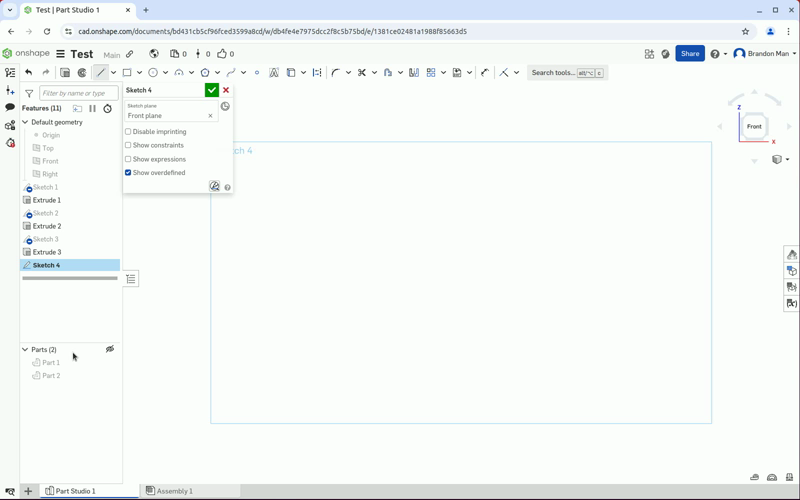
mouse_move(460, 348)
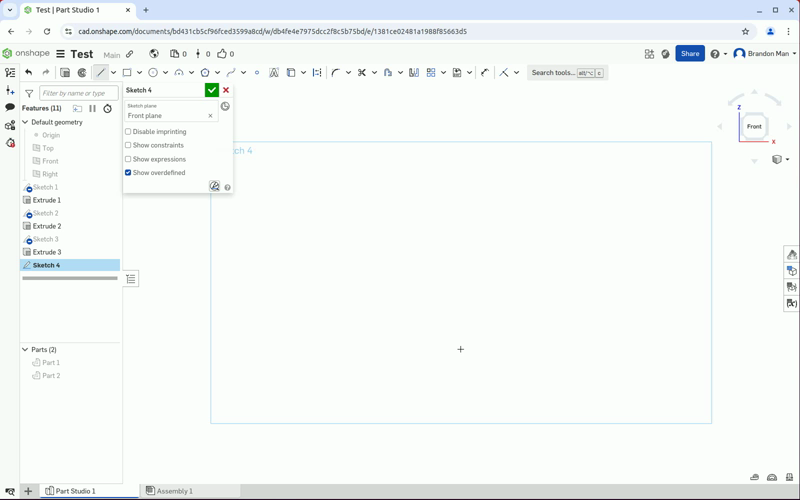
click(460, 348)
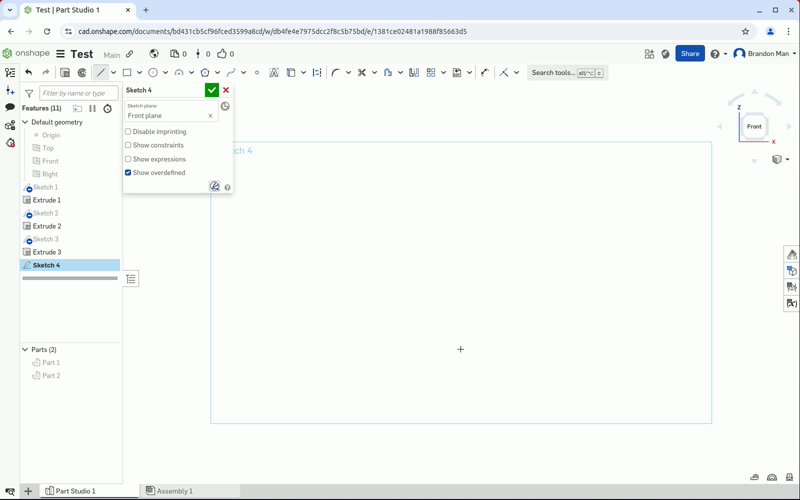
key_up(shift)
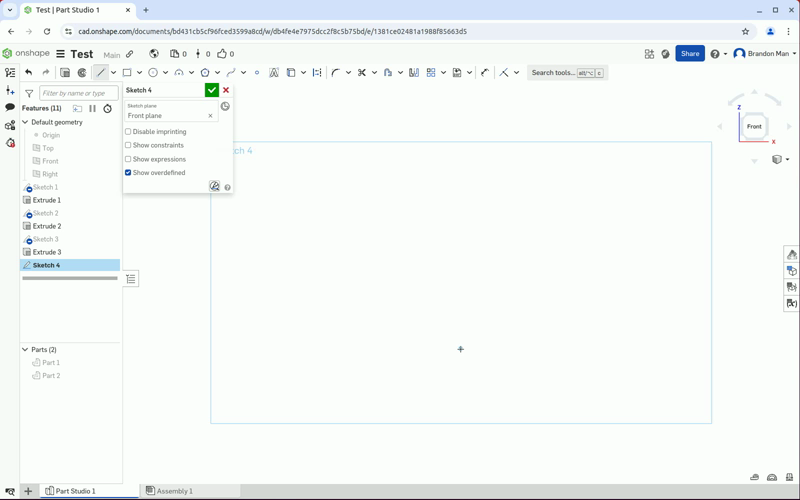
key_down(shift)
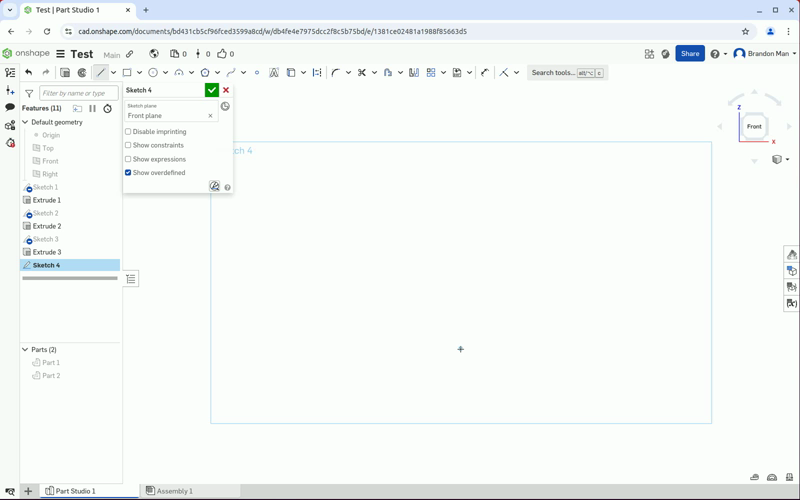
mouse_move(490, 348)
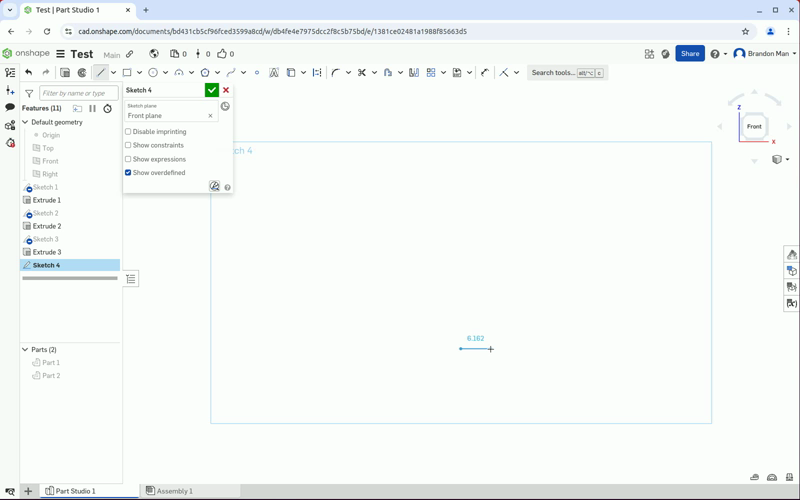
mouse_move(467, 348)
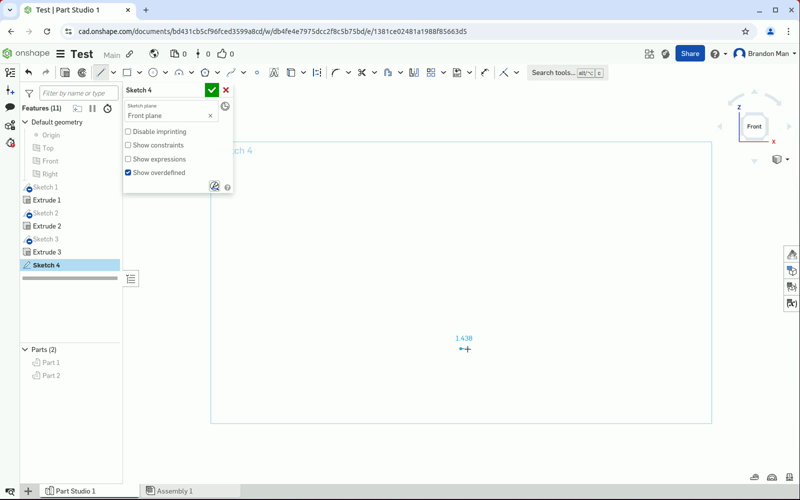
scroll(6)
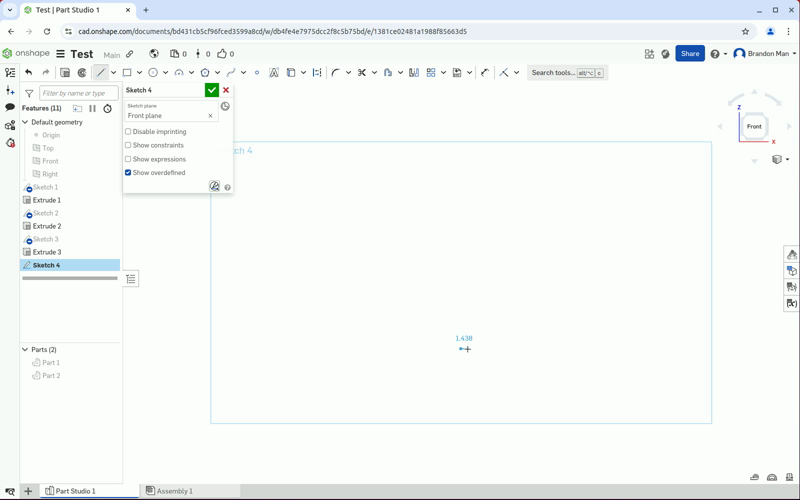
scroll(6)
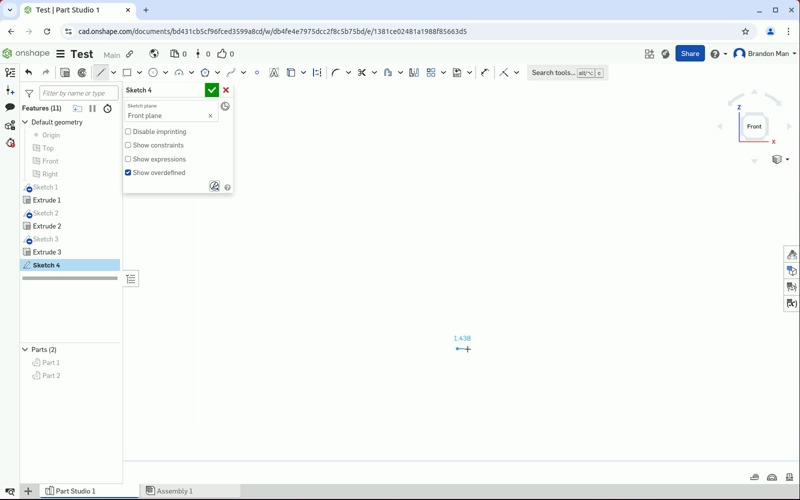
scroll(6)
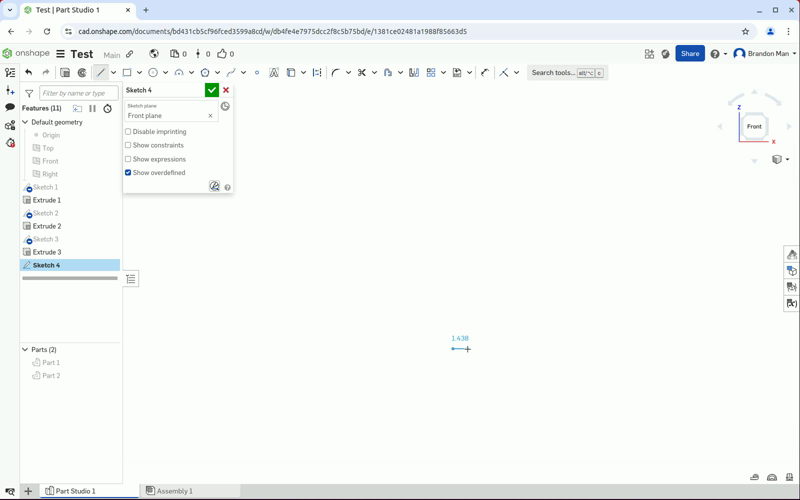
scroll(6)
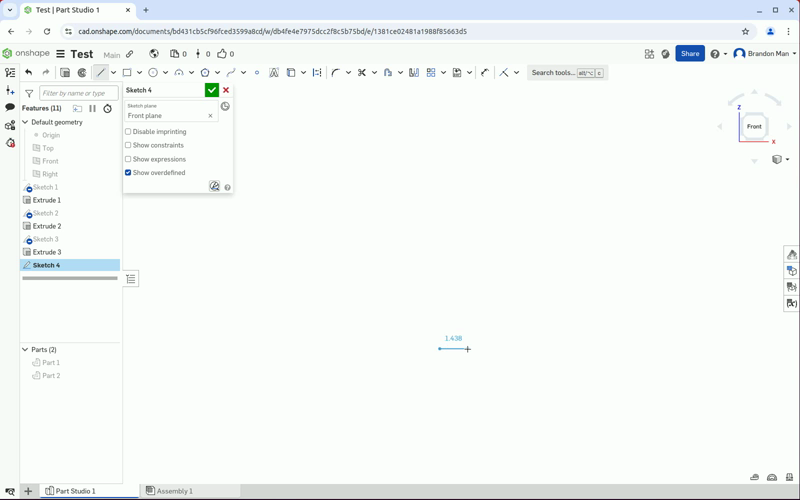
scroll(6)
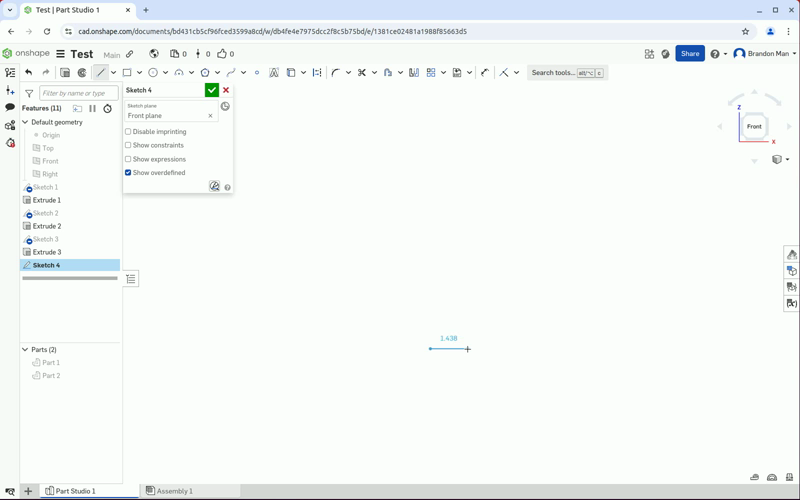
scroll(6)
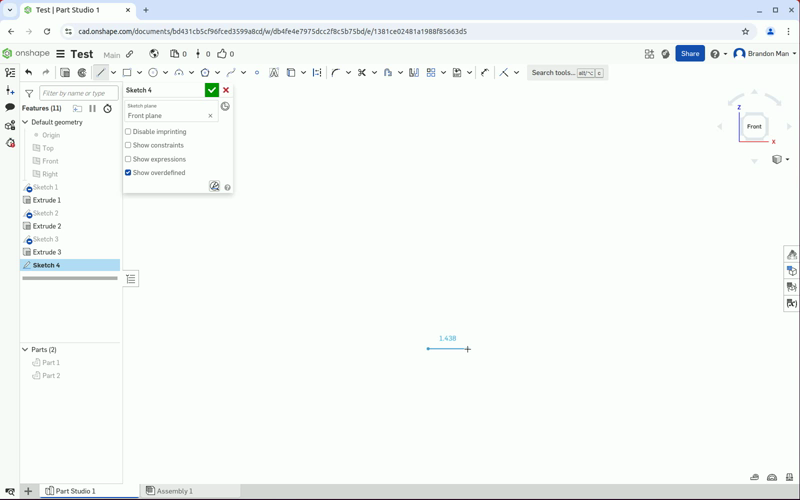
scroll(6)
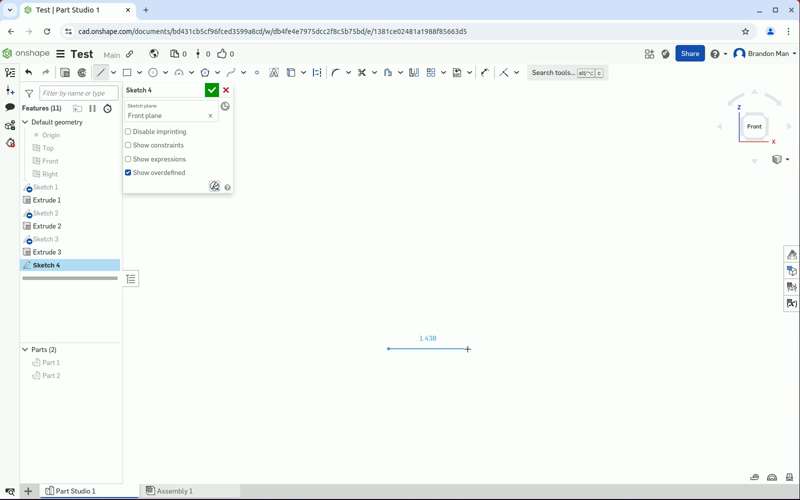
click(467, 348)
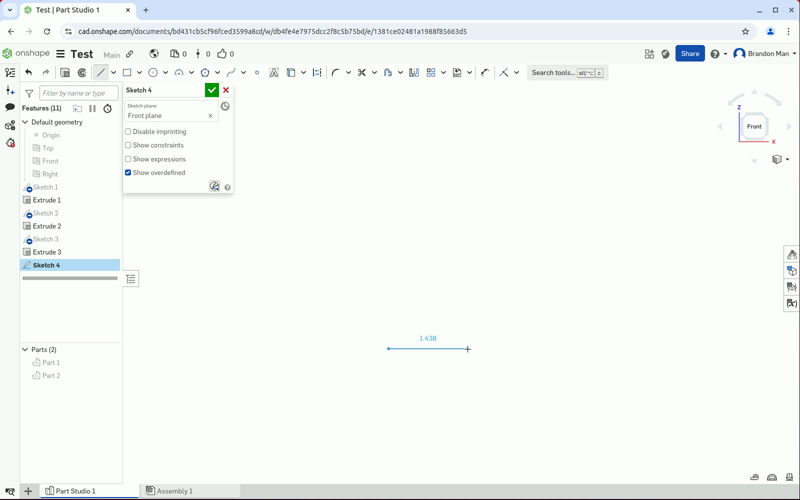
scroll(-6)
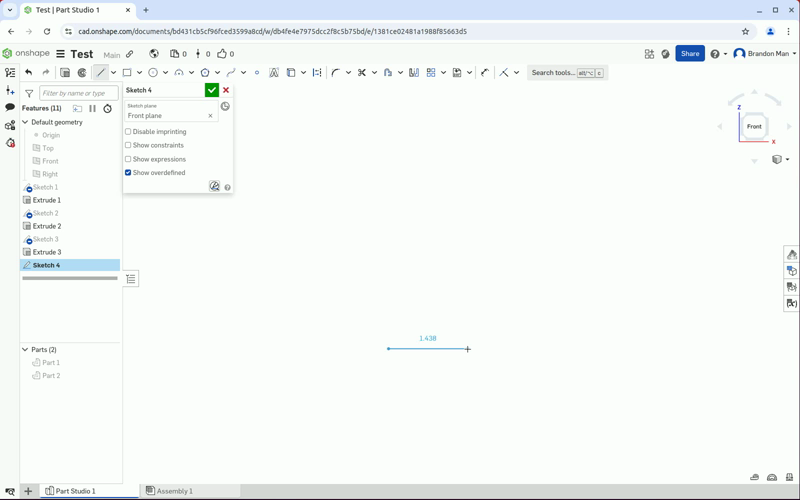
scroll(-6)
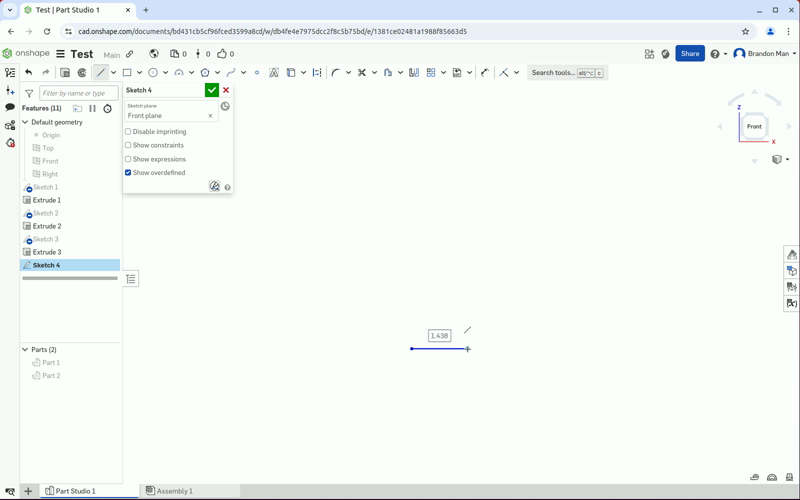
scroll(-6)
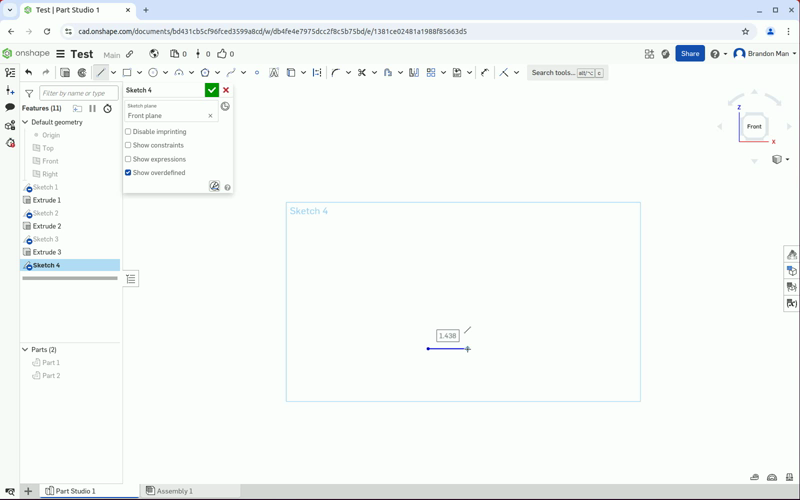
scroll(-6)
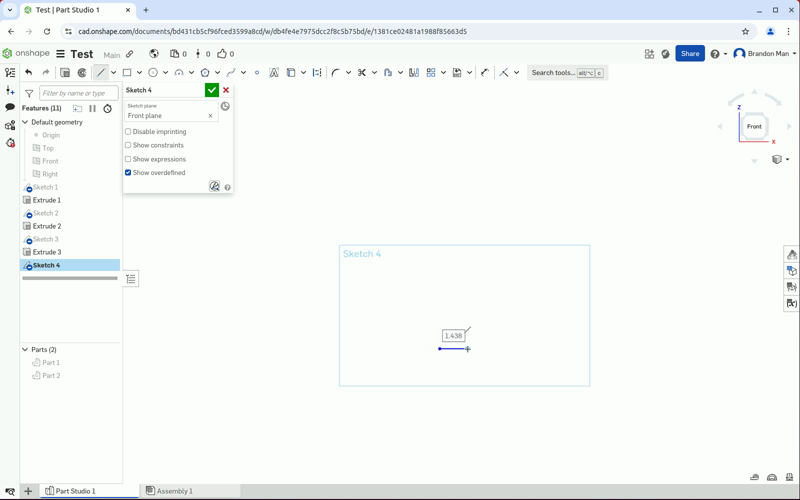
scroll(-6)
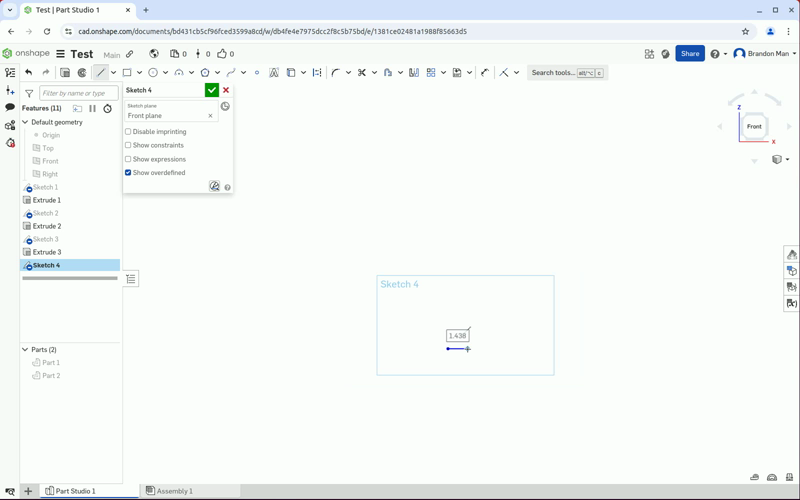
scroll(-6)
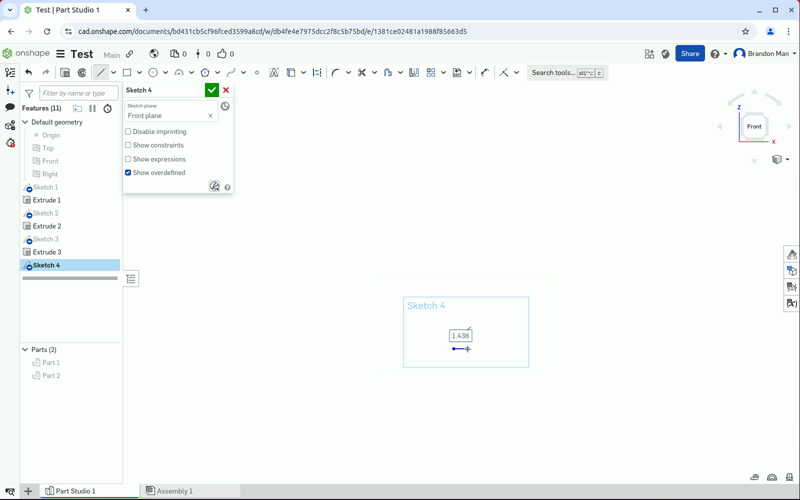
scroll(-6)
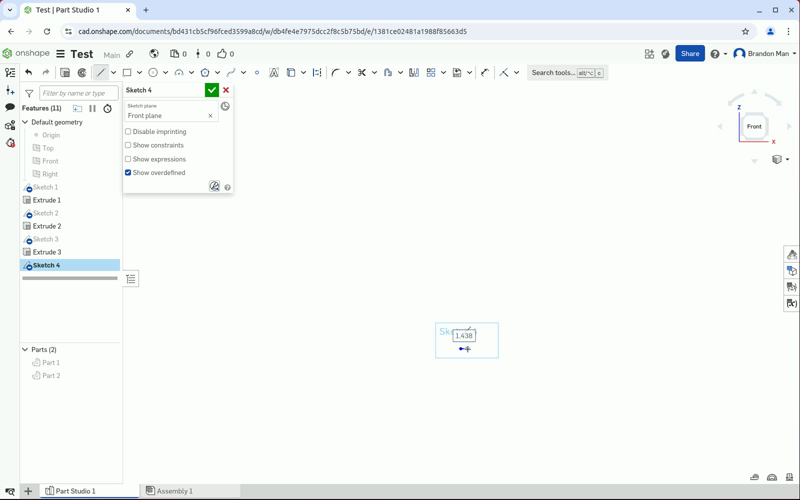
key_up(shift)
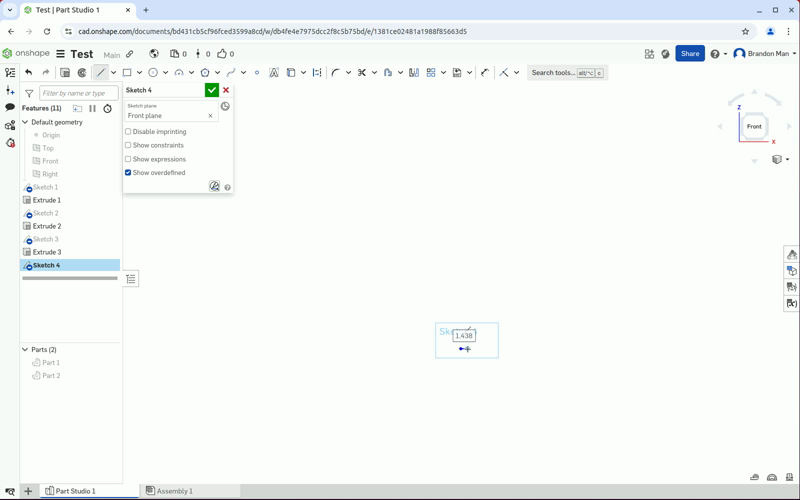
key_down(shift)
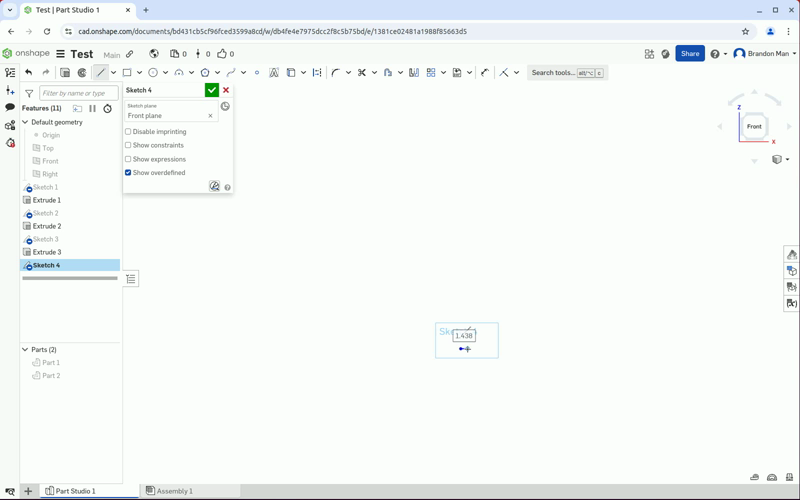
mouse_move(497, 348)
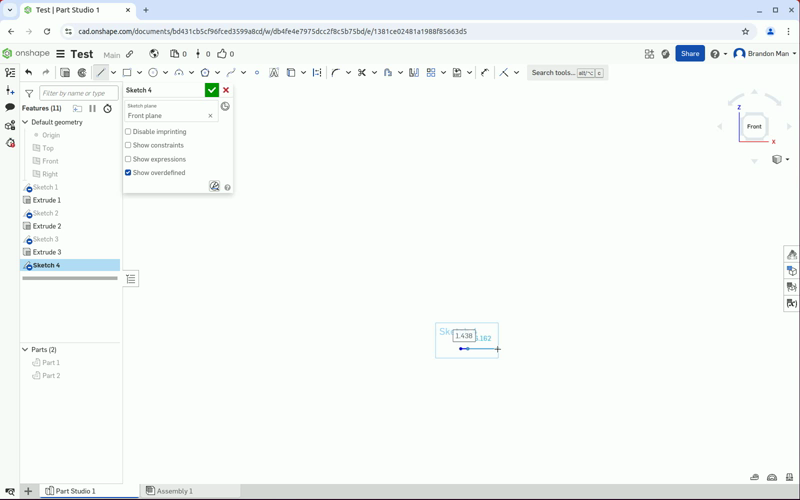
mouse_move(467, 305)
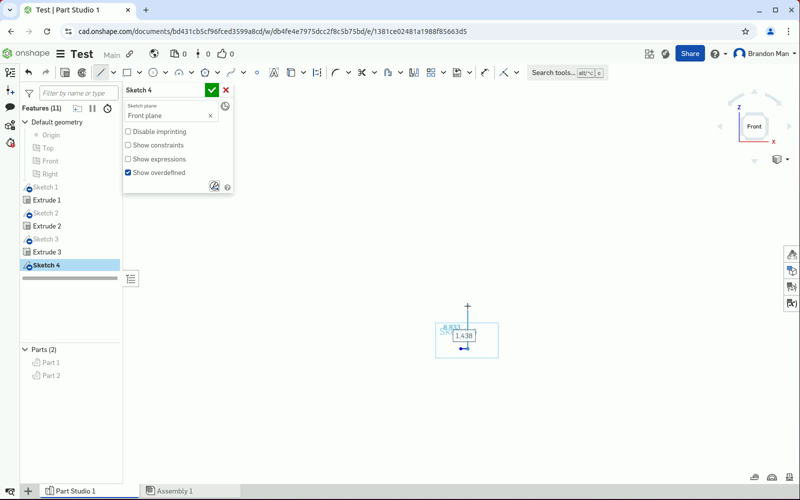
click(467, 305)
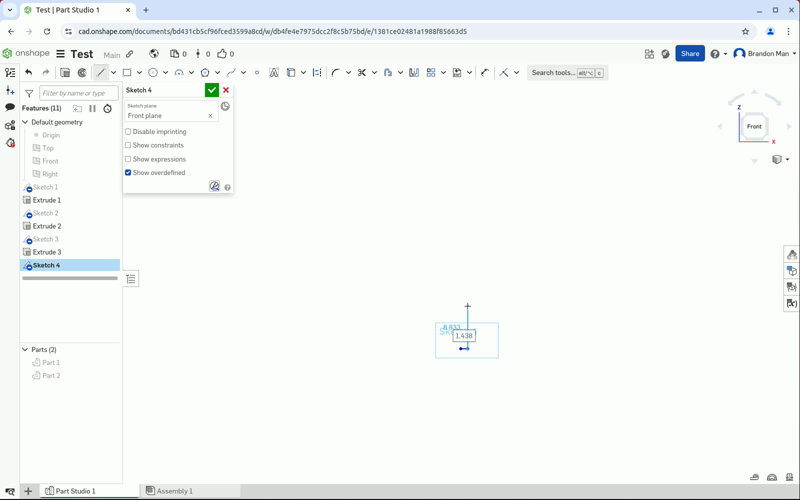
key_up(shift)
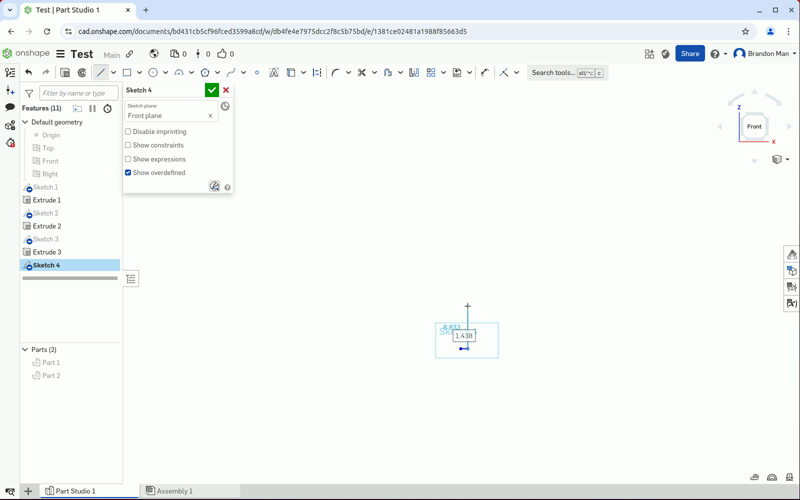
key_down(shift)
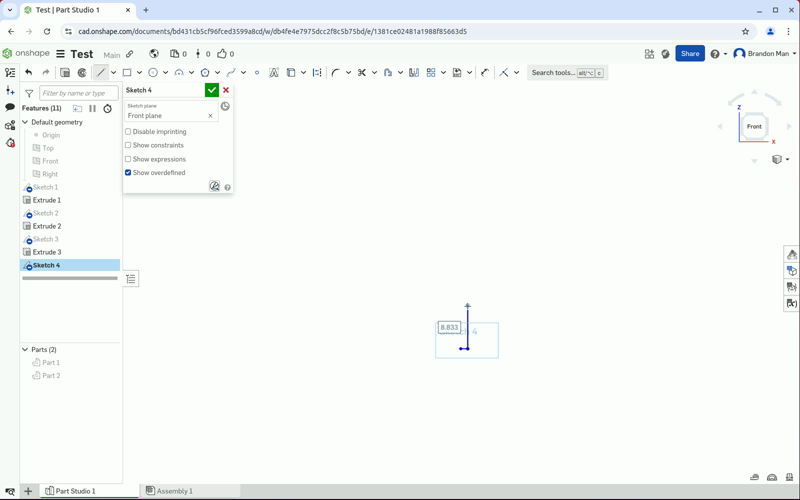
mouse_move(497, 305)
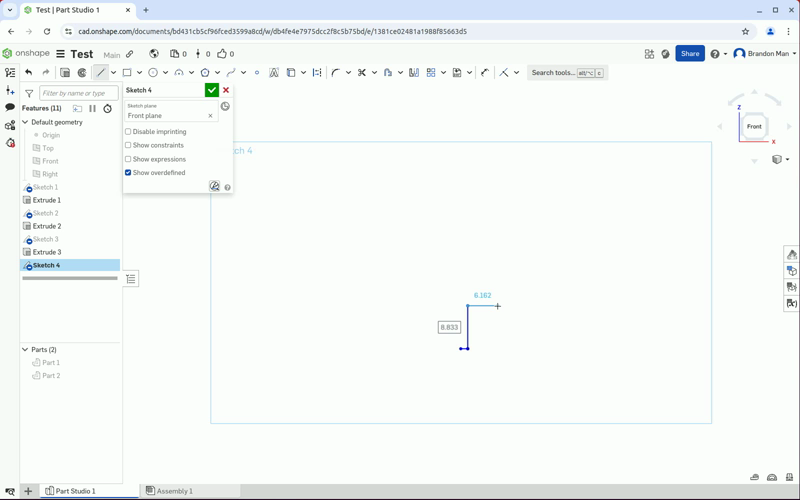
mouse_move(460, 305)
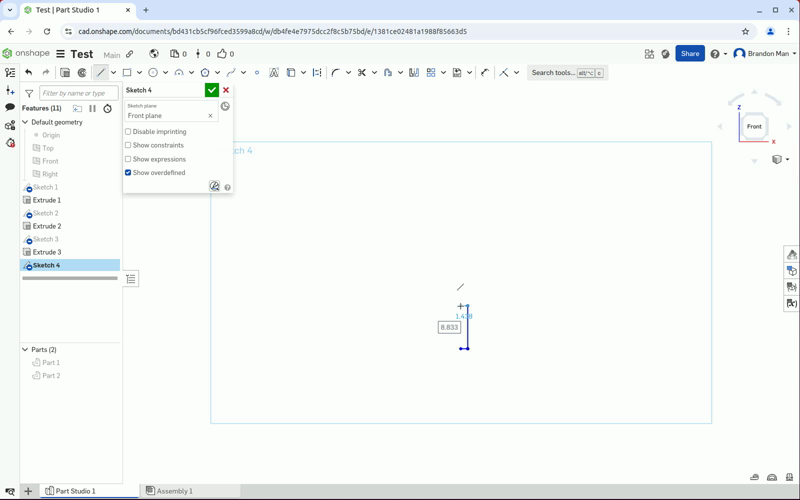
scroll(6)
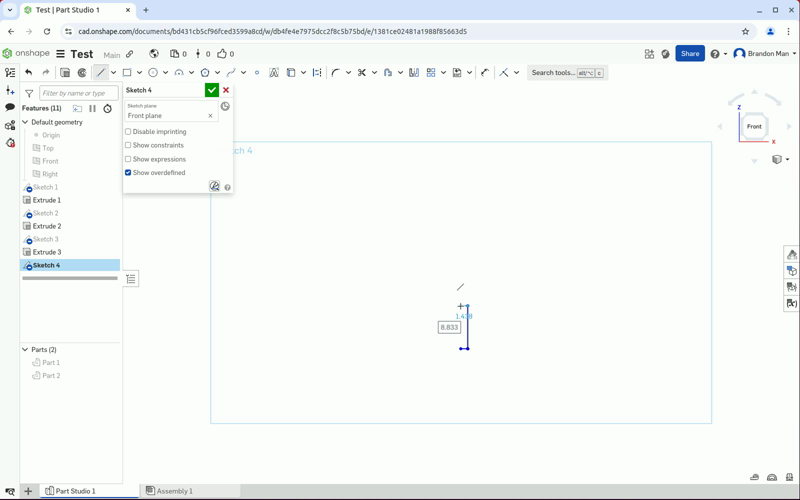
scroll(6)
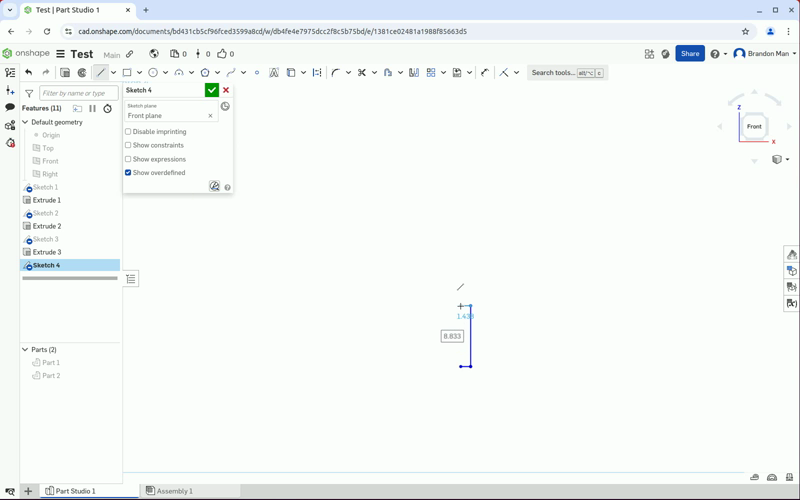
scroll(6)
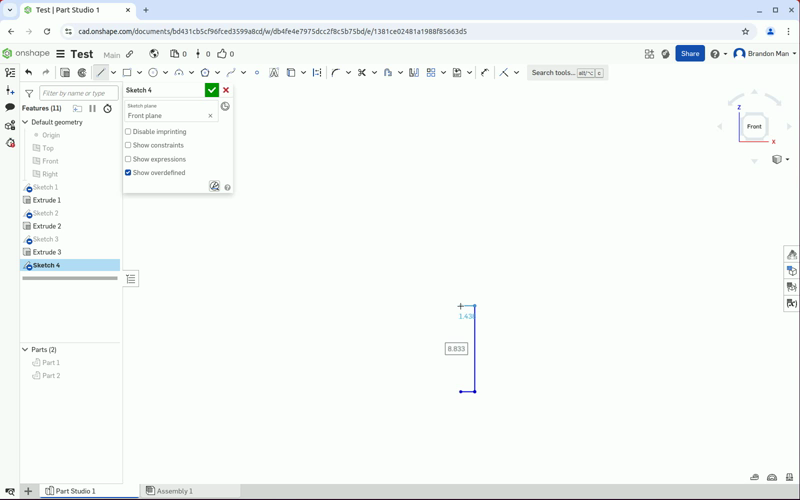
scroll(6)
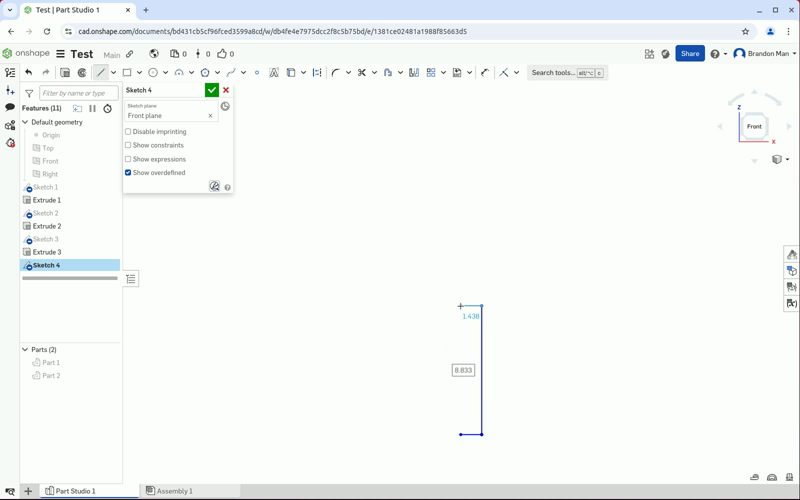
scroll(6)
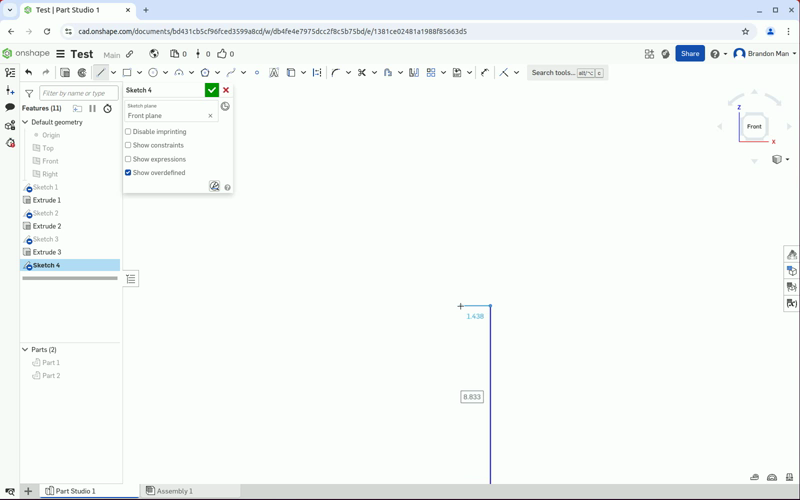
scroll(6)
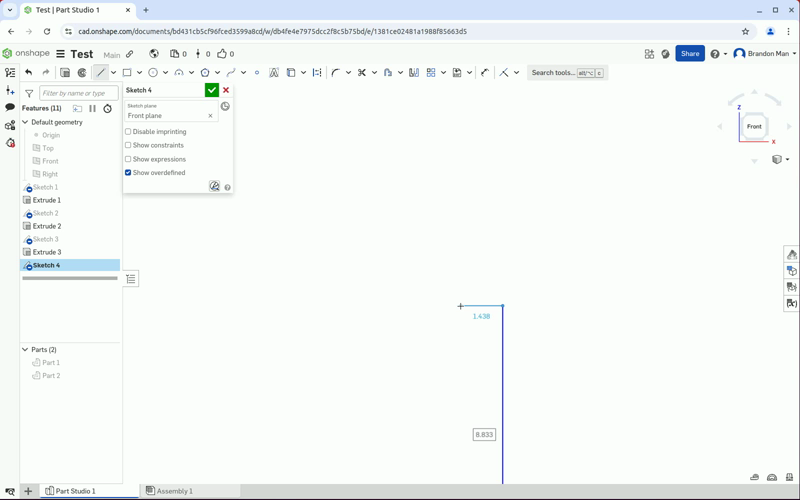
scroll(6)
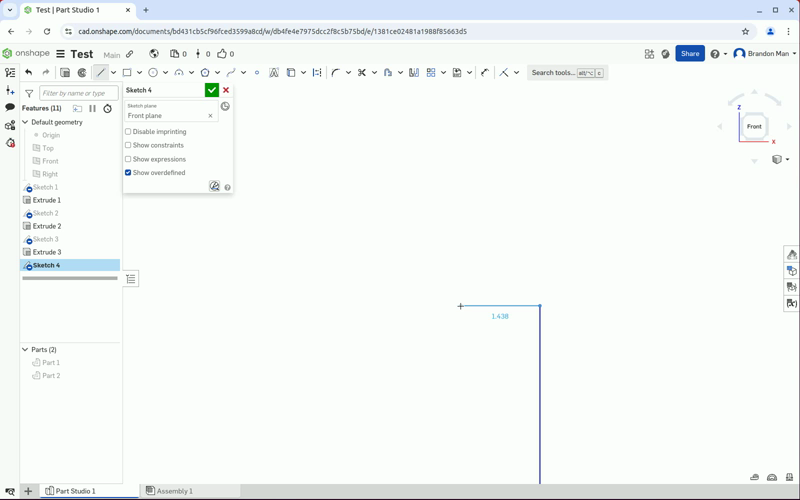
click(460, 305)
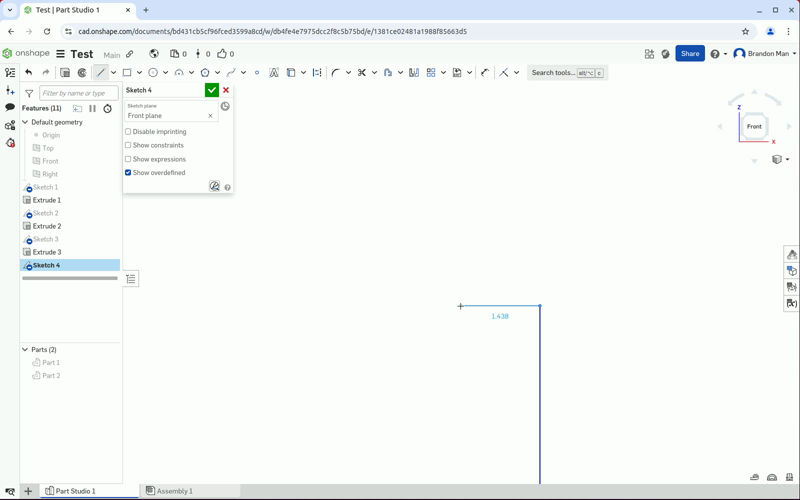
scroll(-6)
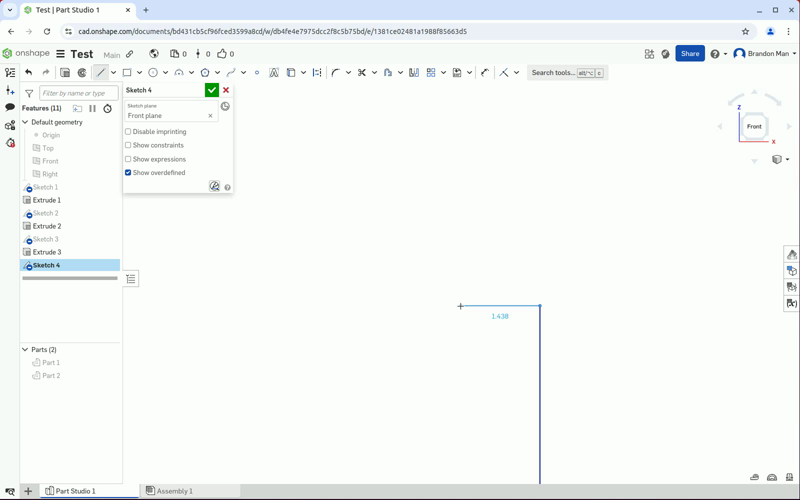
scroll(-6)
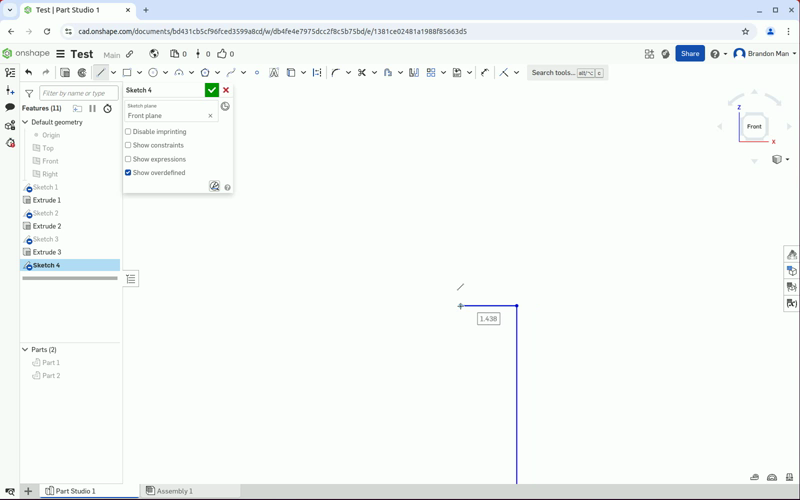
scroll(-6)
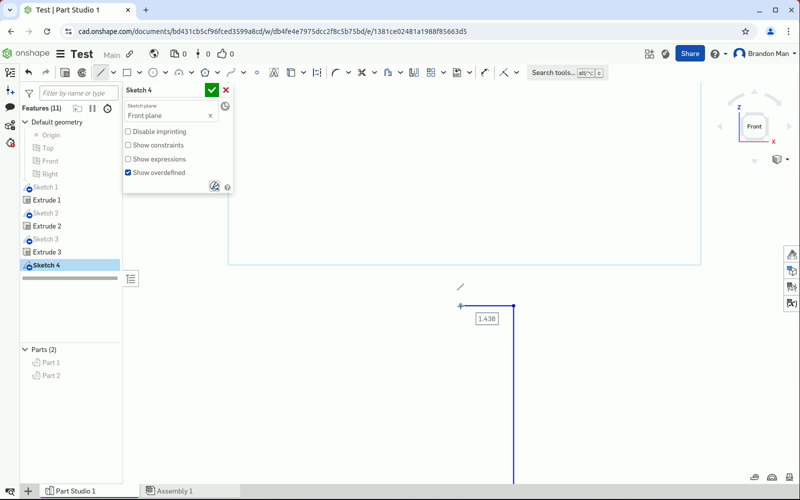
scroll(-6)
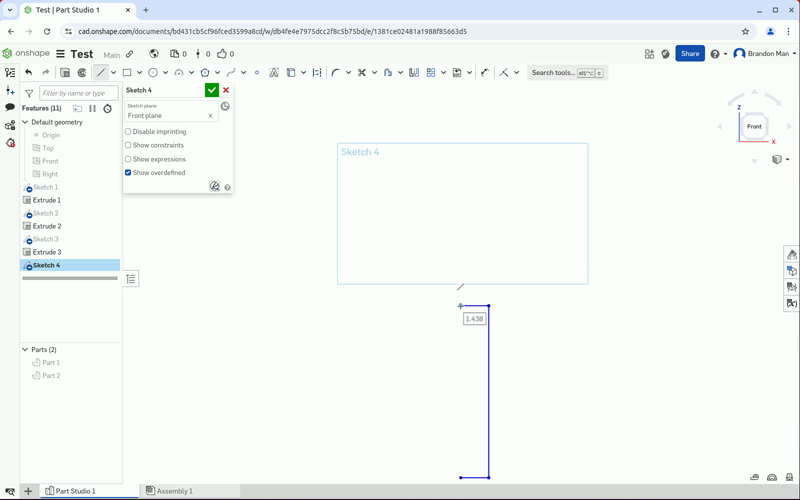
scroll(-6)
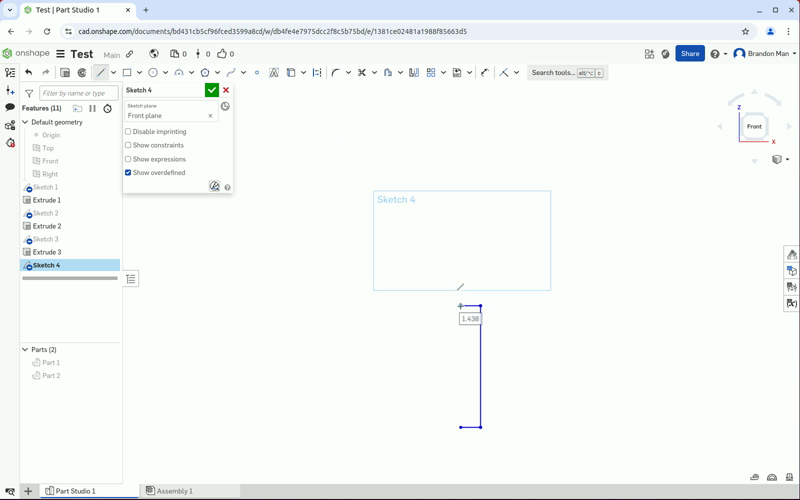
scroll(-6)
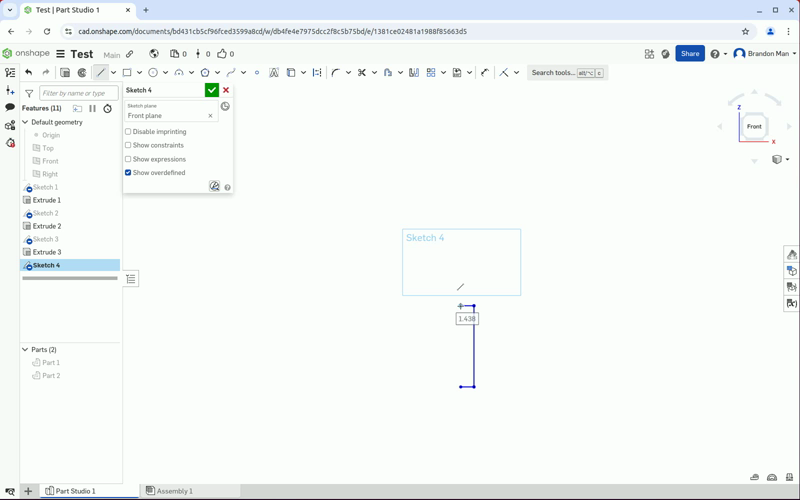
scroll(-6)
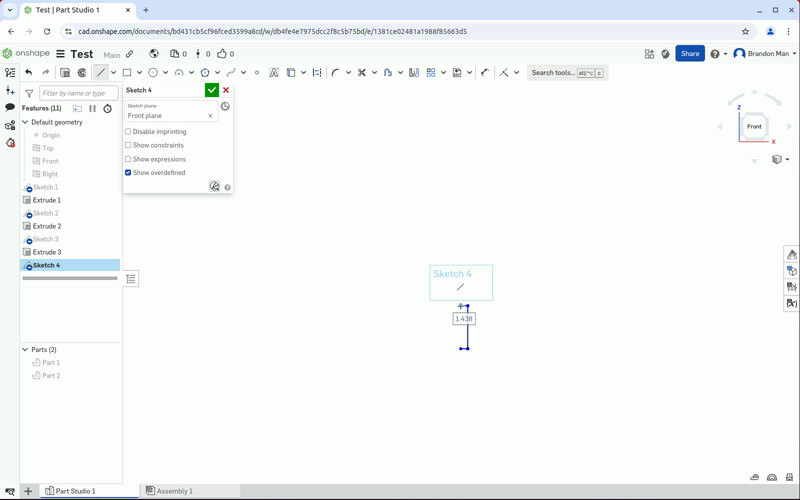
key_up(shift)
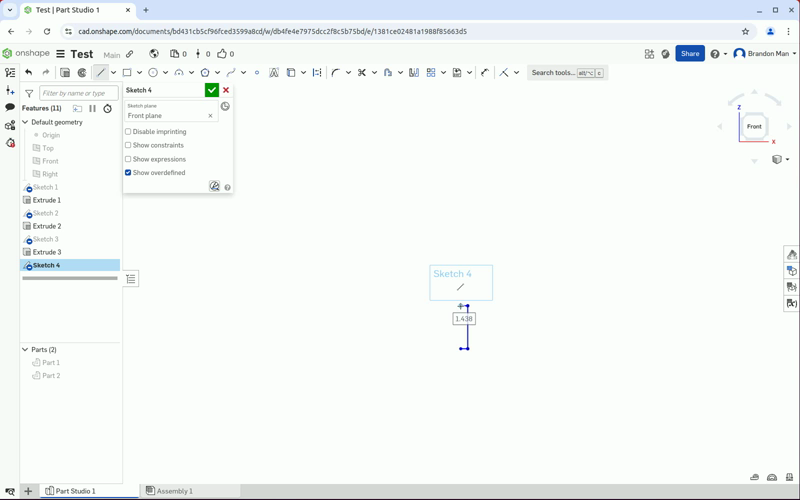
mouse_move(490, 305)
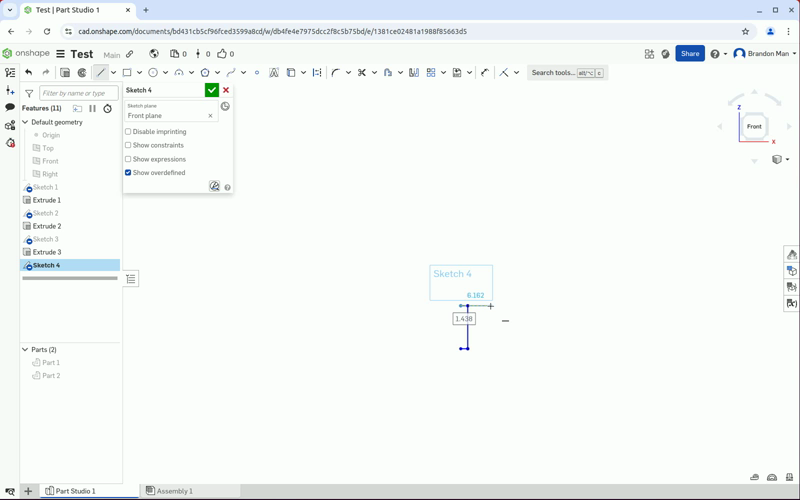
key_down(shift)
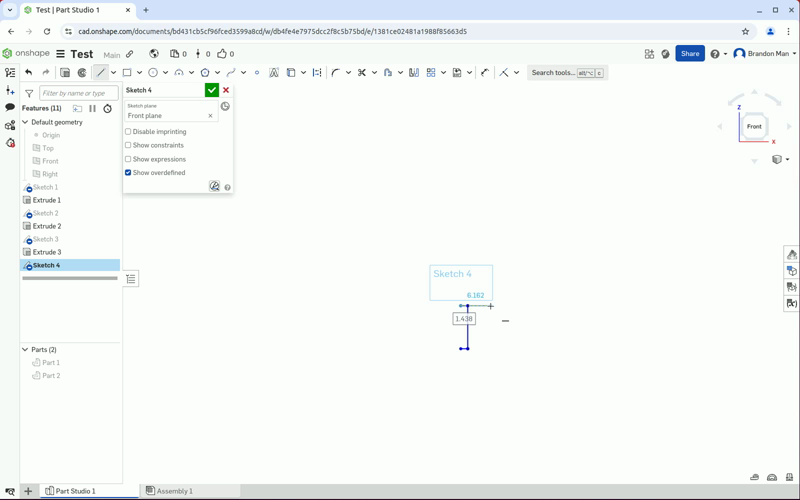
mouse_move(460, 348)
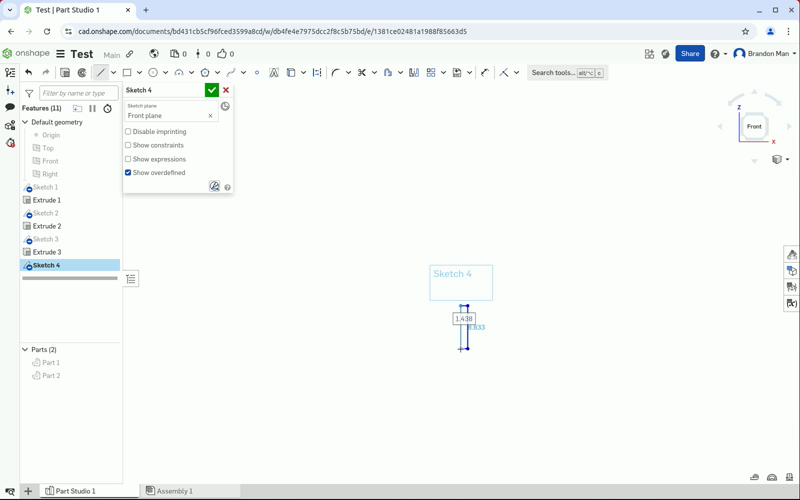
key_up(shift)
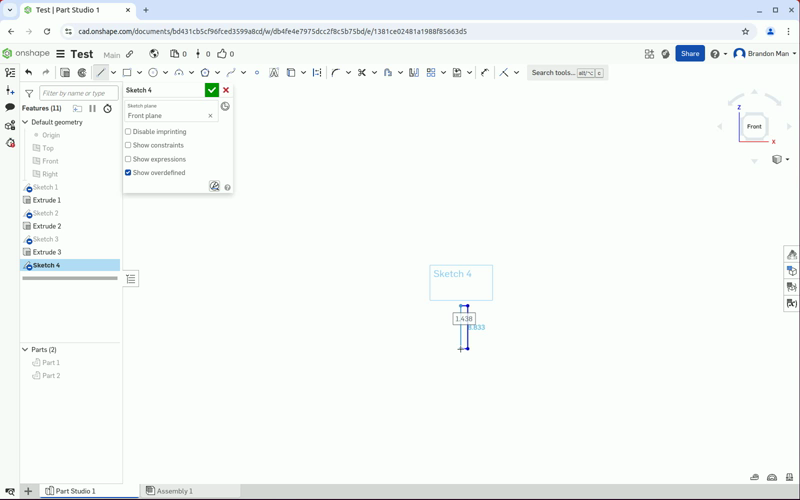
click(460, 348)
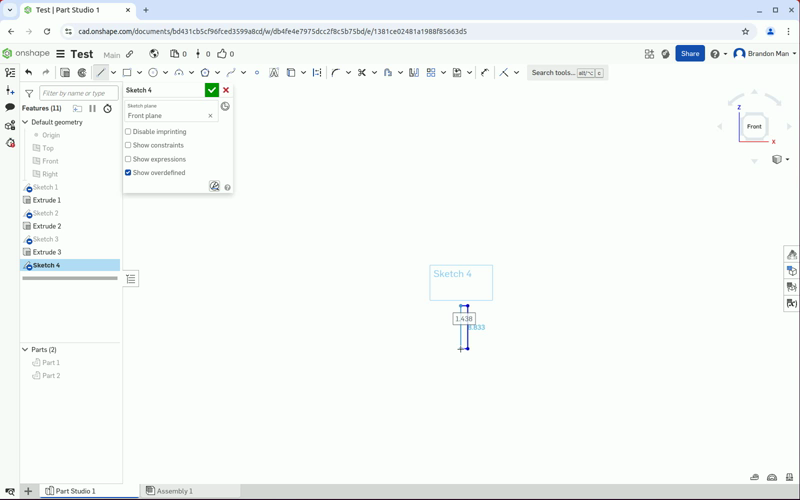
key(esc)
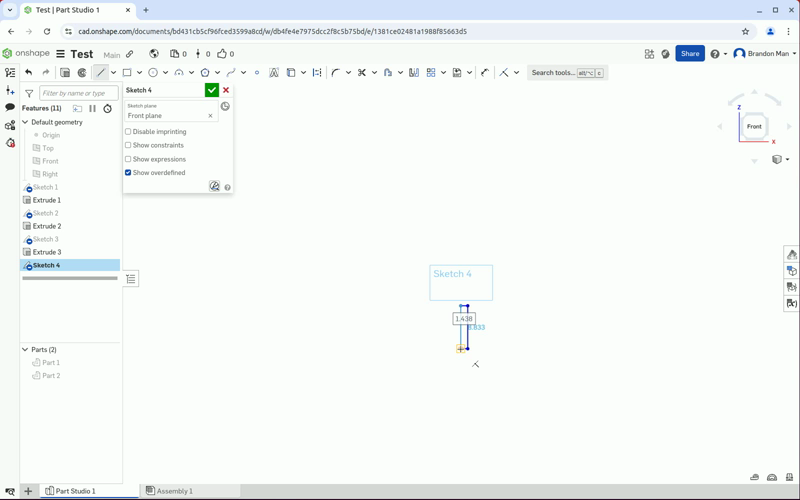
mouse_move(462, 347)
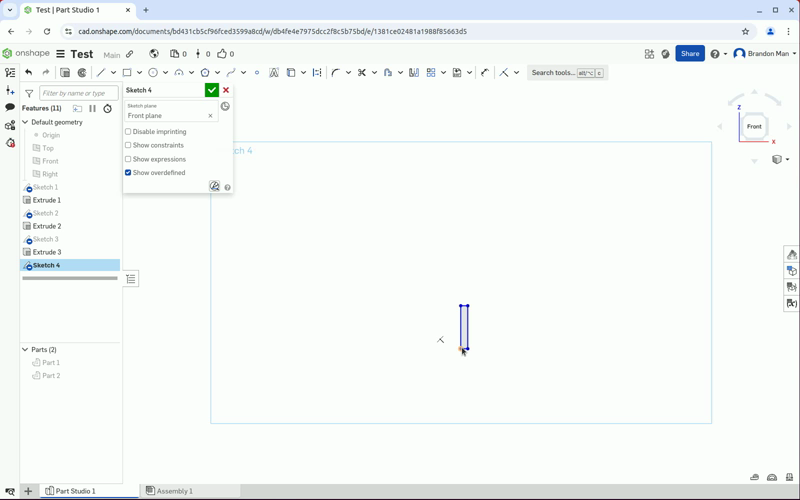
scroll(6)
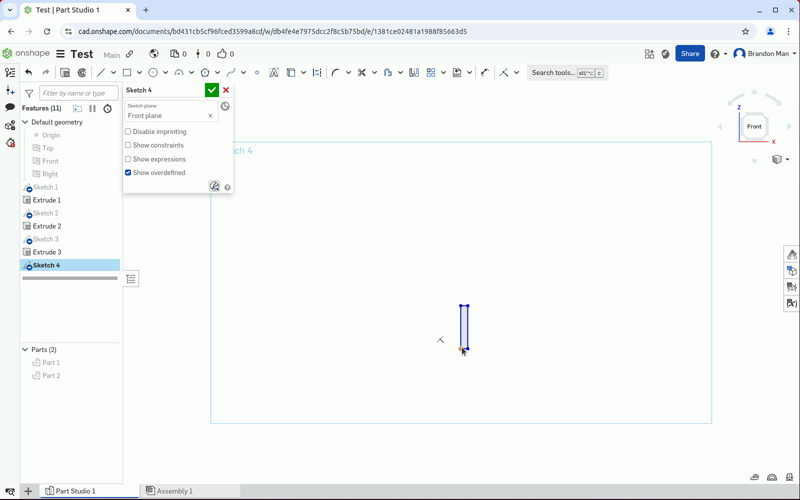
scroll(6)
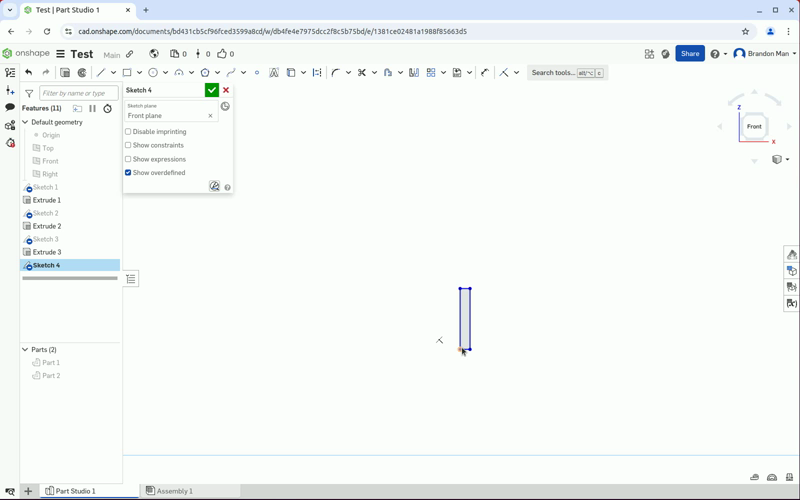
scroll(6)
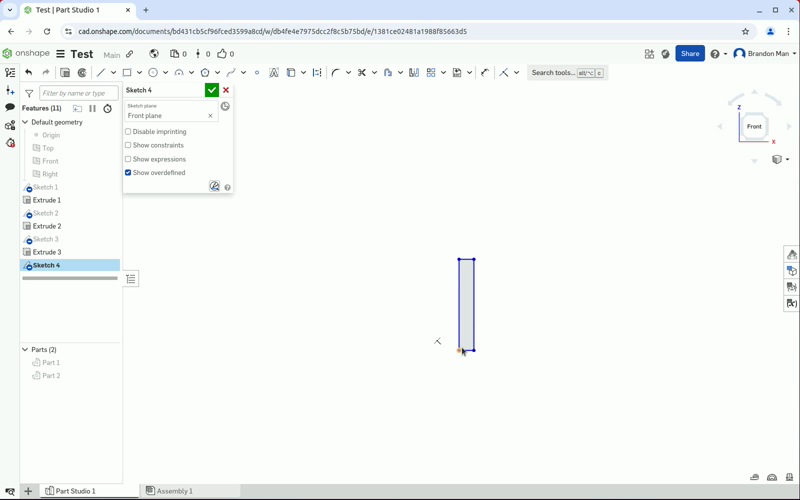
scroll(6)
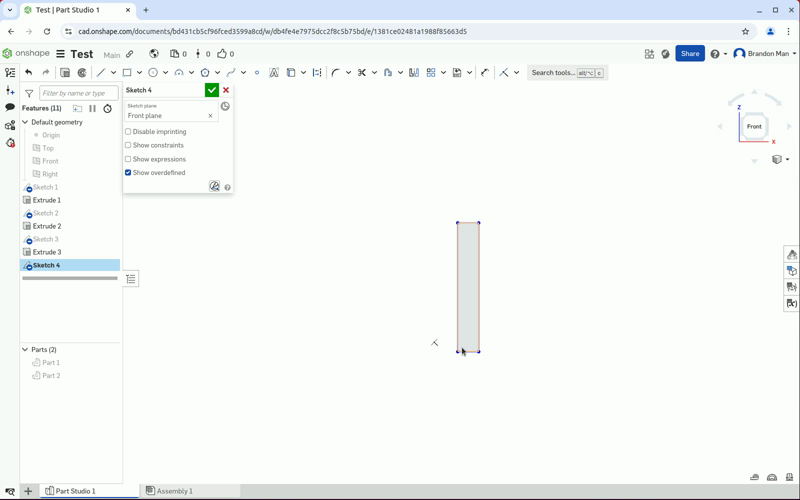
scroll(6)
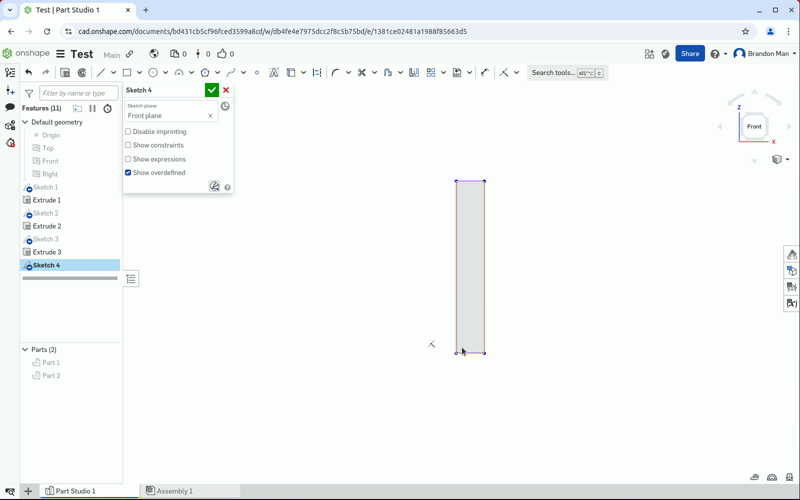
scroll(6)
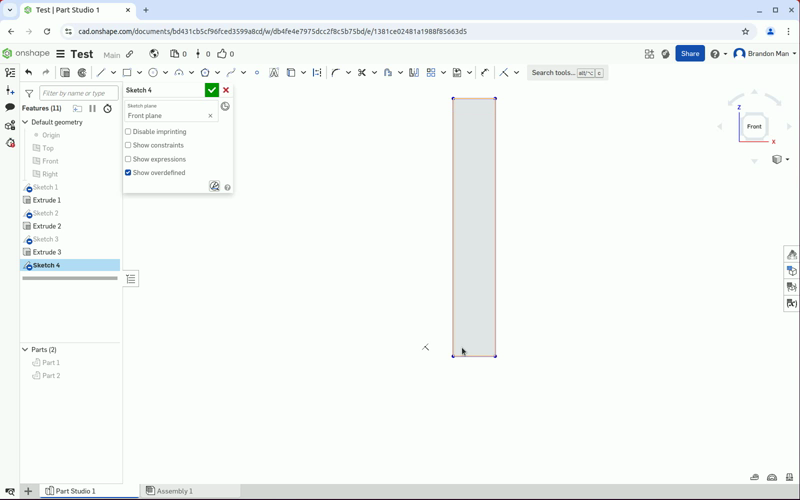
scroll(6)
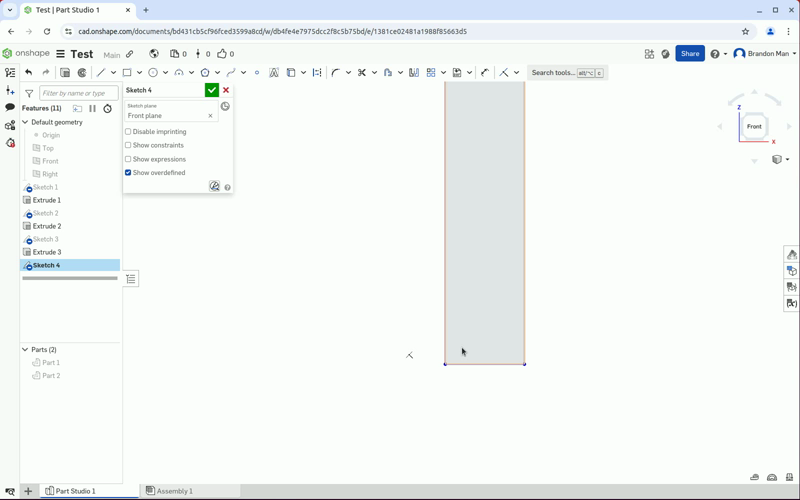
click(462, 347)
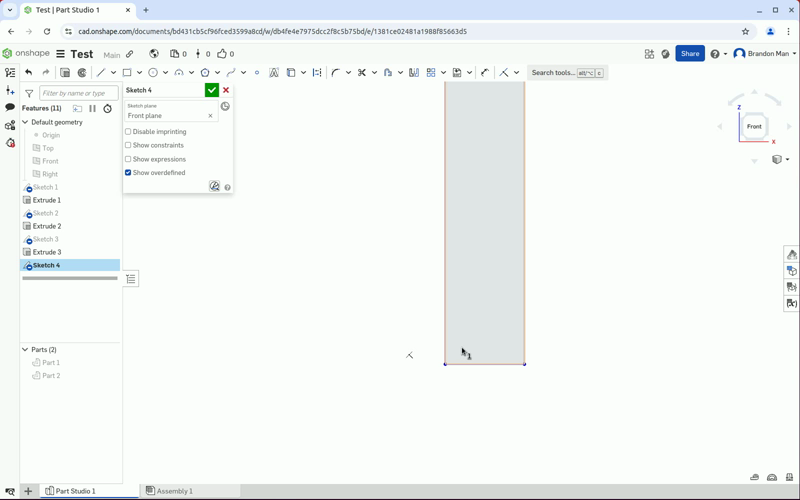
scroll(-6)
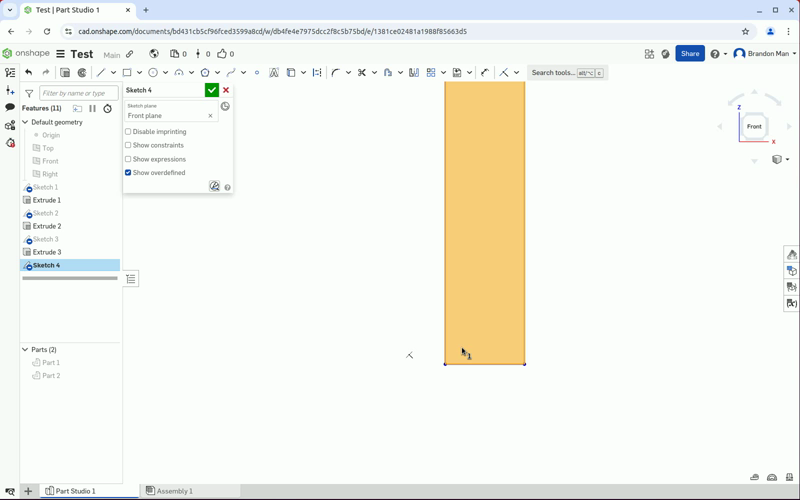
scroll(-6)
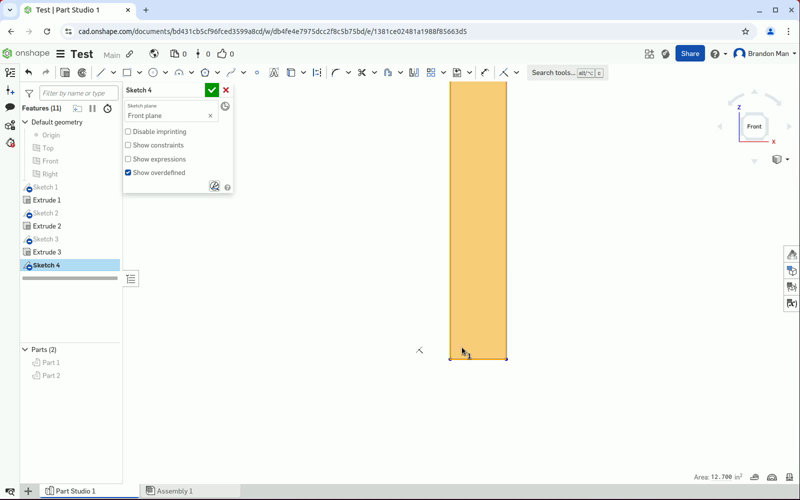
scroll(-6)
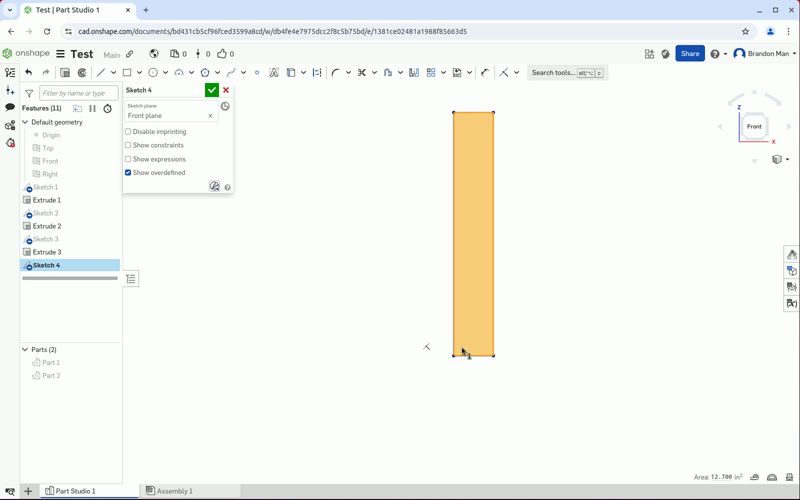
scroll(-6)
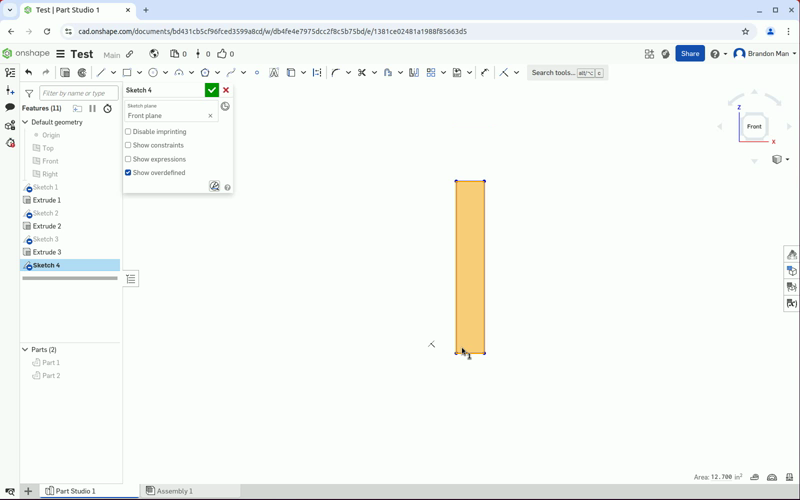
scroll(-6)
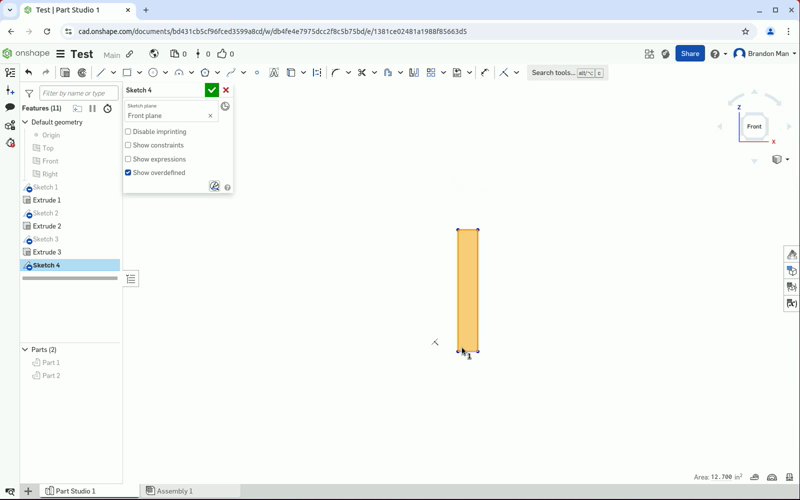
scroll(-6)
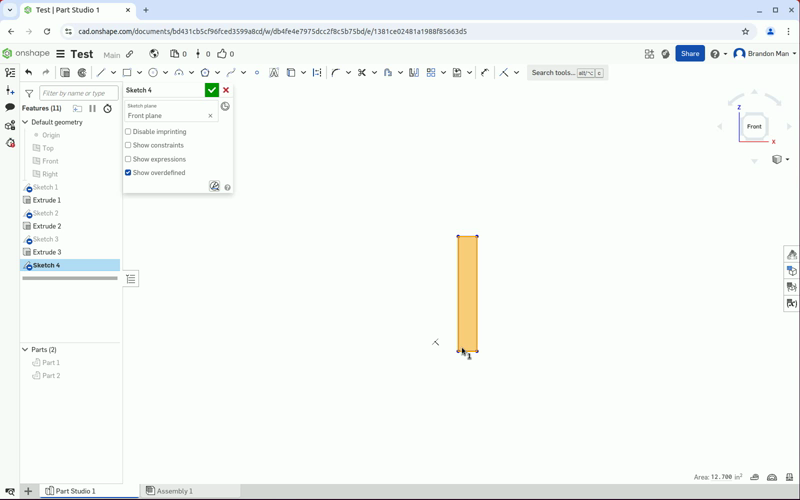
scroll(-6)
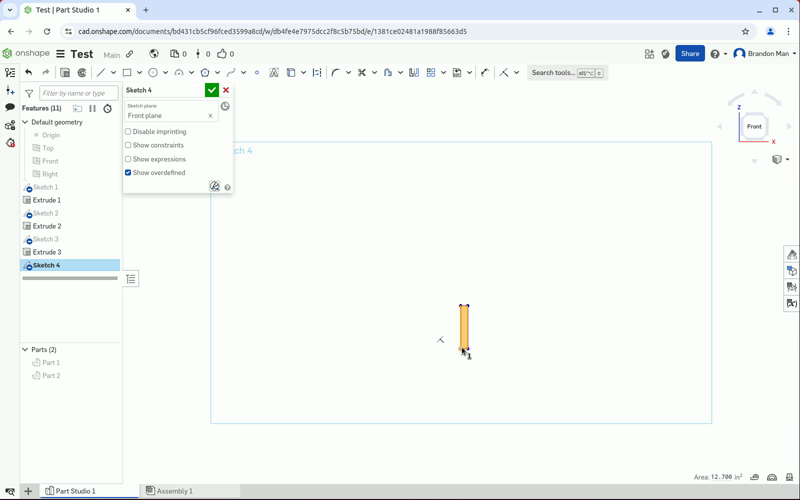
mouse_move(73, 352)
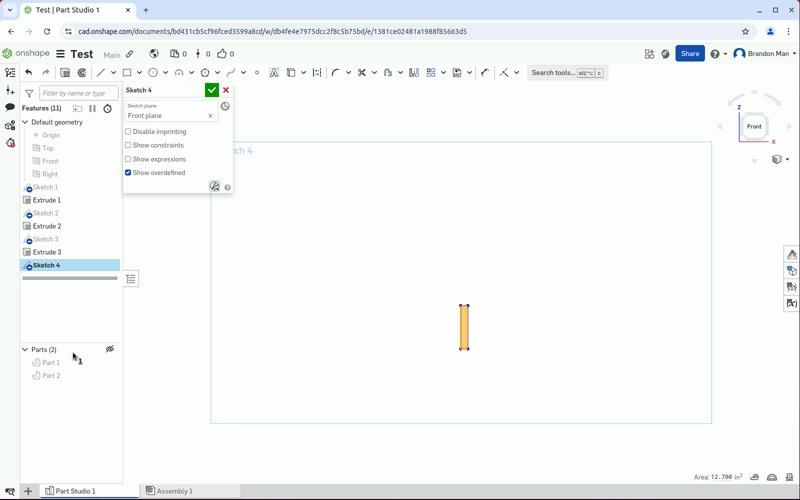
key(shift+y)
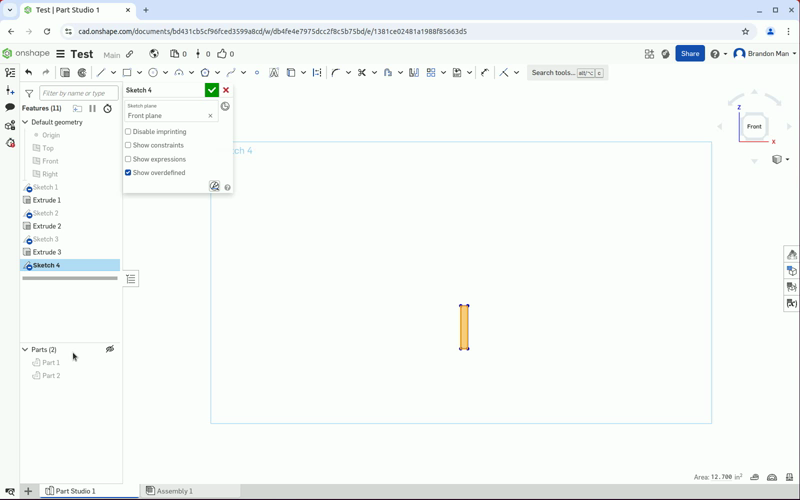
key(shift+e)
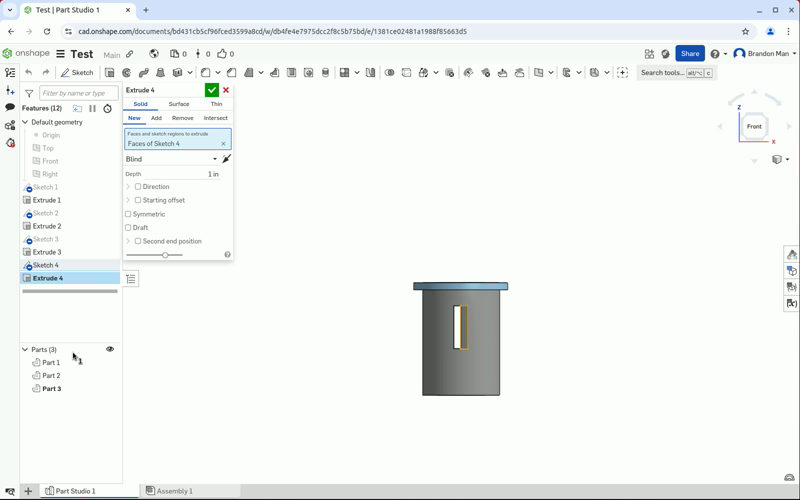
mouse_move(143, 106)
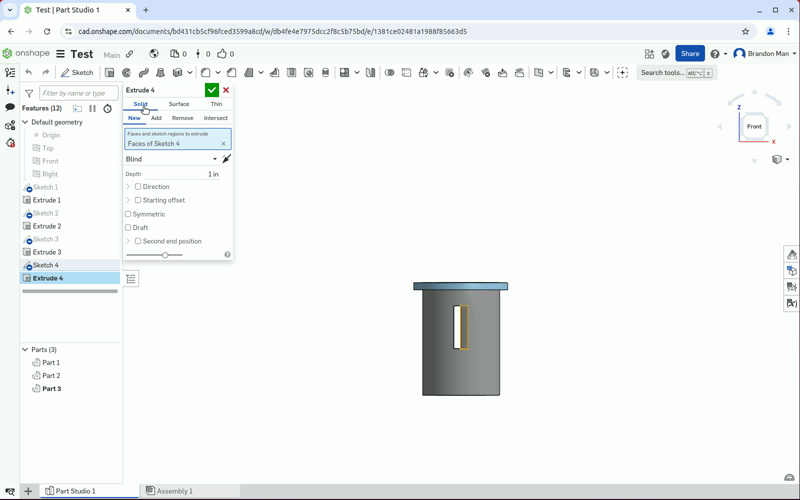
click(143, 106)
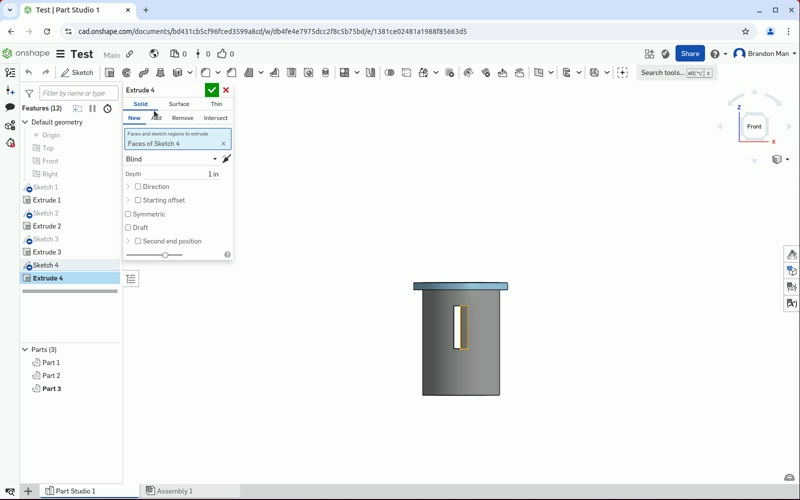
mouse_move(186, 120)
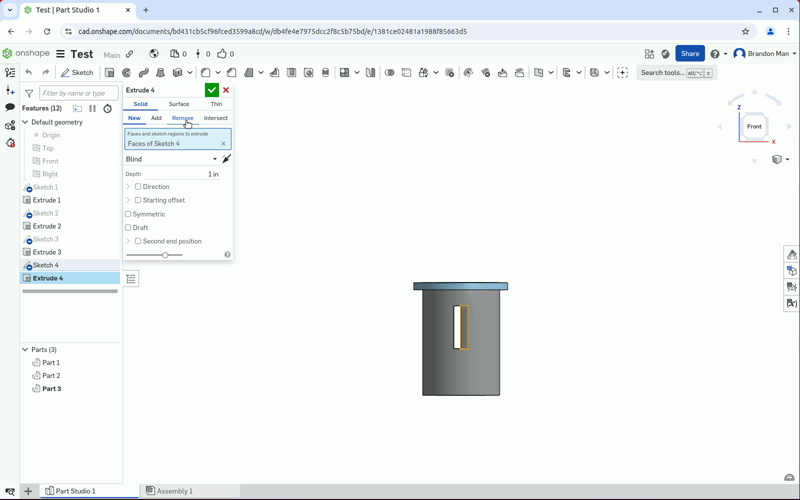
click(186, 120)
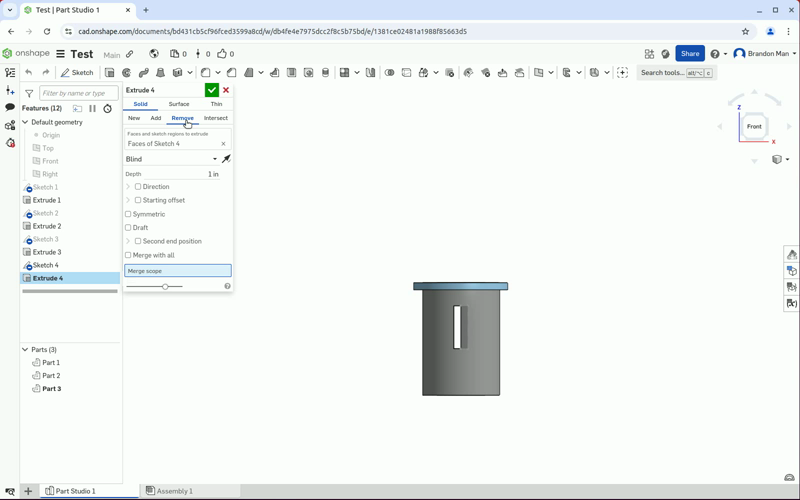
key(tab, 4)
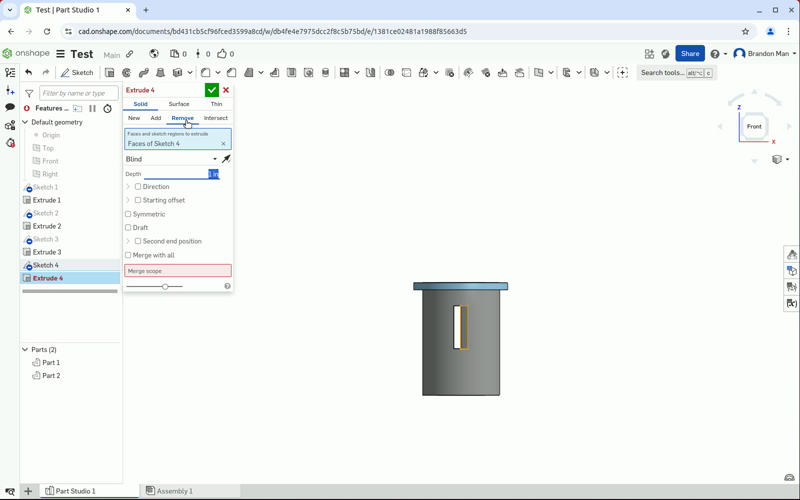
text(28.886)
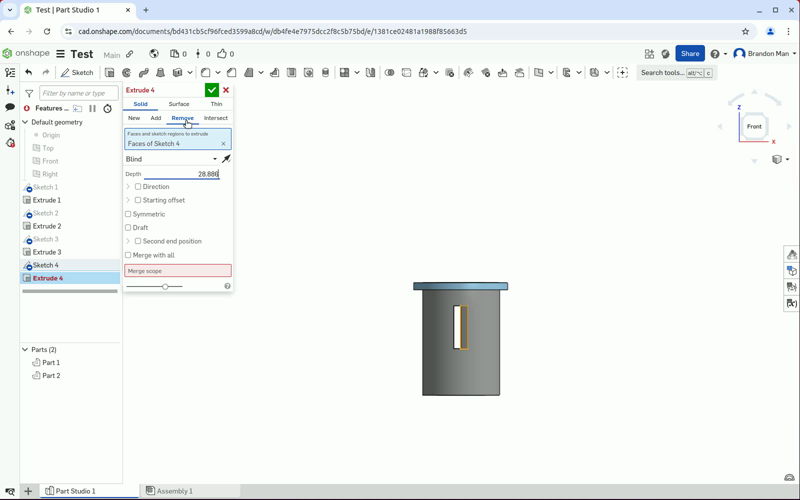
key(tab, 3)
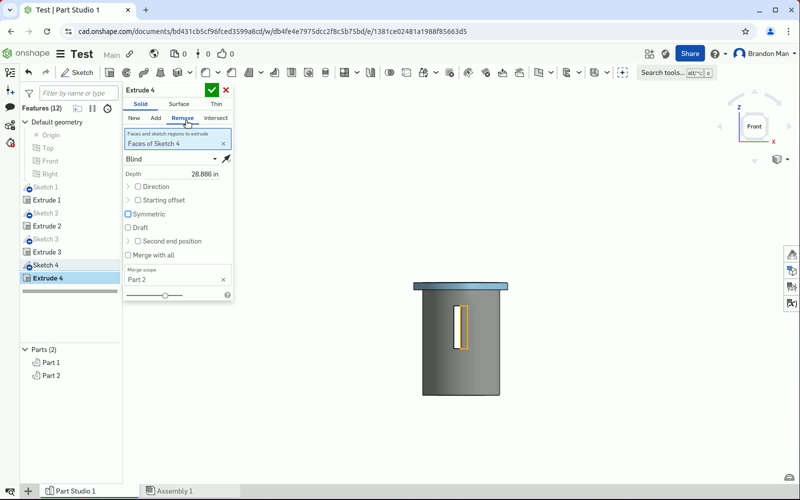
key(space)
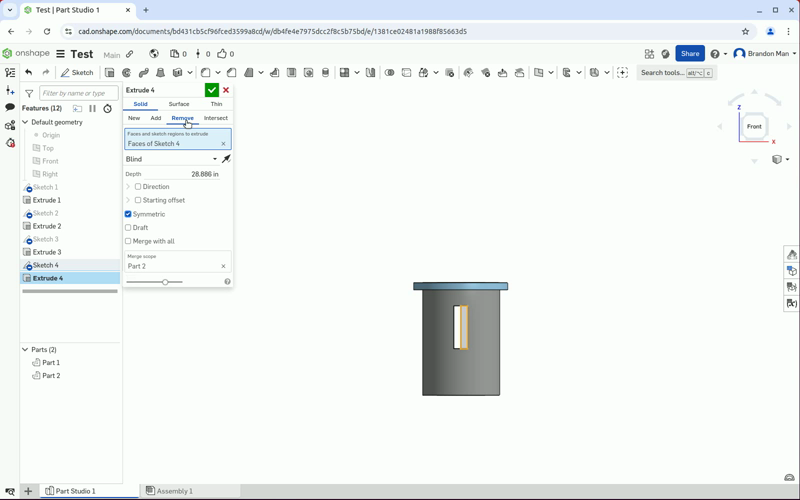
key(tab, 2)
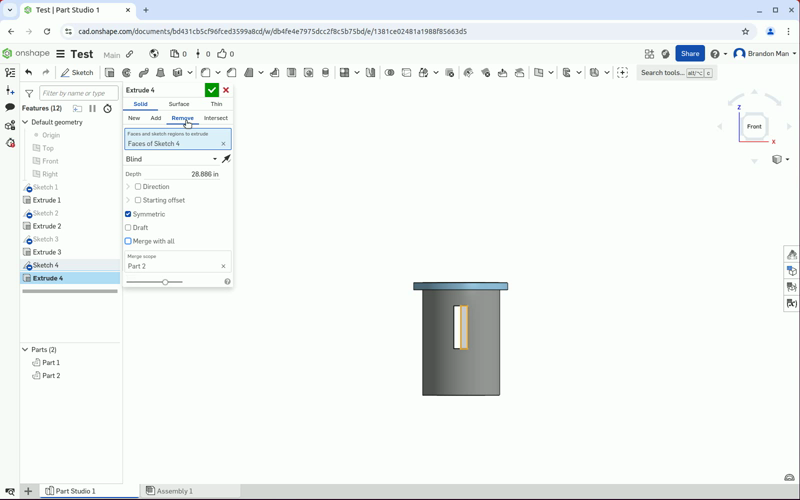
key(space)
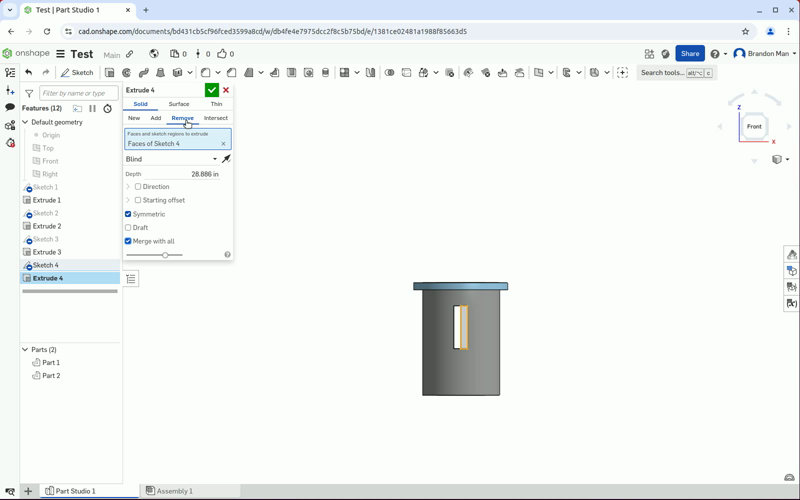
key(enter)
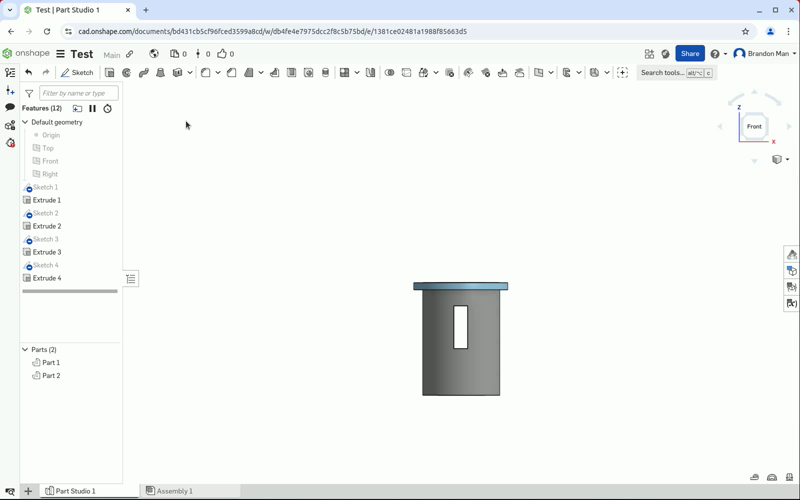
key(shift+h)
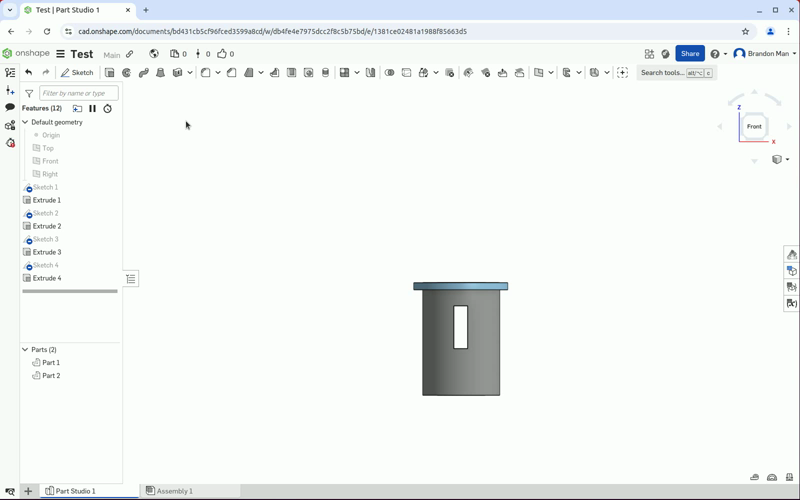
key(shift+h)
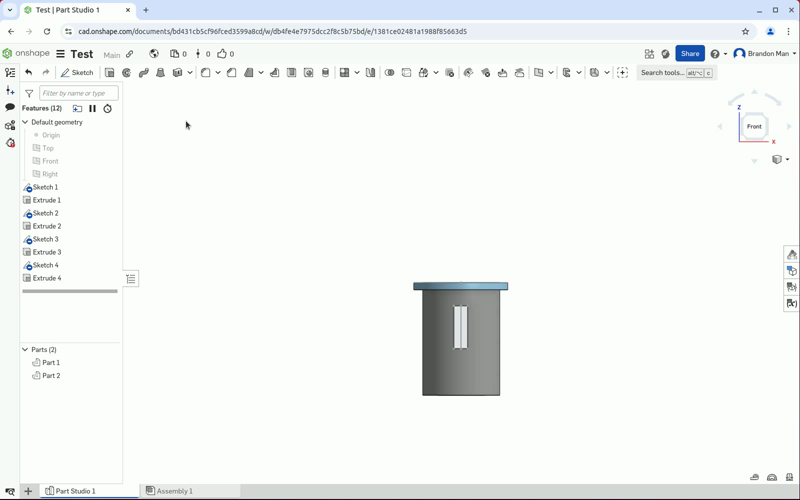
key(shift+7)
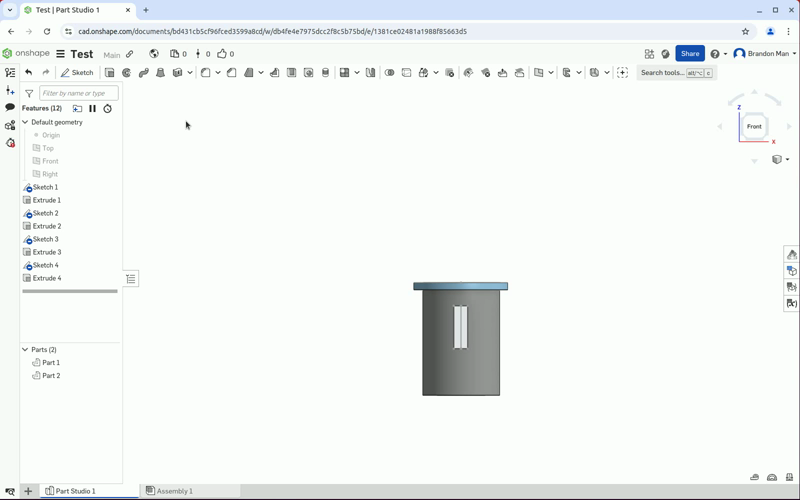
key(left, 2)
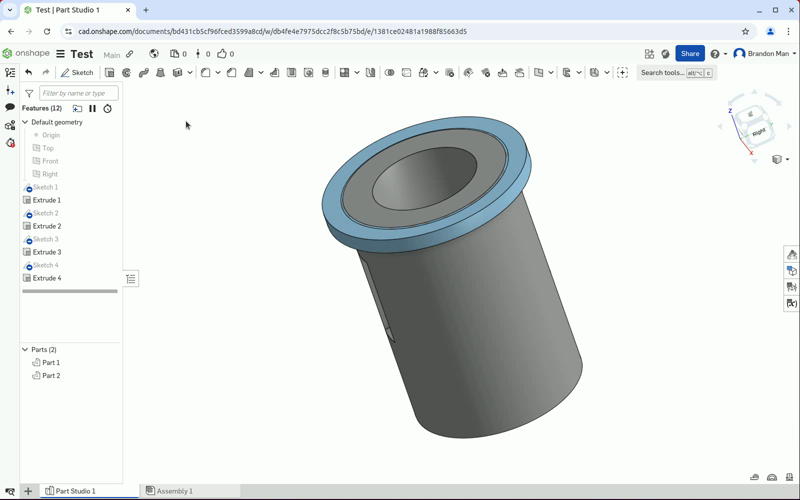
key(down, 2)
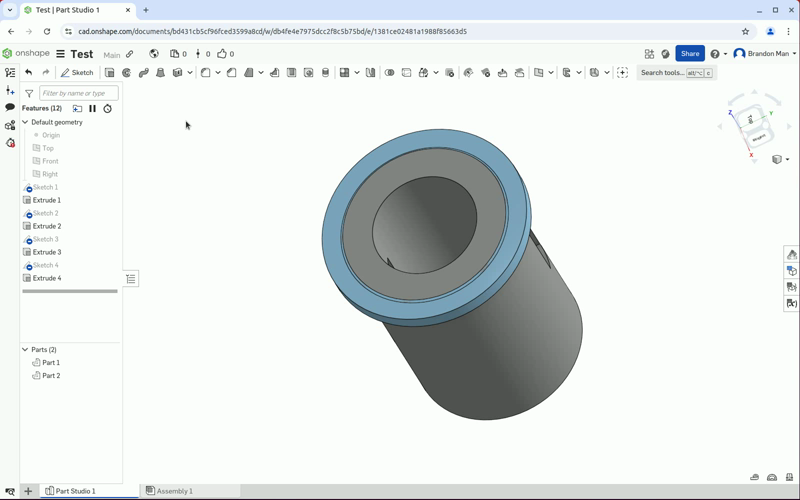
key(up, 2)
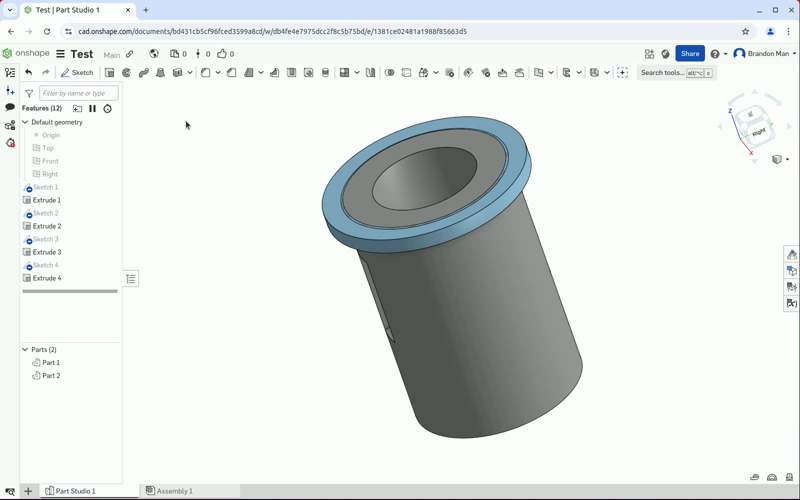
key(right, 2)
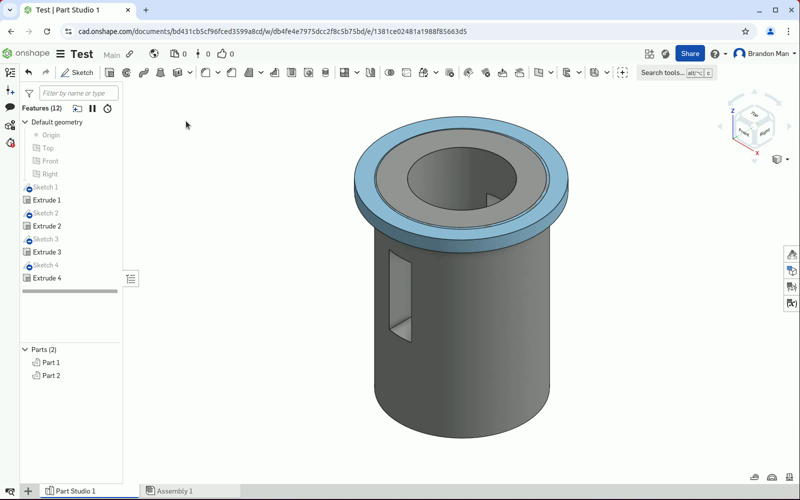
mouse_move(73, 189)
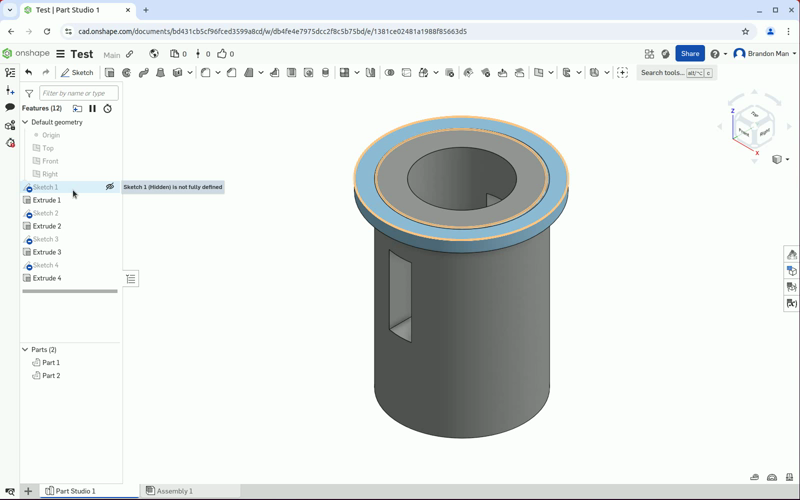
click(73, 189)